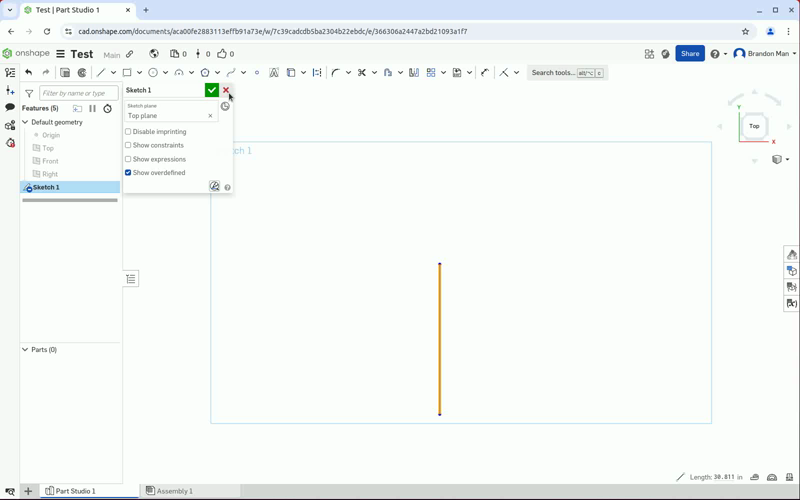
key(shift+h)
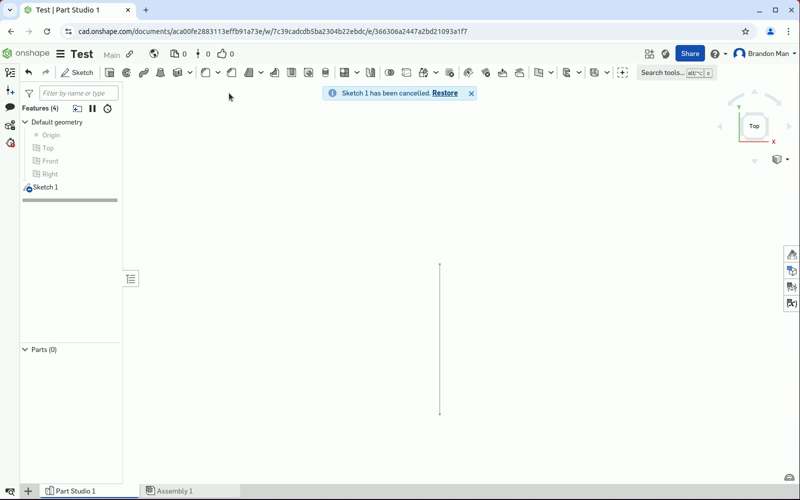
mouse_move(73, 352)
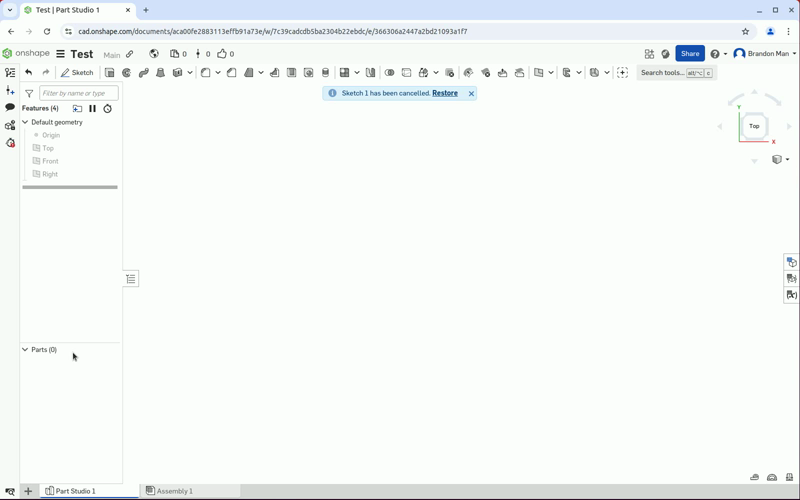
key(y)
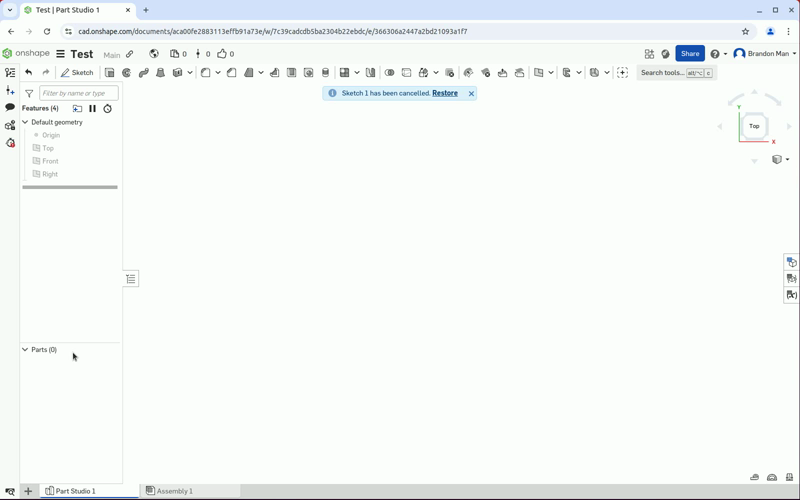
key(shift+p)
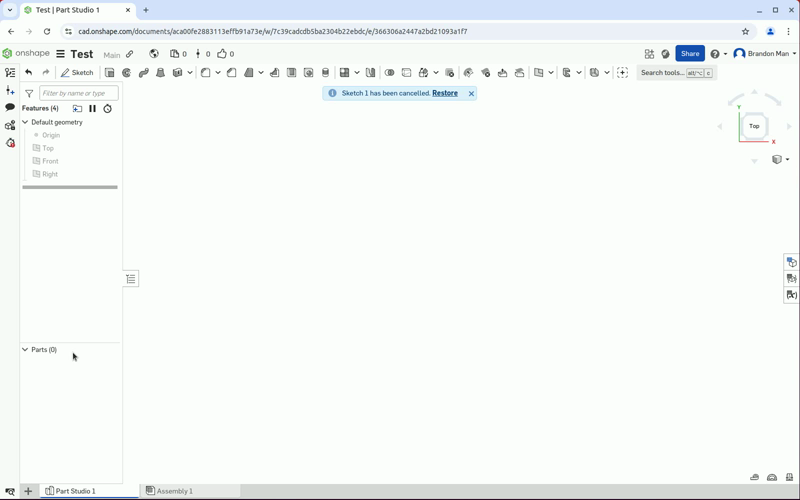
key(space)
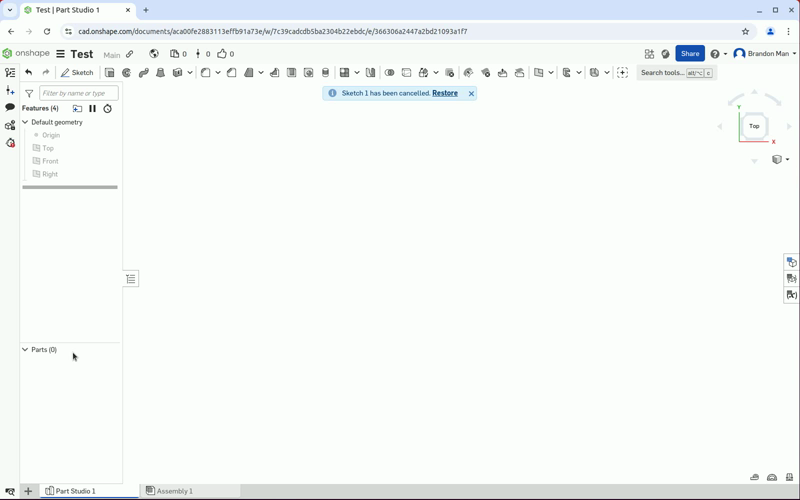
key_down(shift)
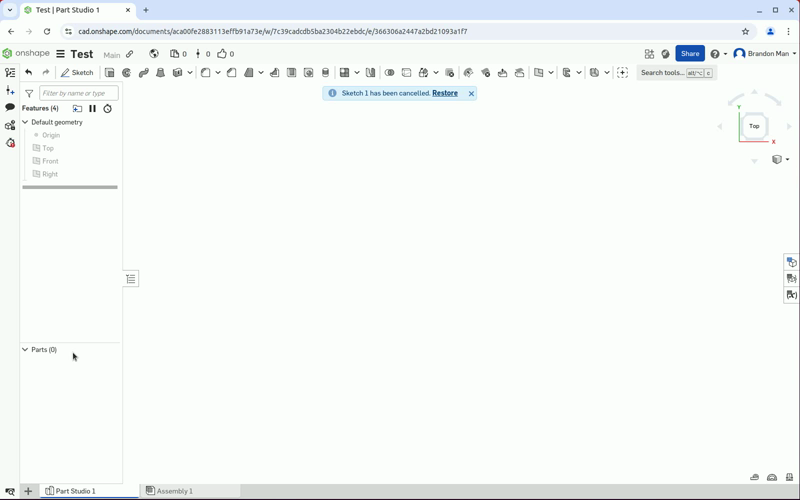
key(up)
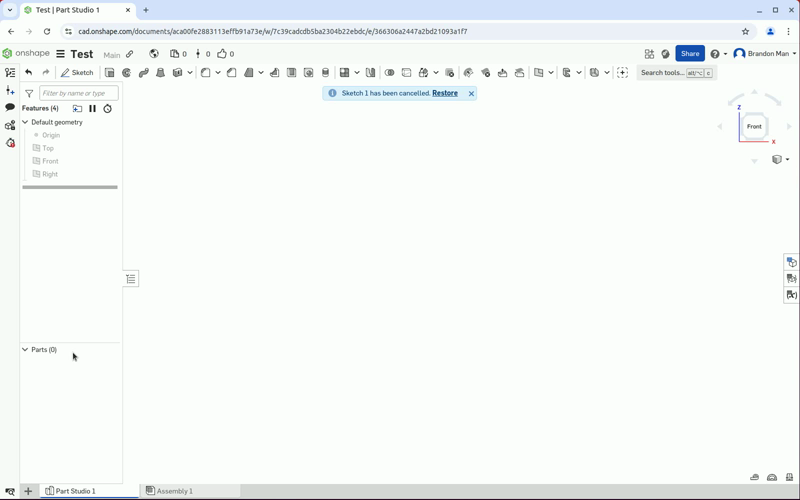
key_up(shift)
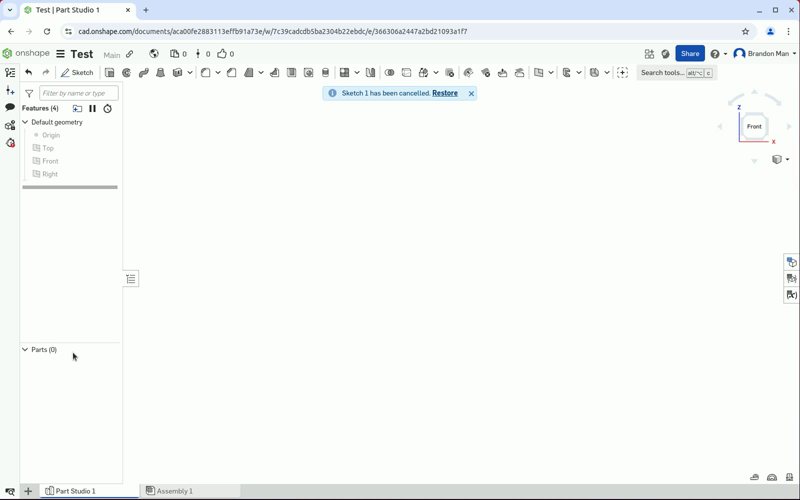
mouse_move(73, 352)
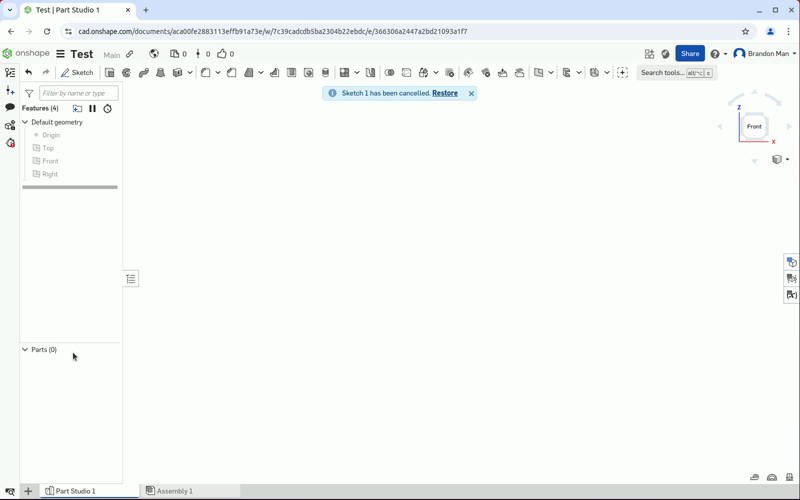
key(shift+y)
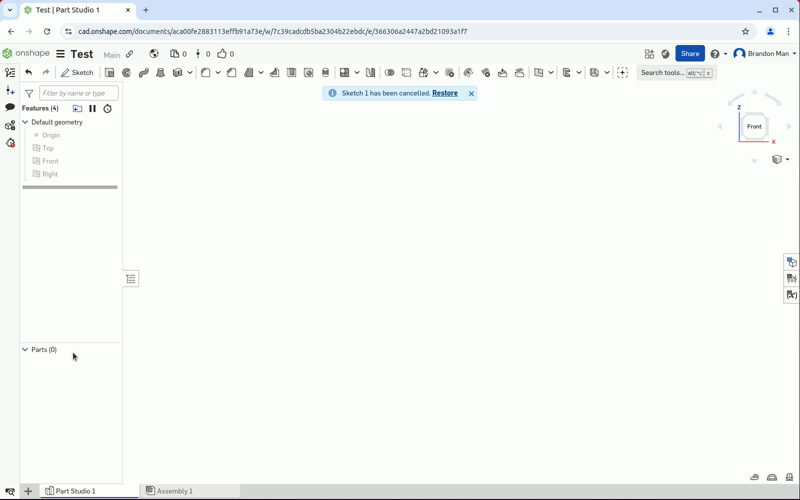
key(shift+s)
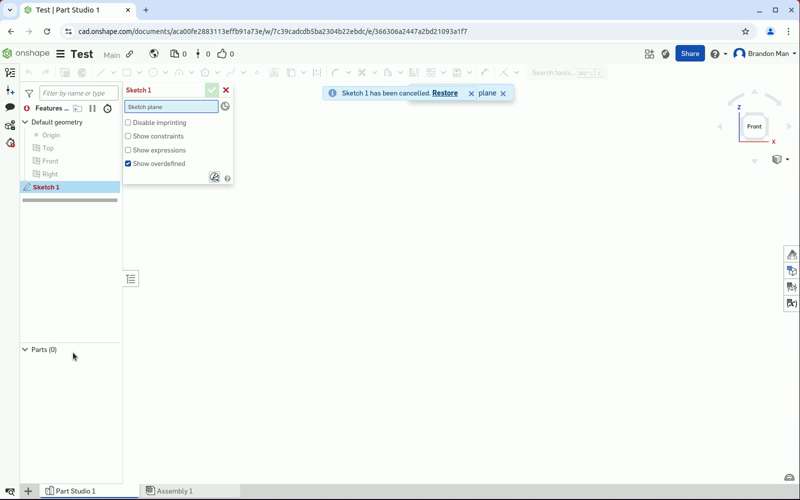
mouse_move(73, 163)
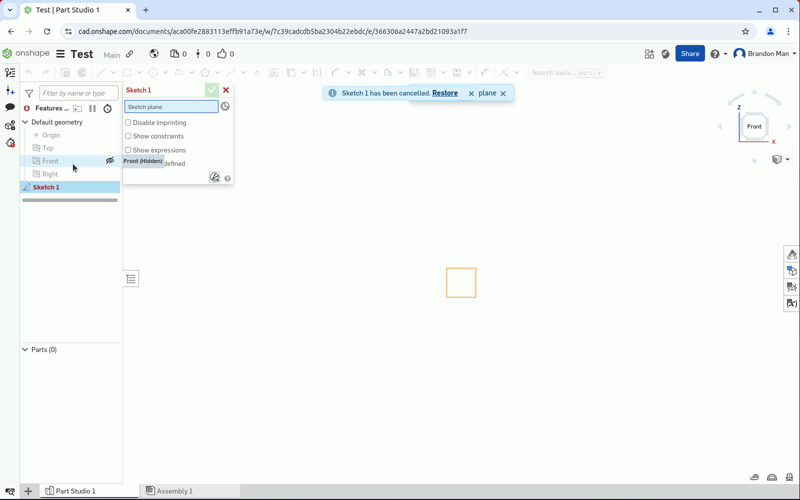
click(73, 163)
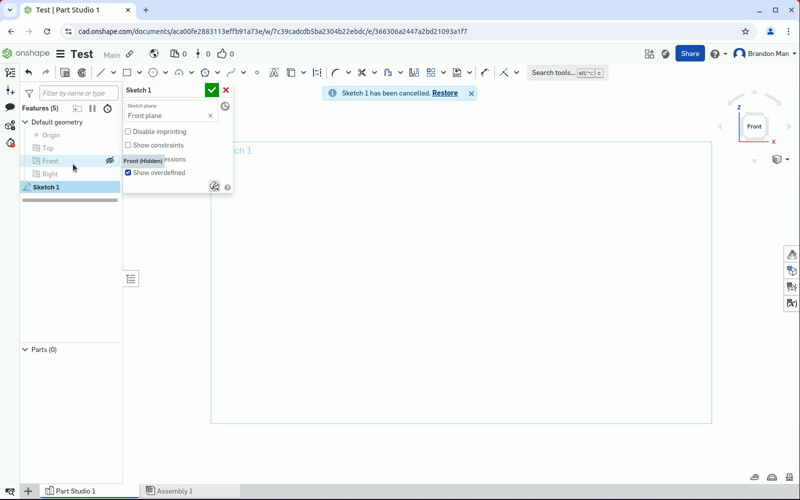
mouse_move(73, 352)
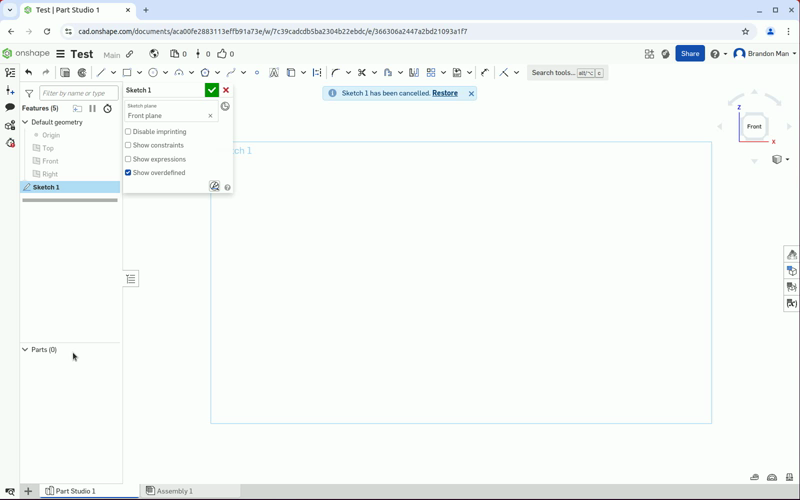
key(y)
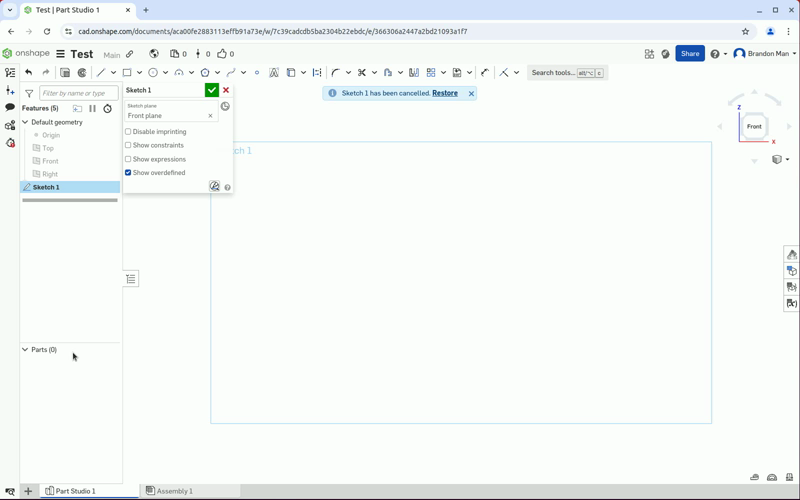
key(c)
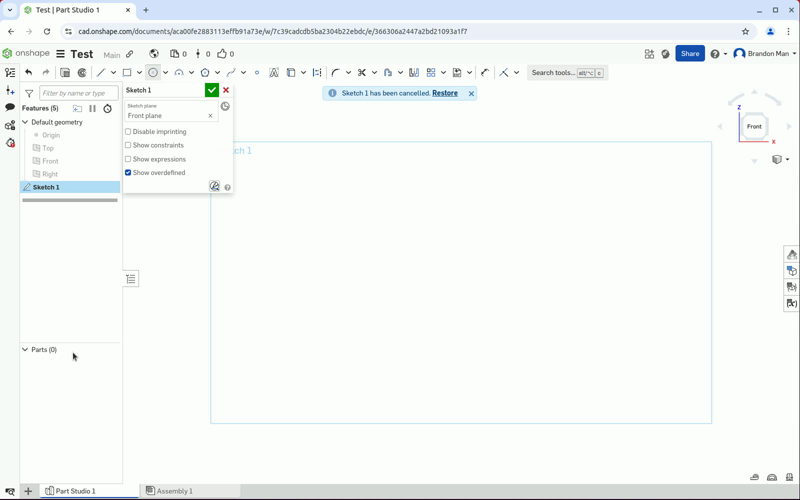
key_down(shift)
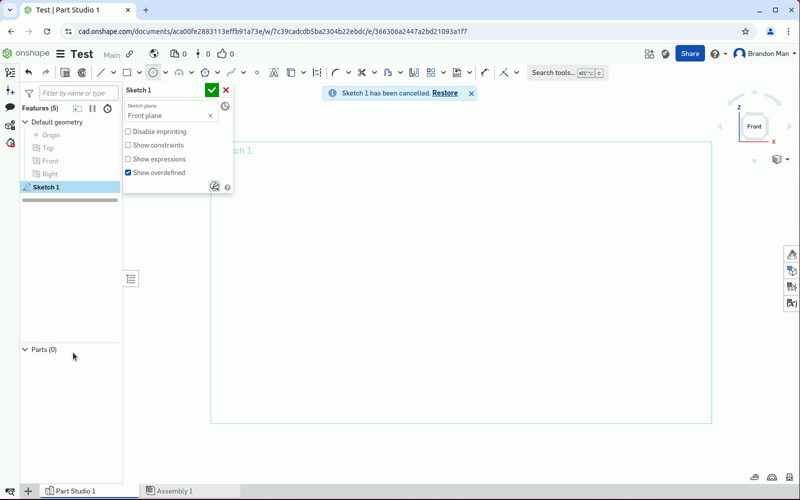
mouse_move(461, 282)
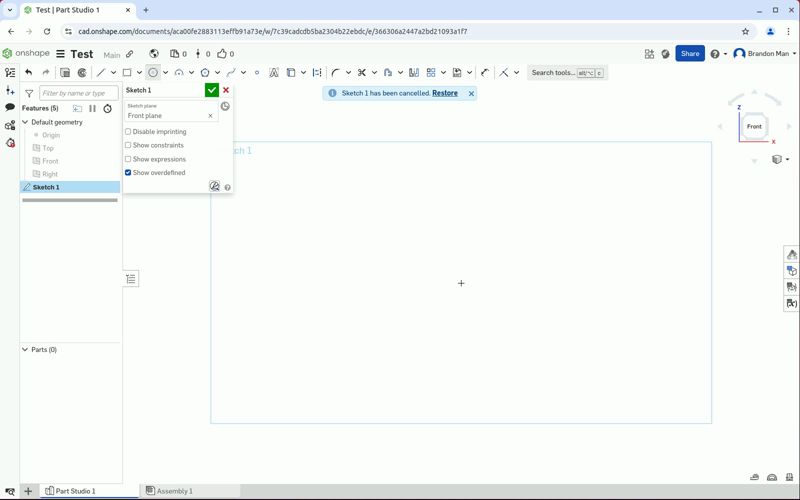
click(461, 282)
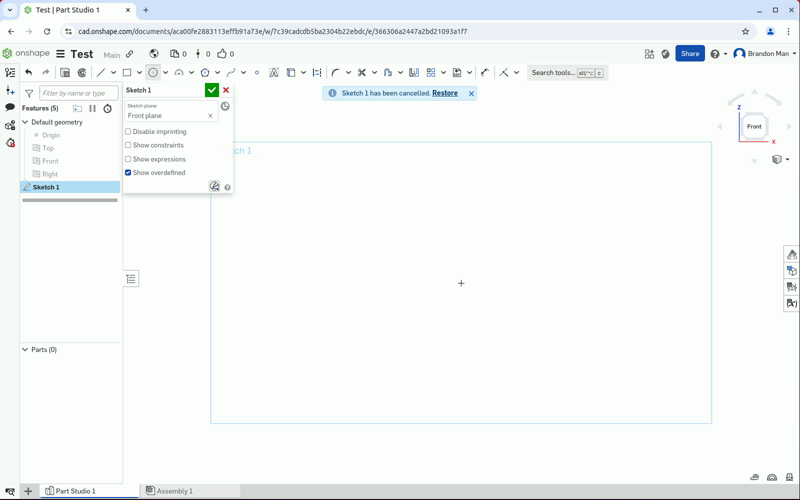
key_up(shift)
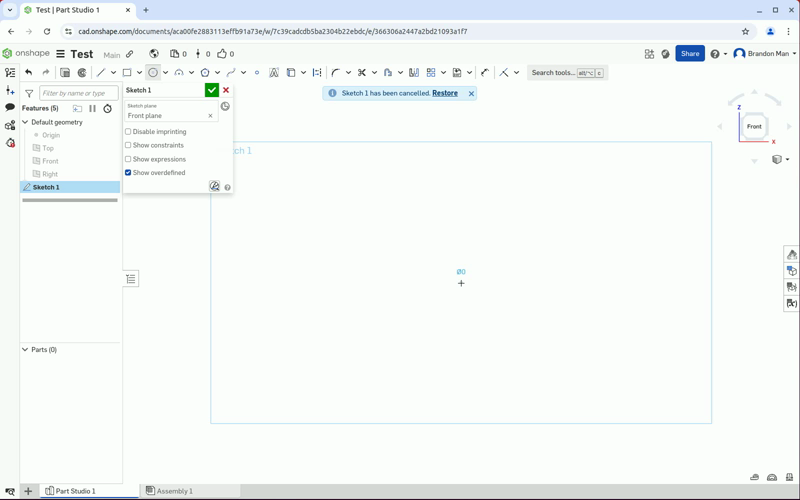
mouse_move(503, 282)
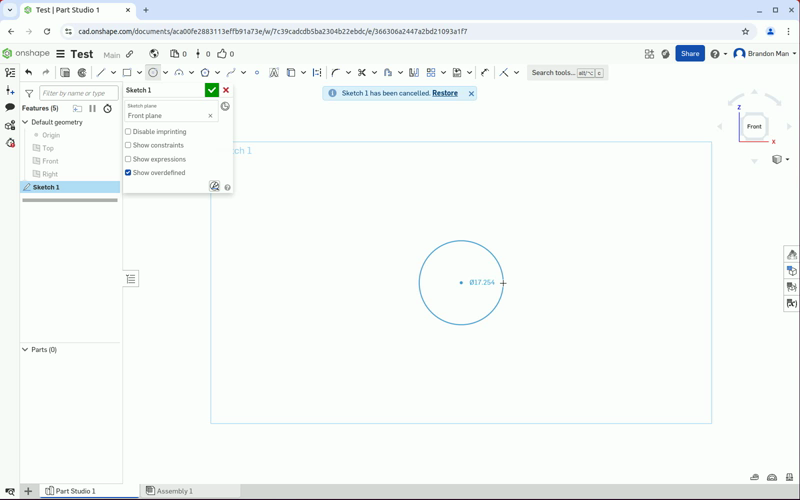
click(503, 282)
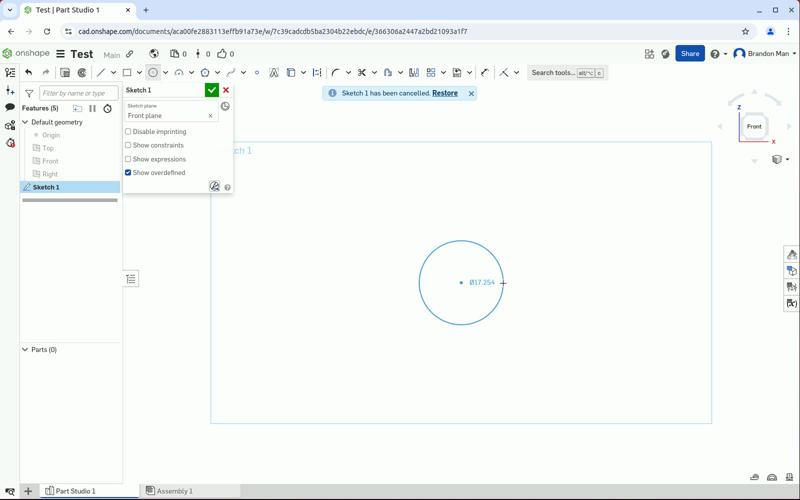
key(esc)
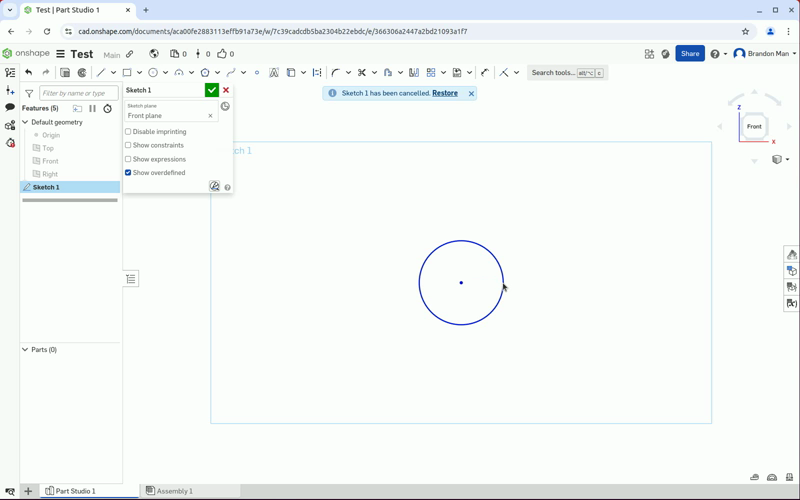
mouse_move(475, 258)
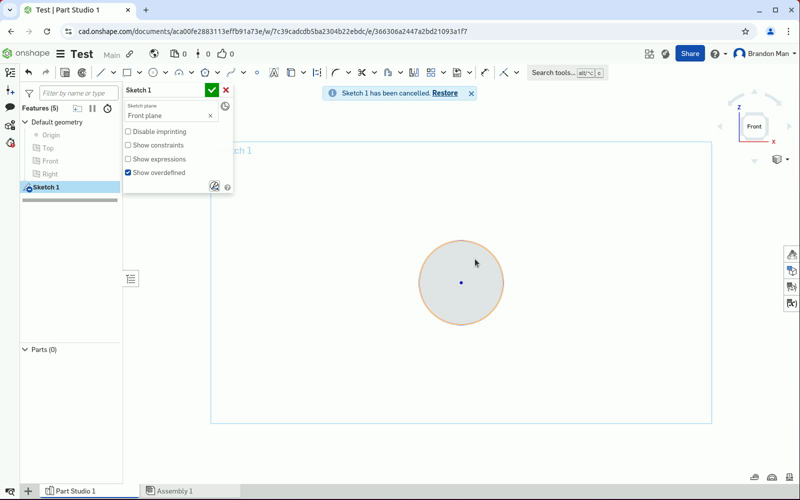
click(475, 258)
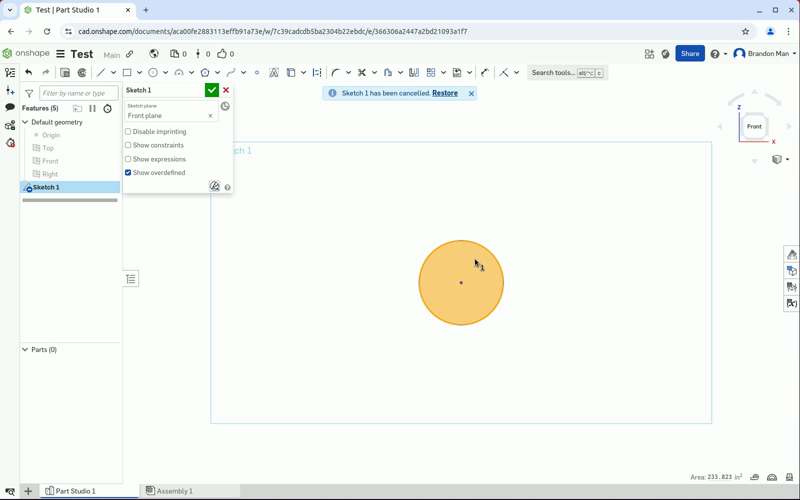
mouse_move(73, 352)
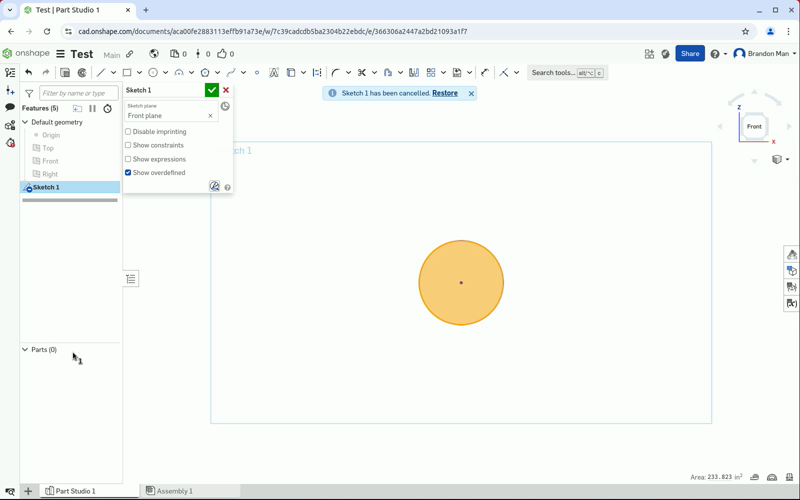
key(shift+y)
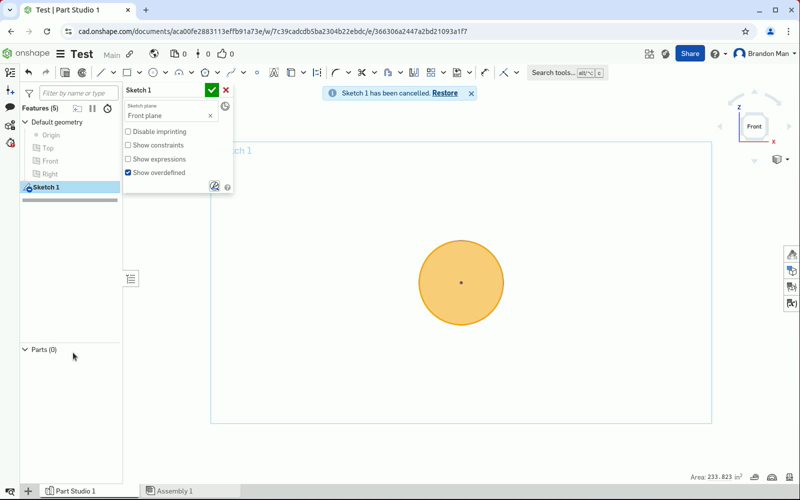
key(shift+e)
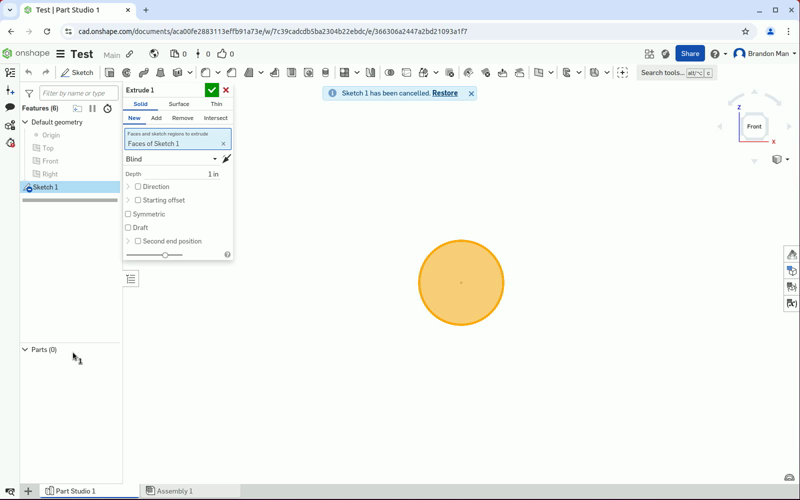
mouse_move(143, 106)
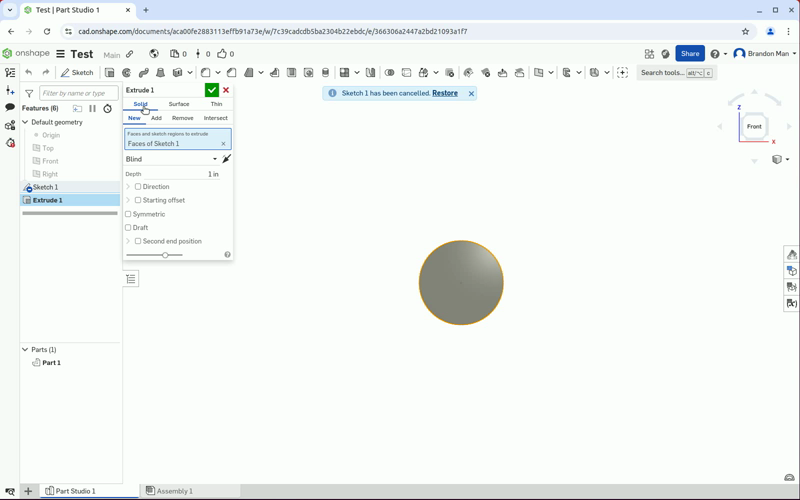
click(143, 106)
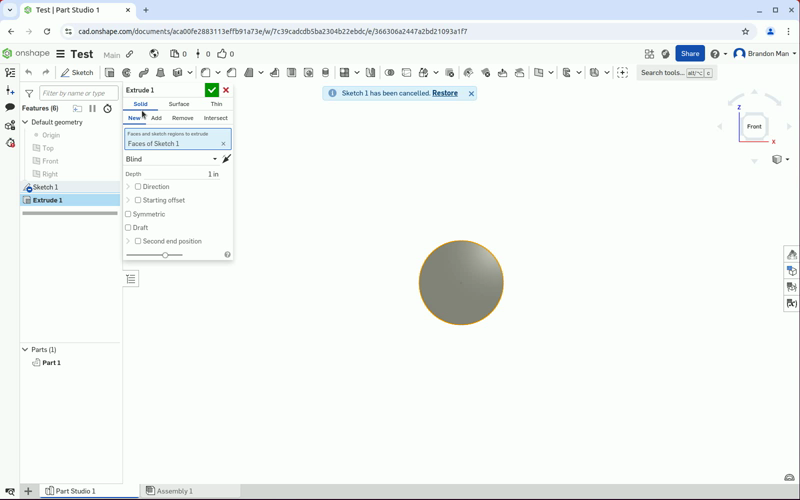
mouse_move(137, 120)
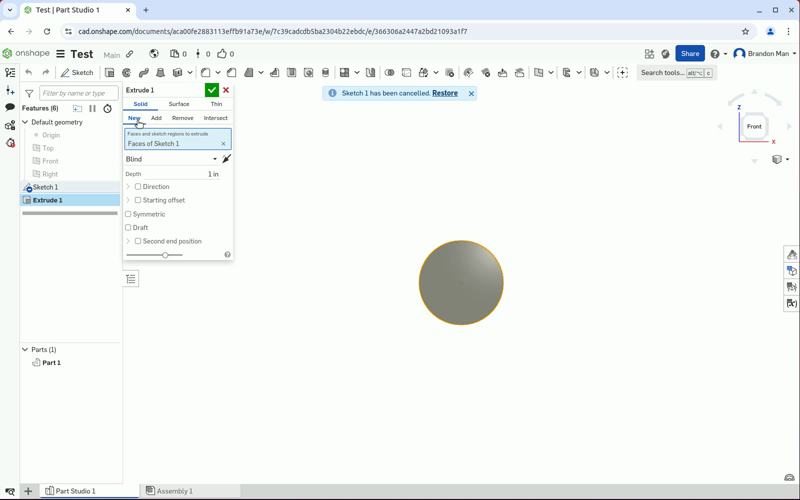
click(137, 120)
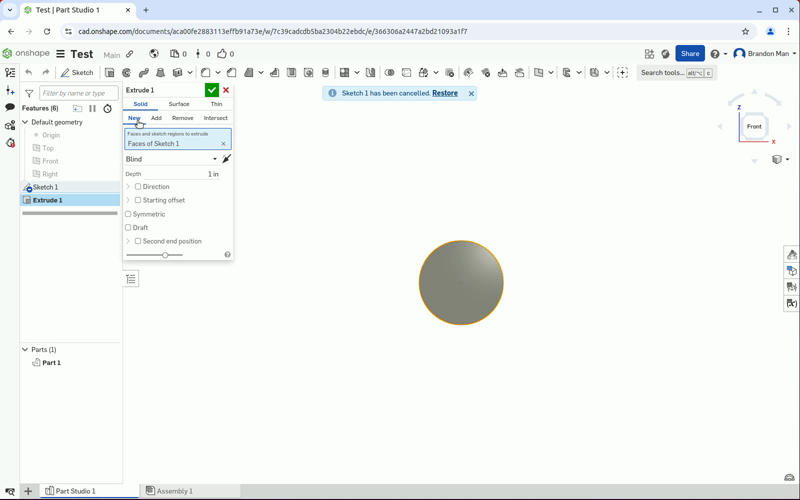
key(tab, 4)
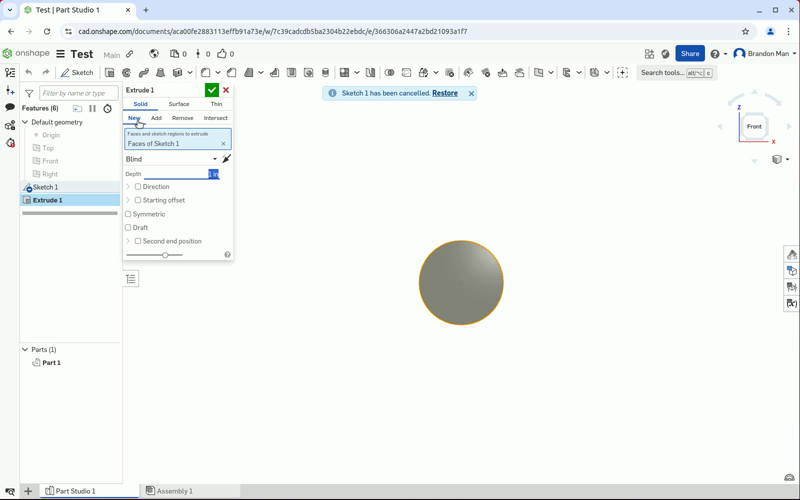
text(23.108)
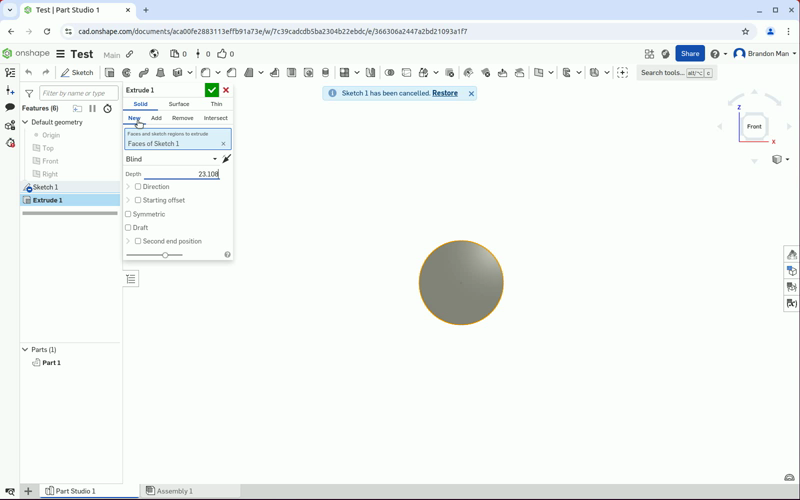
key(enter)
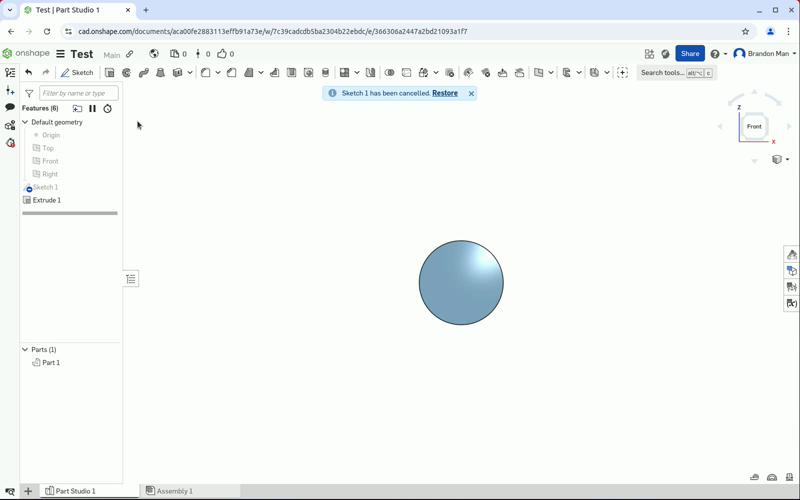
key(shift+h)
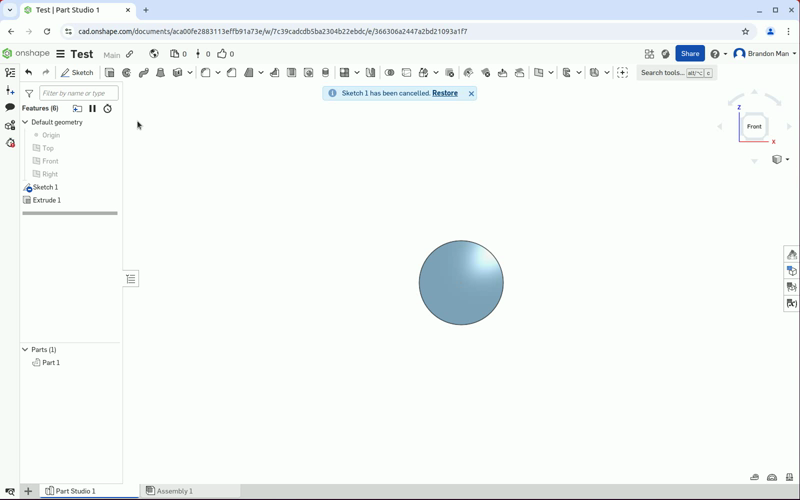
key(shift+h)
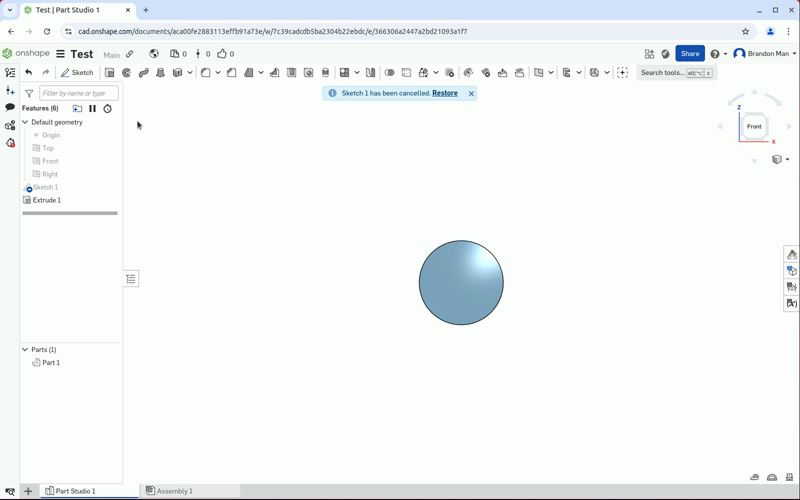
mouse_move(73, 189)
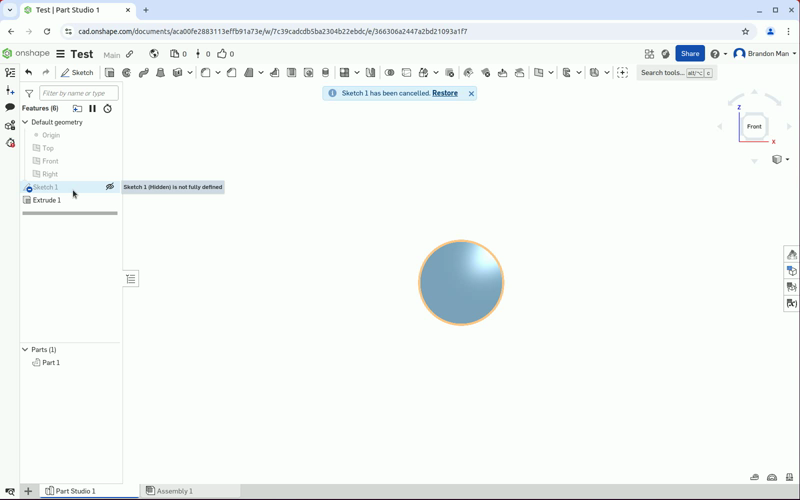
click(73, 189)
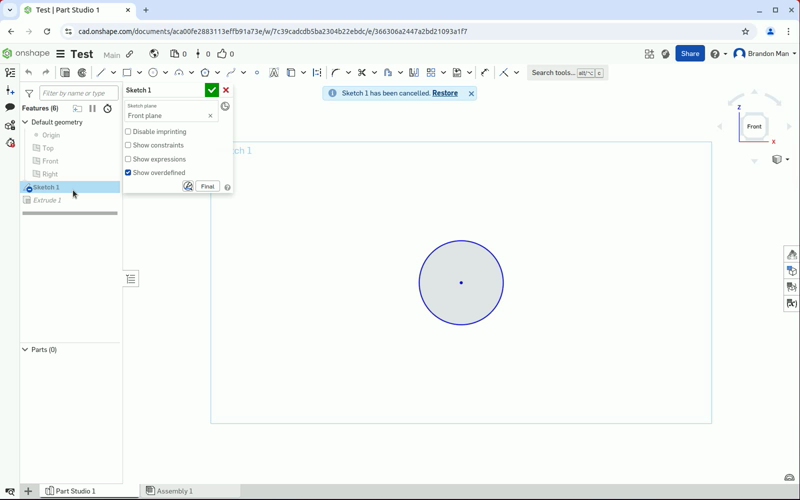
mouse_move(229, 92)
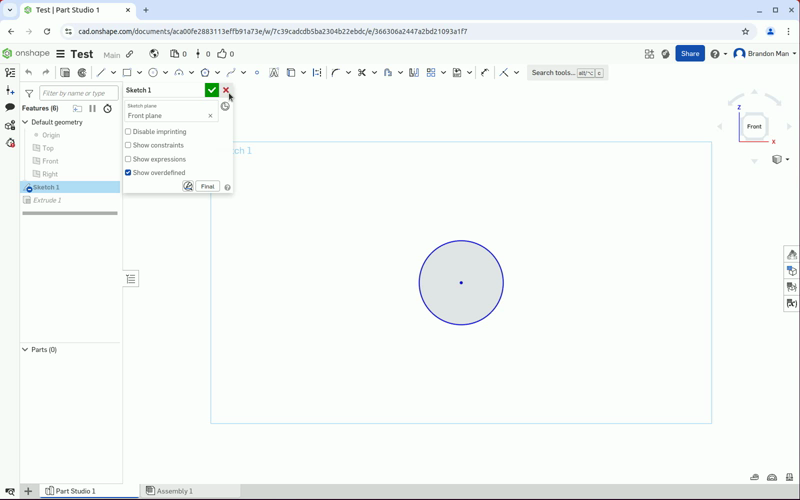
click(229, 92)
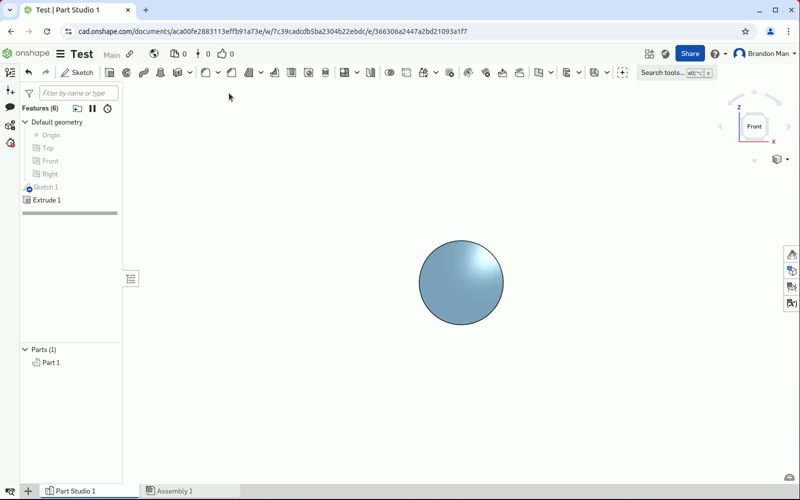
mouse_move(73, 352)
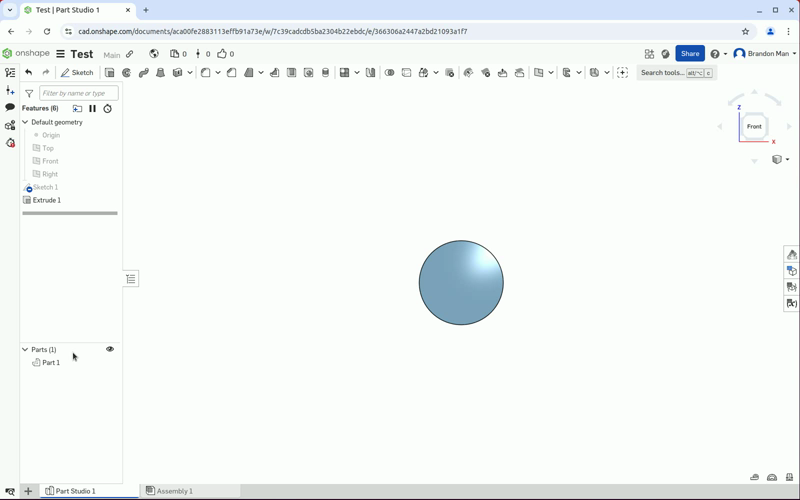
key(y)
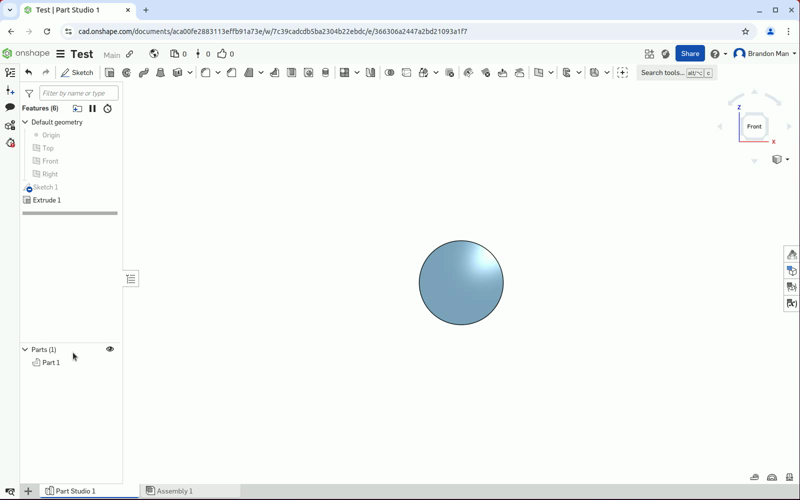
key(shift+p)
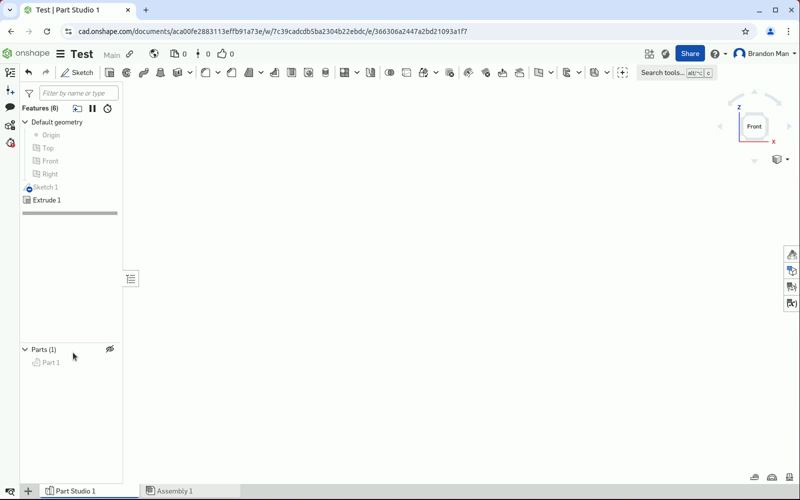
key(space)
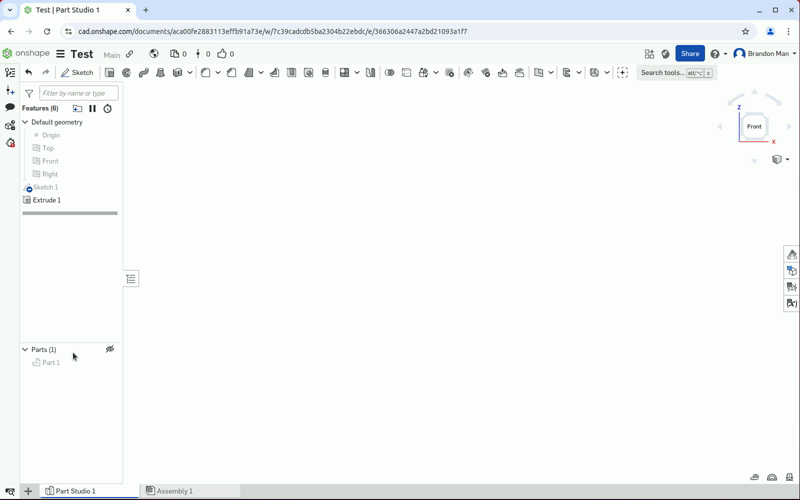
key_down(shift)
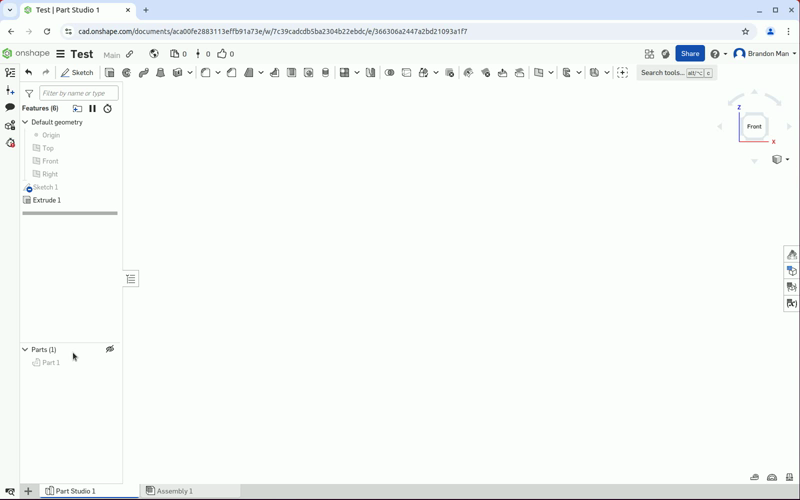
key(down)
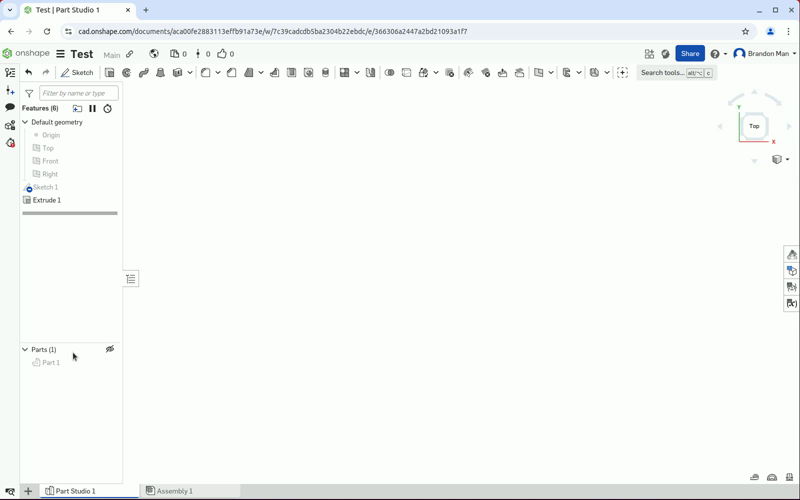
key_up(shift)
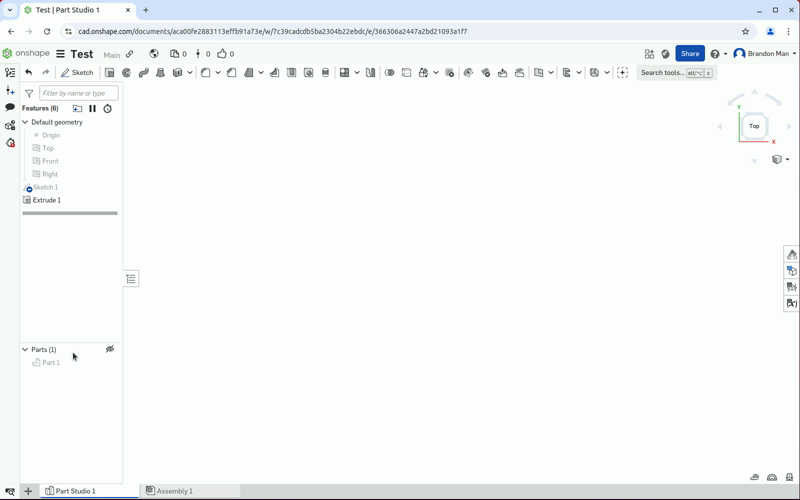
mouse_move(73, 352)
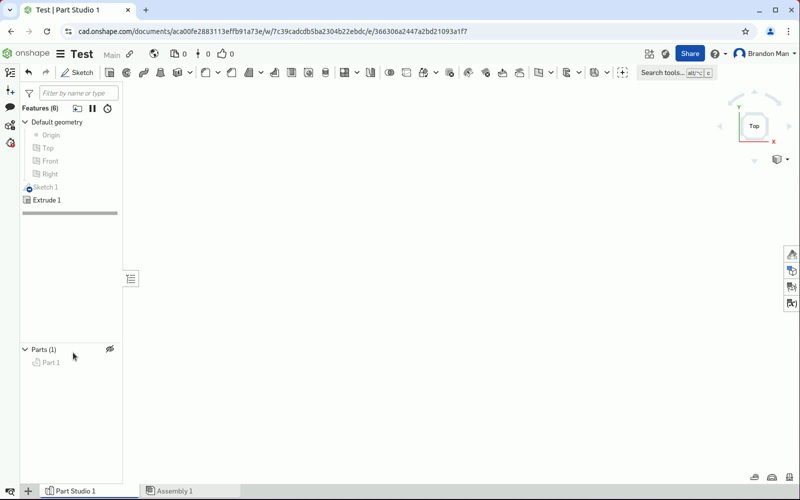
key(shift+y)
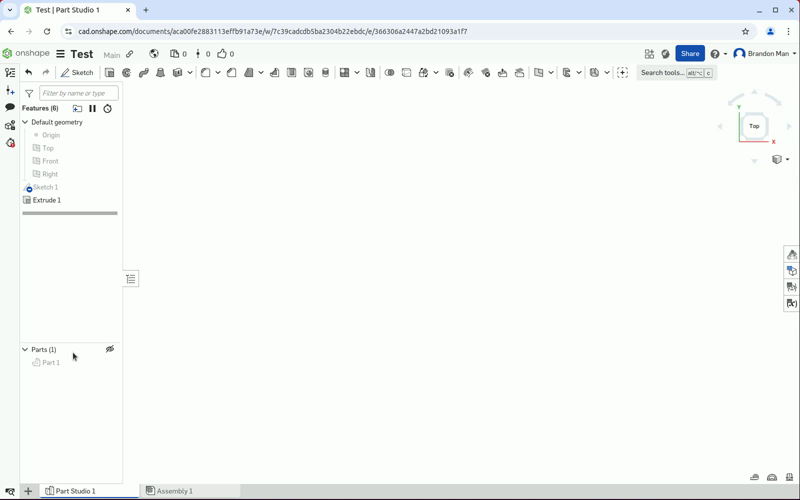
key(shift+s)
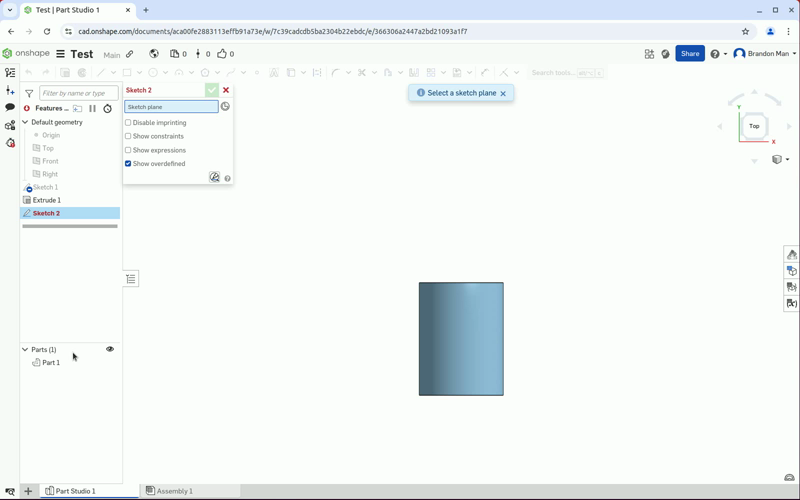
mouse_move(73, 150)
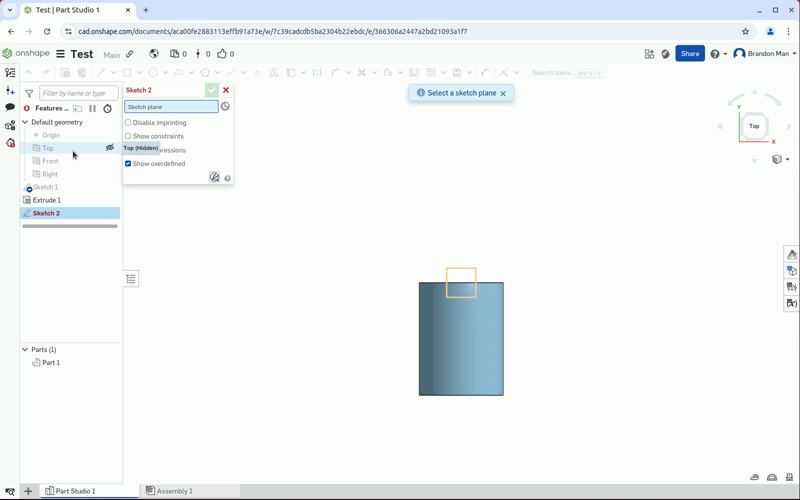
click(73, 150)
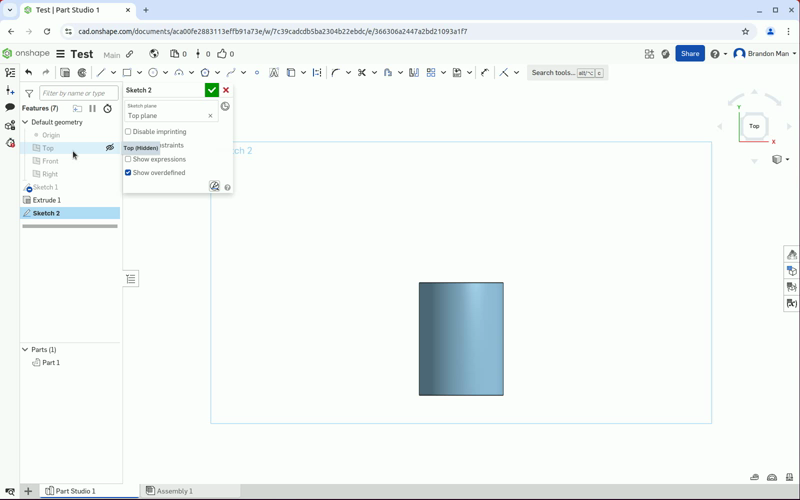
mouse_move(73, 352)
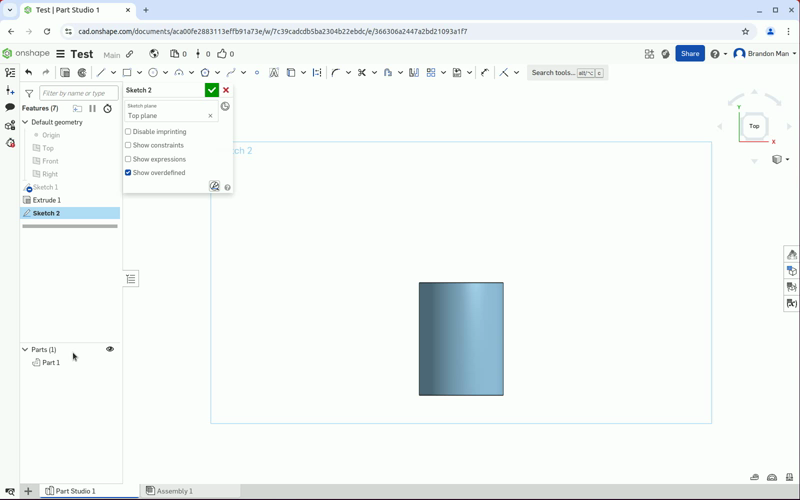
key(y)
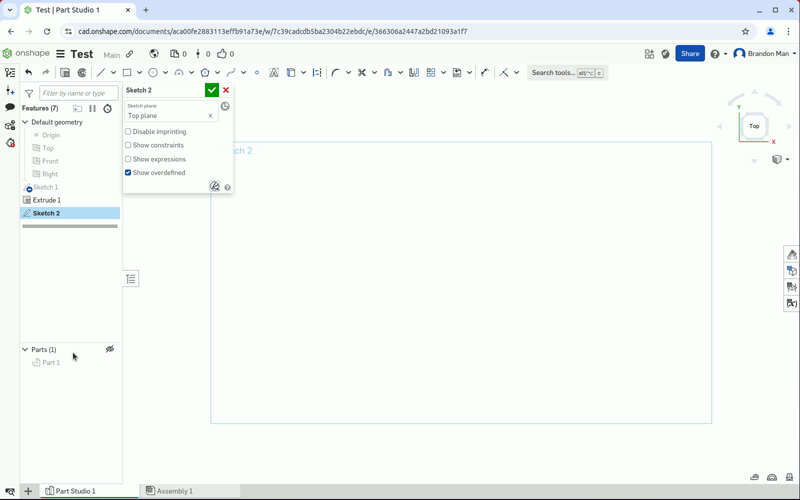
key(l)
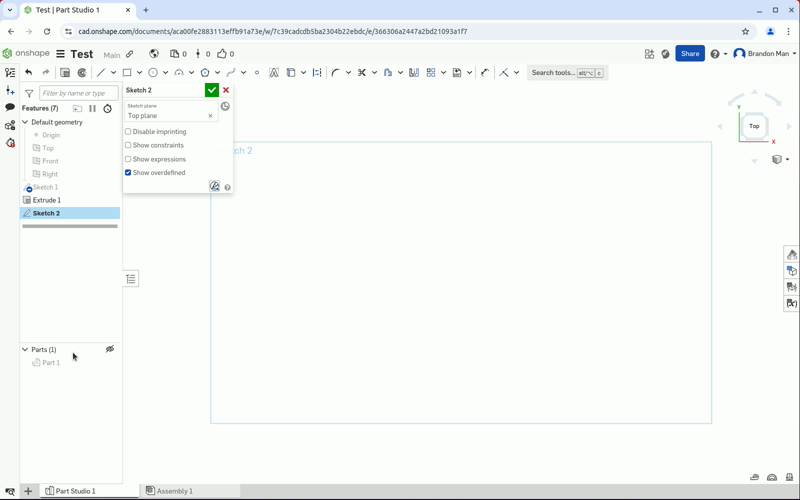
key_down(shift)
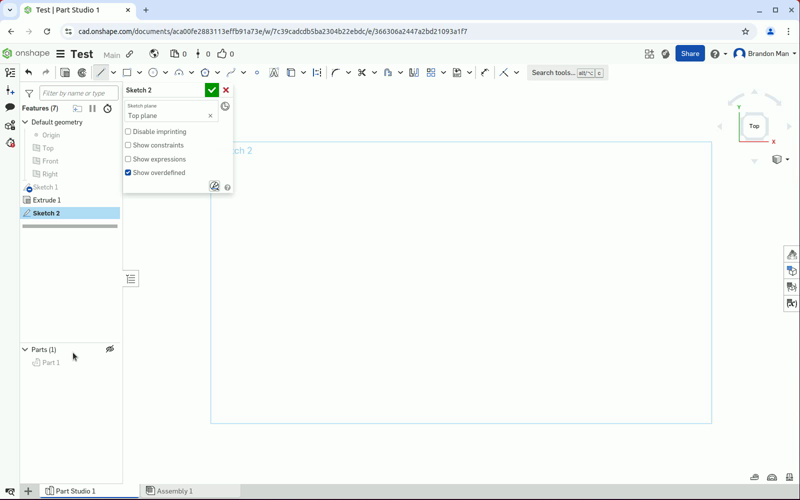
mouse_move(437, 414)
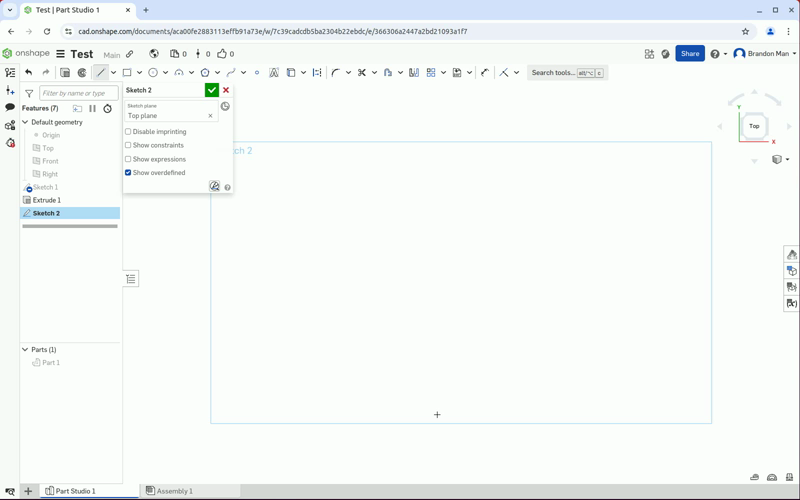
click(437, 414)
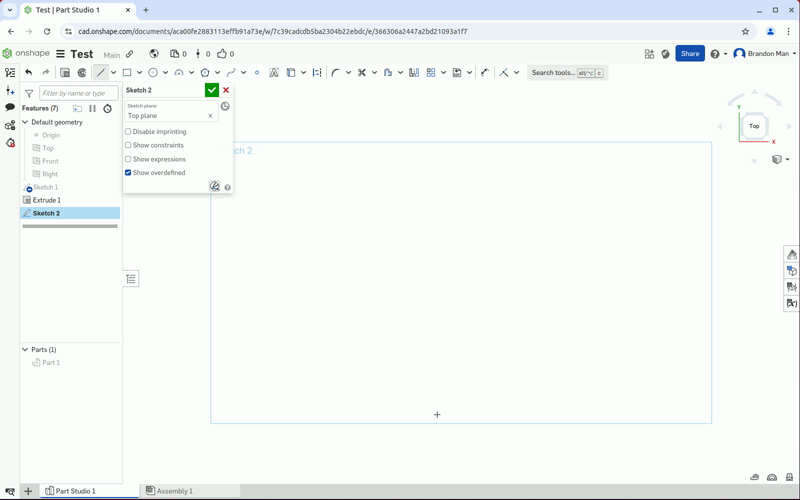
key_up(shift)
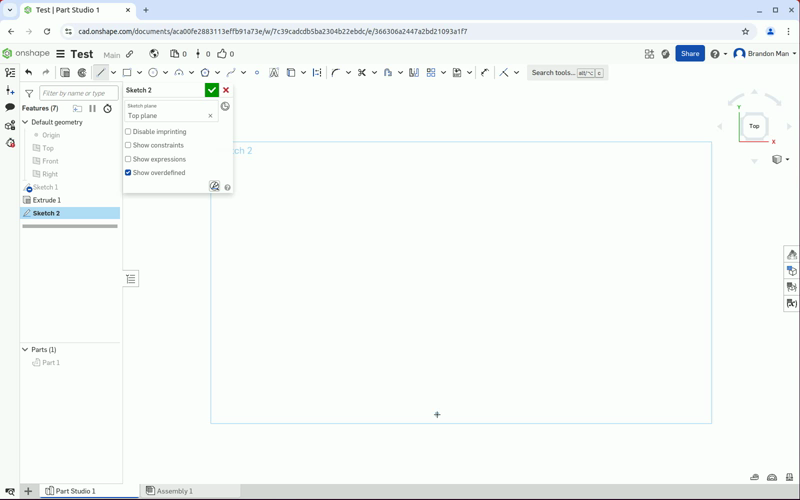
key_down(shift)
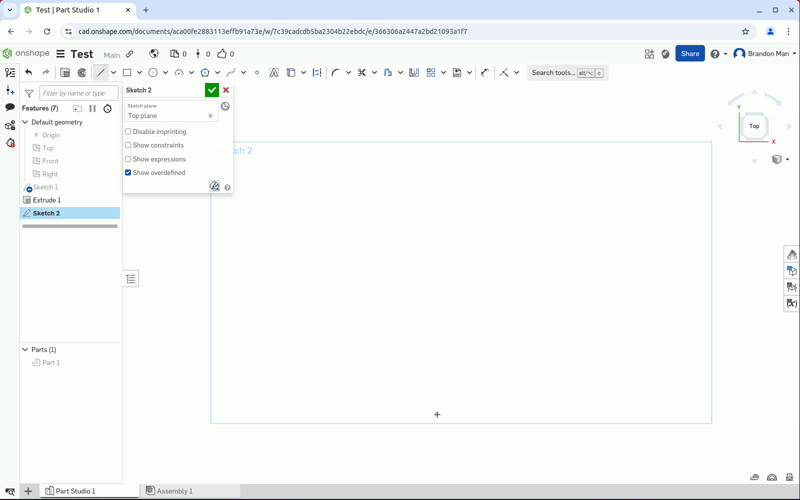
mouse_move(467, 414)
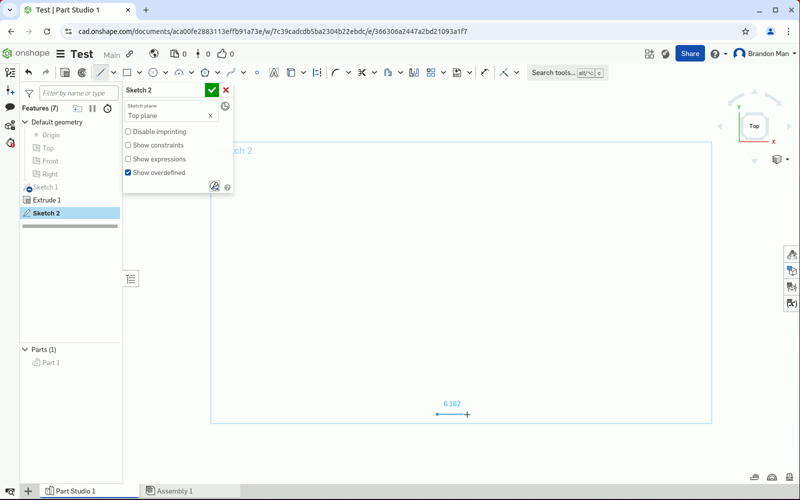
mouse_move(485, 414)
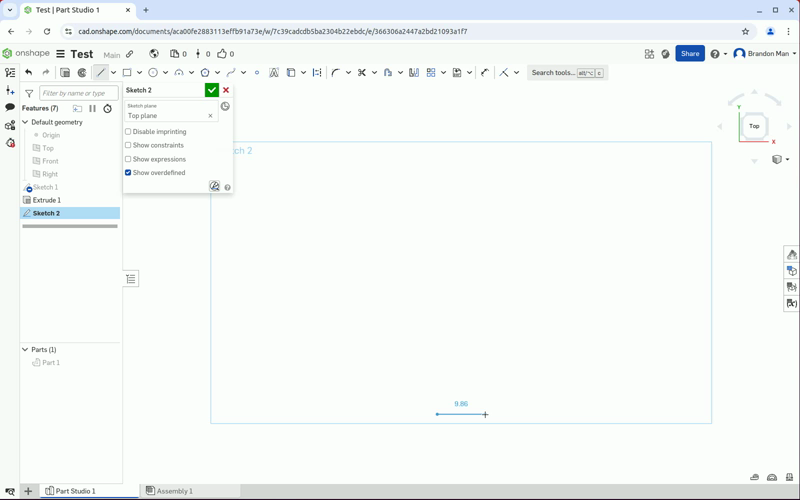
click(485, 414)
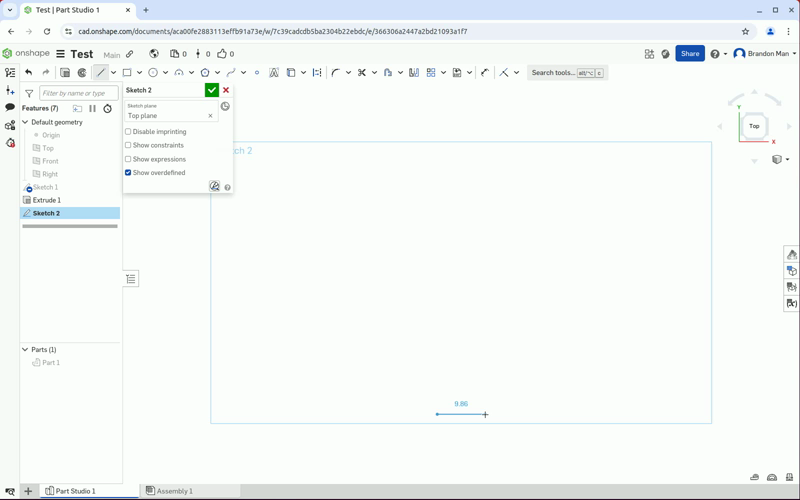
key_up(shift)
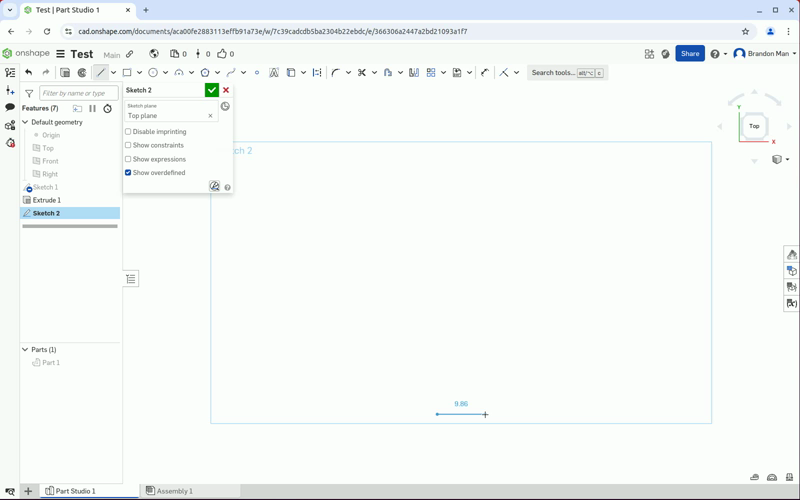
key_down(shift)
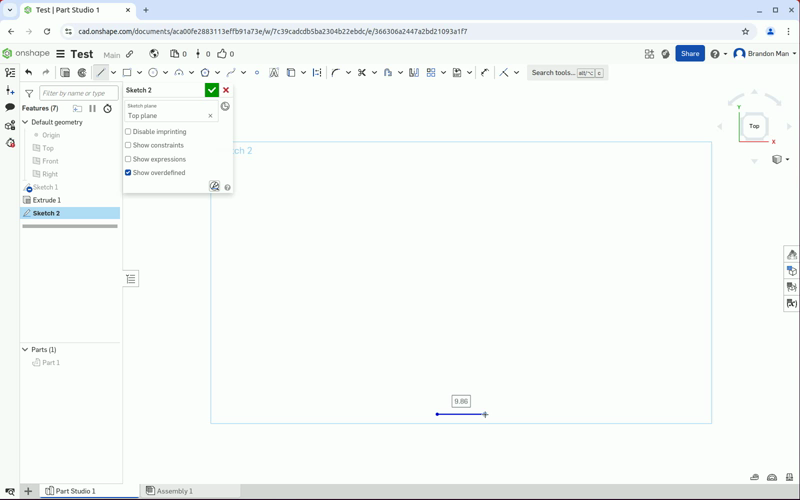
mouse_move(485, 258)
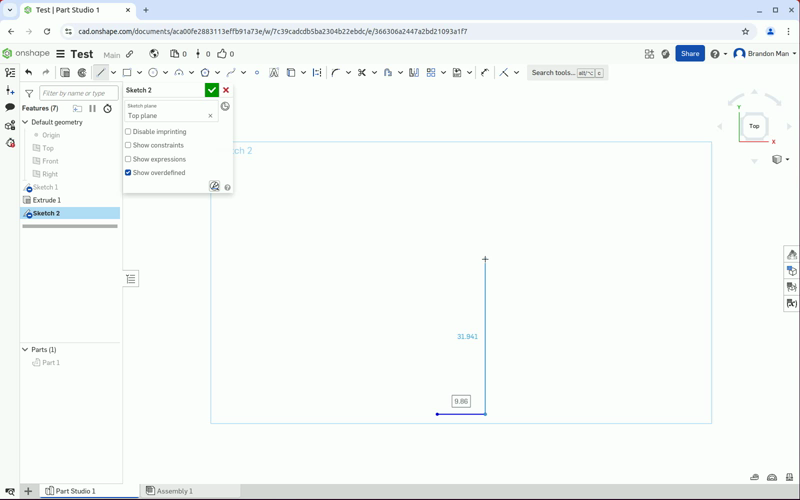
click(485, 258)
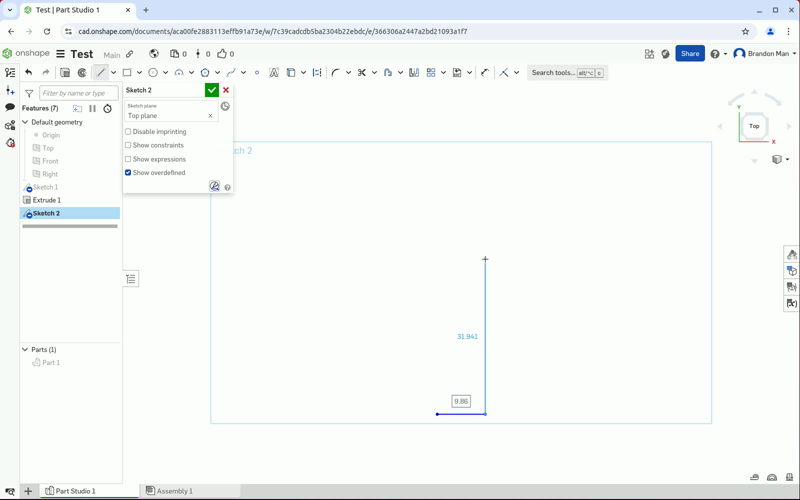
key_up(shift)
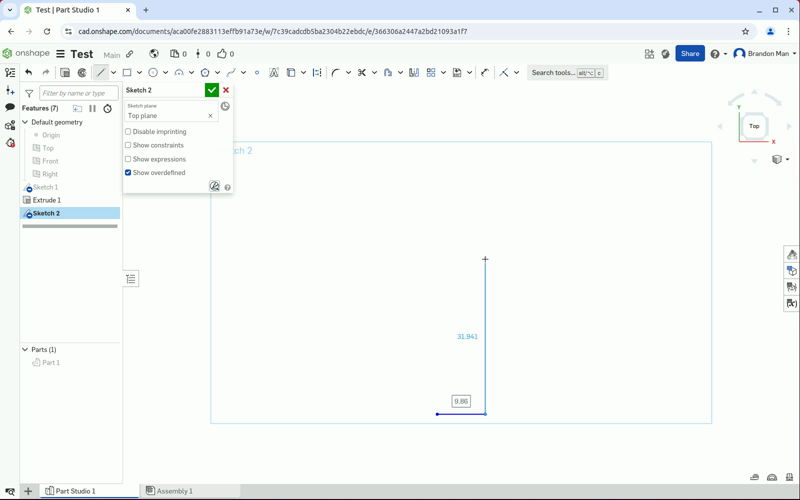
key_down(shift)
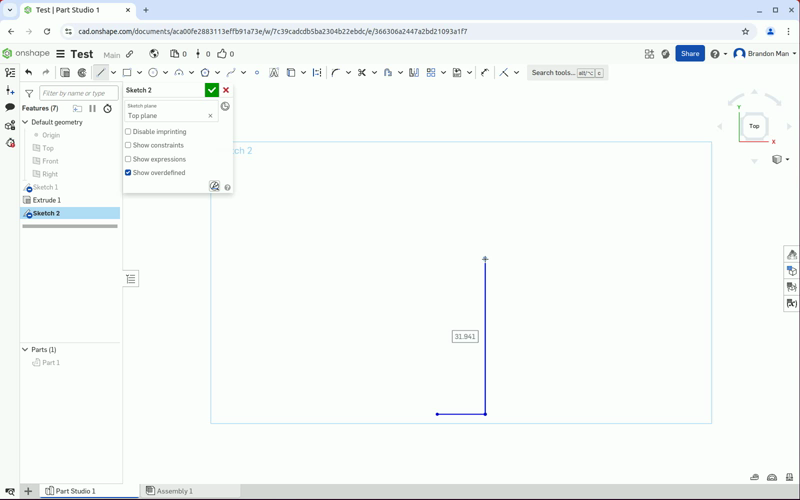
mouse_move(515, 258)
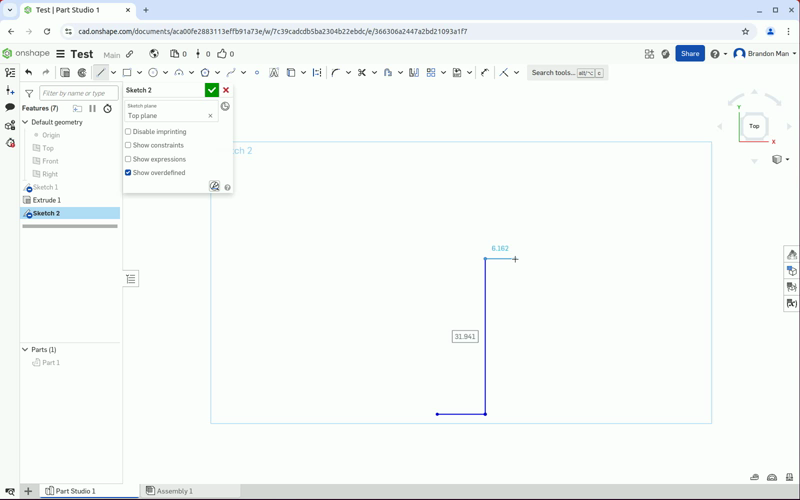
mouse_move(437, 258)
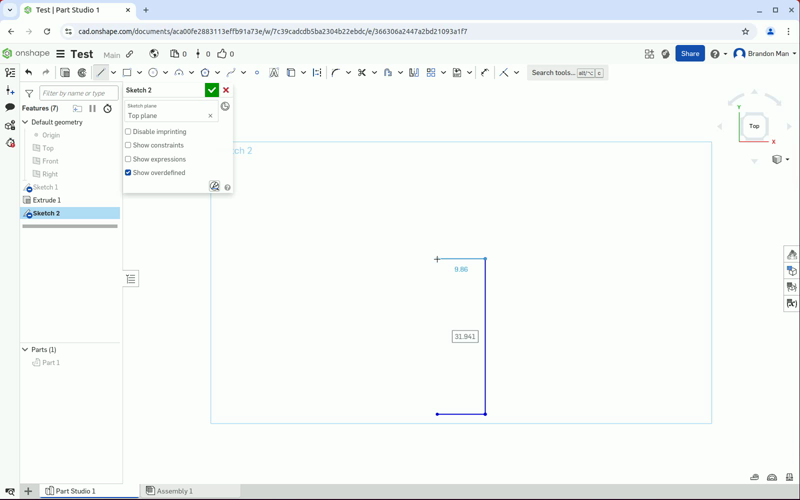
click(437, 258)
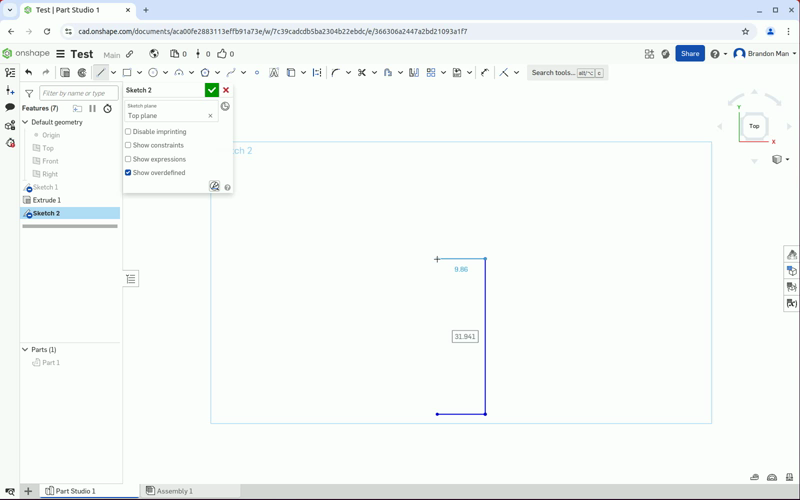
key_up(shift)
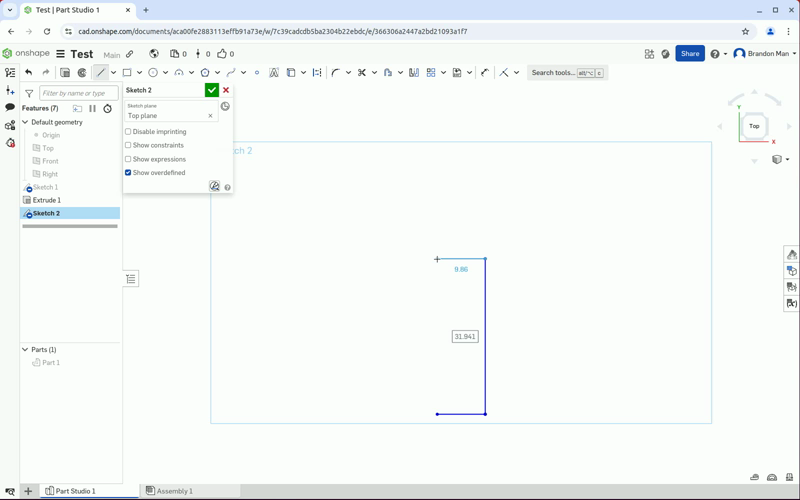
key_down(shift)
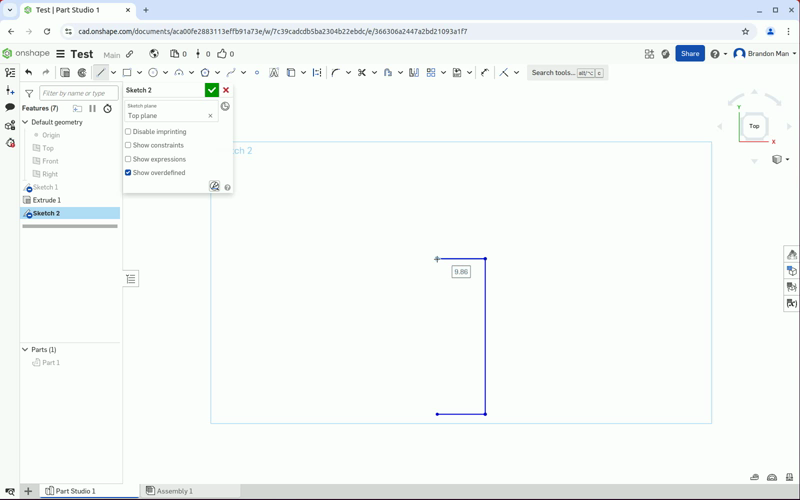
mouse_move(437, 414)
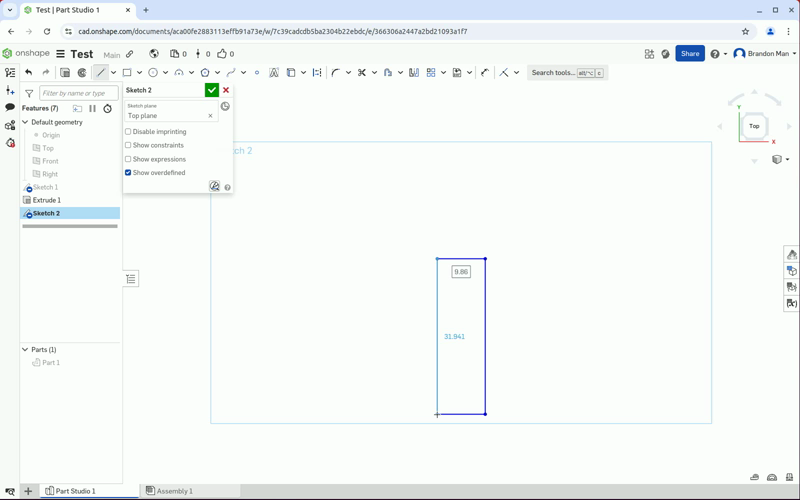
key_up(shift)
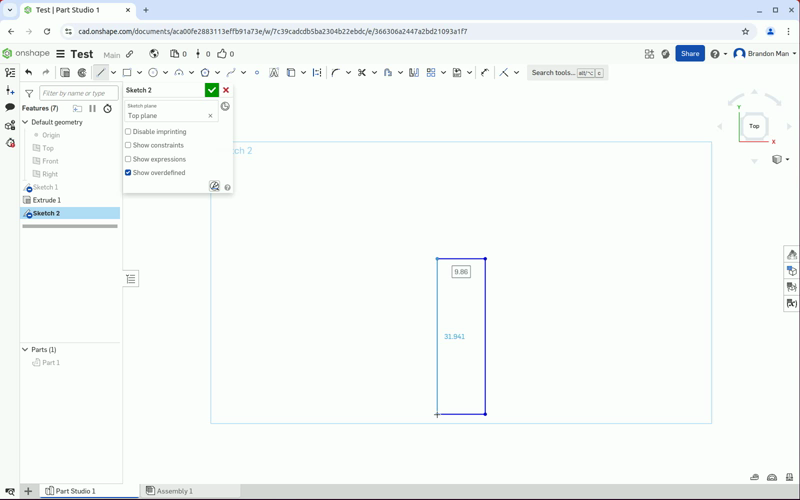
click(437, 414)
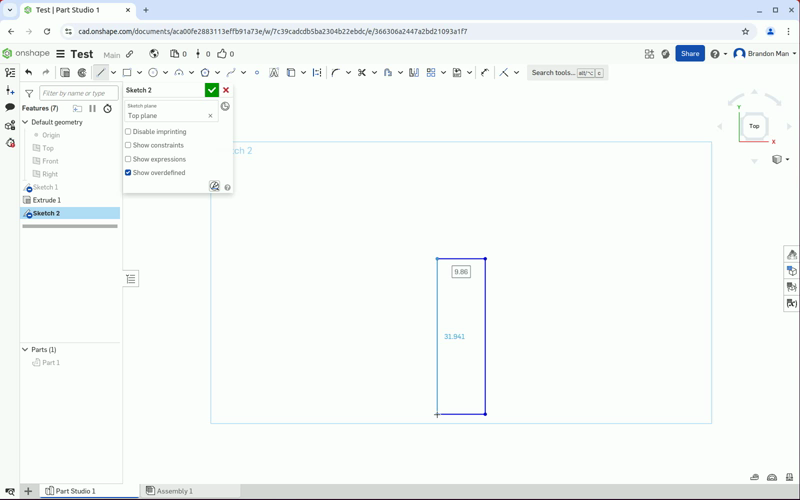
key(esc)
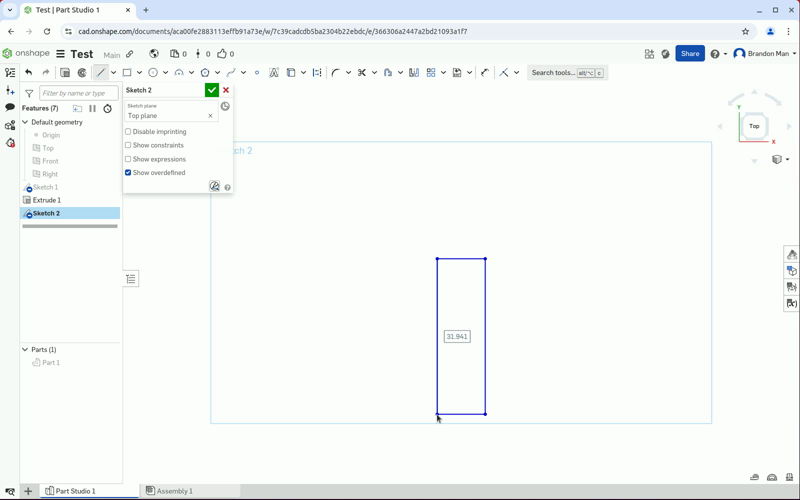
mouse_move(468, 364)
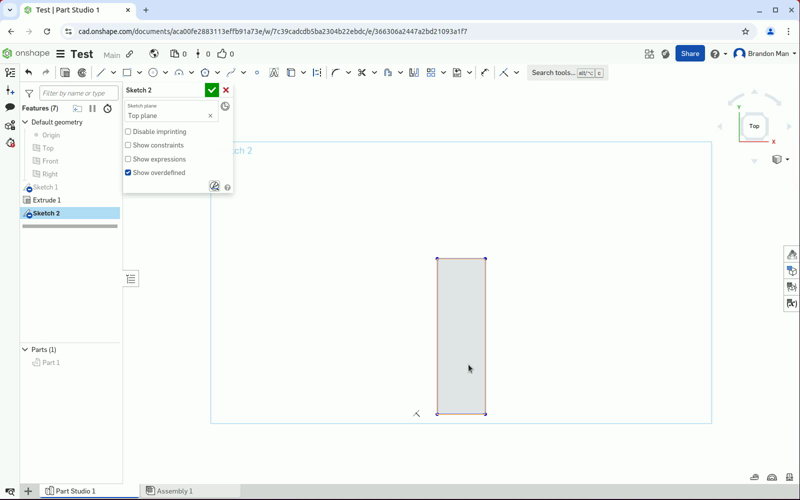
click(468, 364)
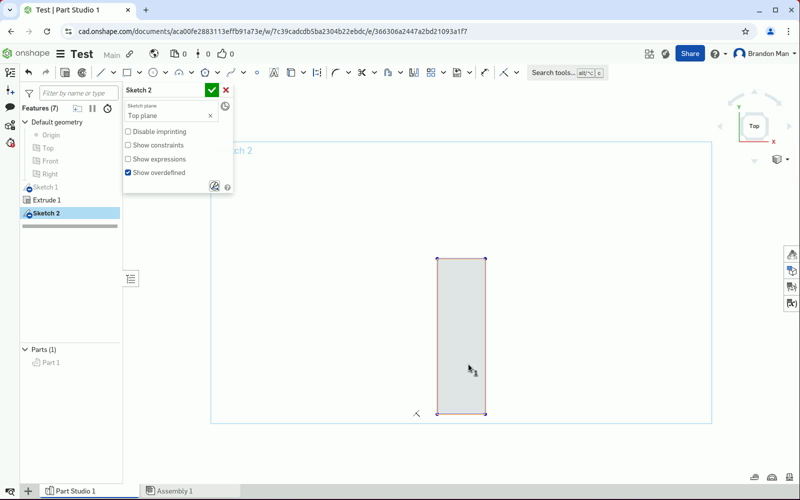
mouse_move(73, 352)
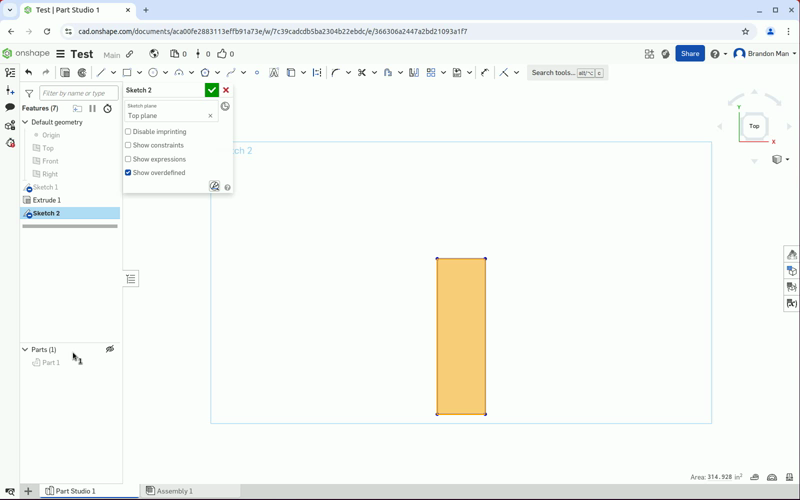
key(shift+y)
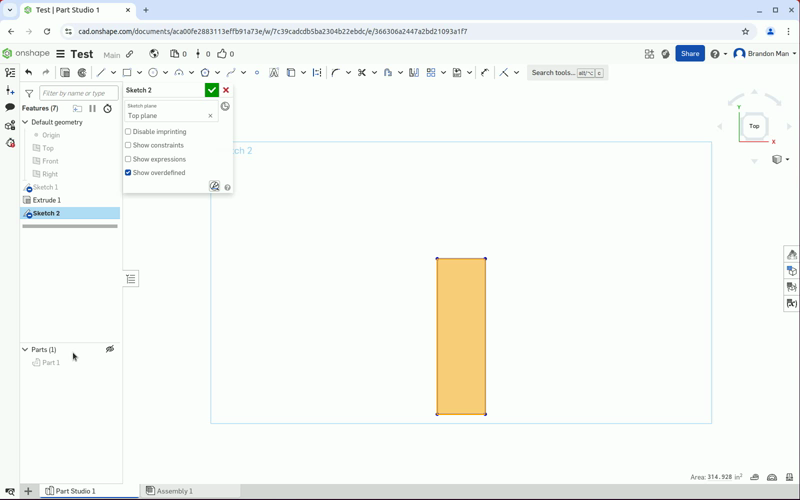
key(shift+e)
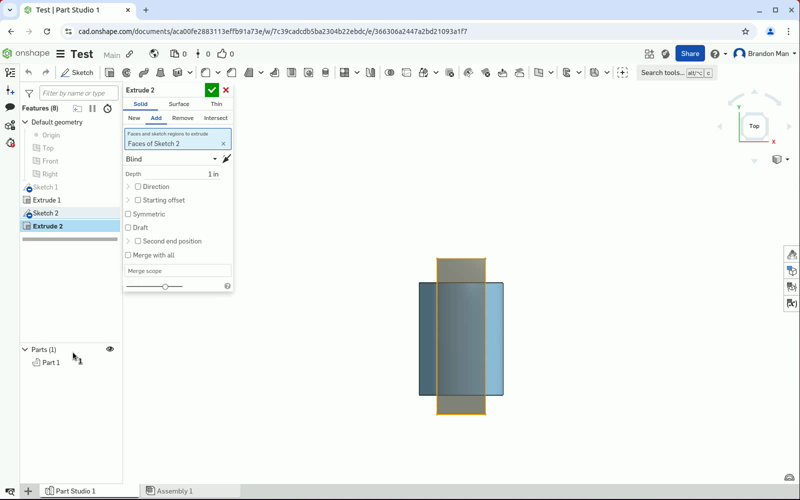
mouse_move(143, 106)
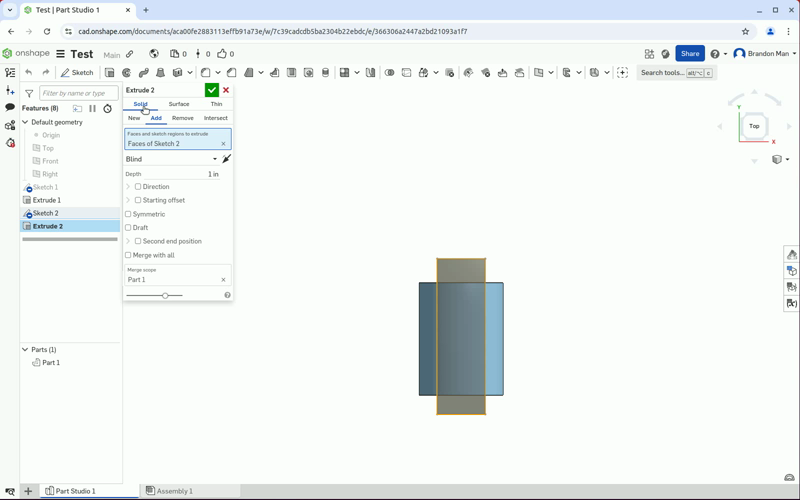
click(143, 106)
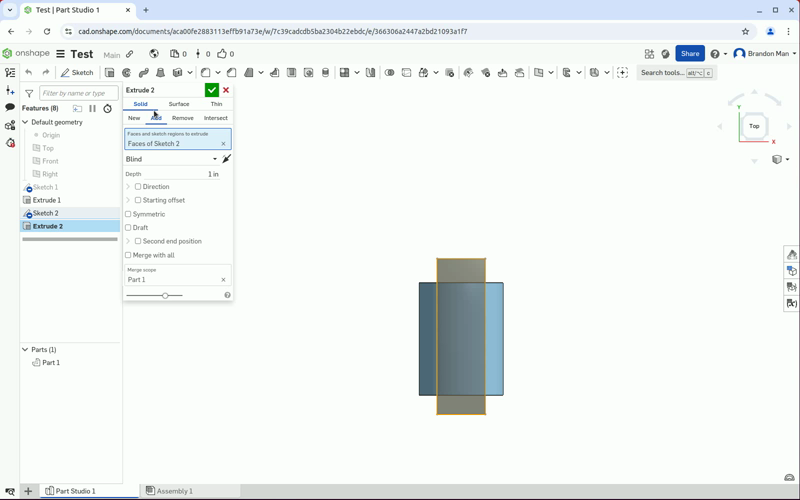
mouse_move(186, 120)
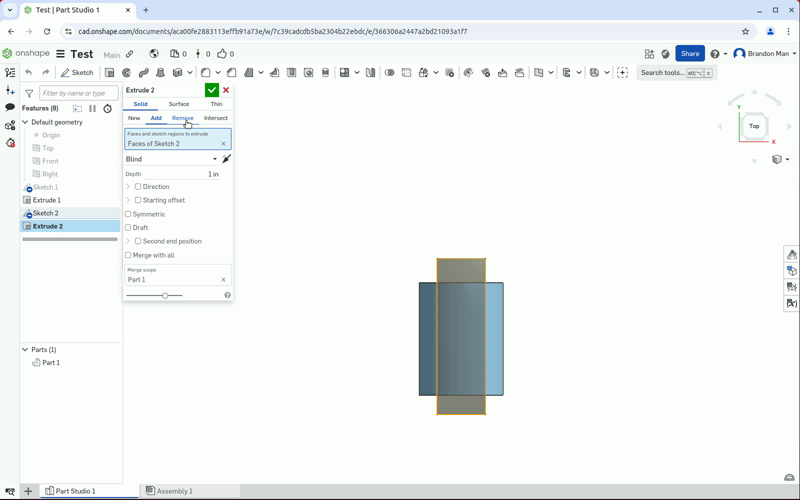
click(186, 120)
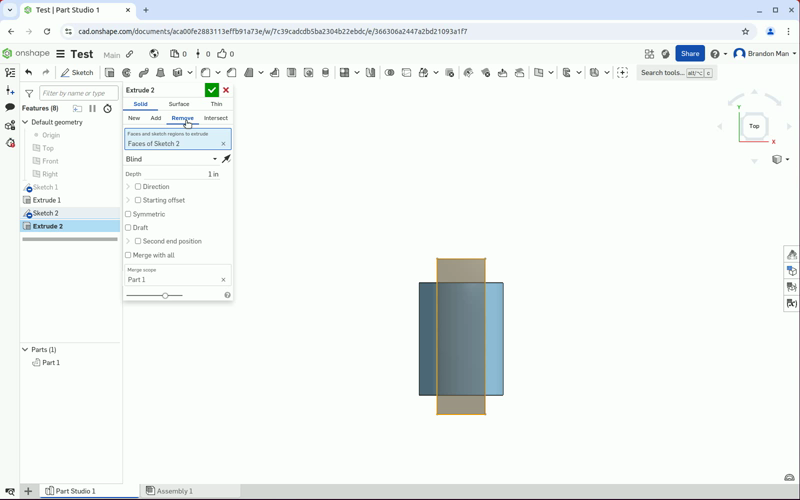
key(tab, 4)
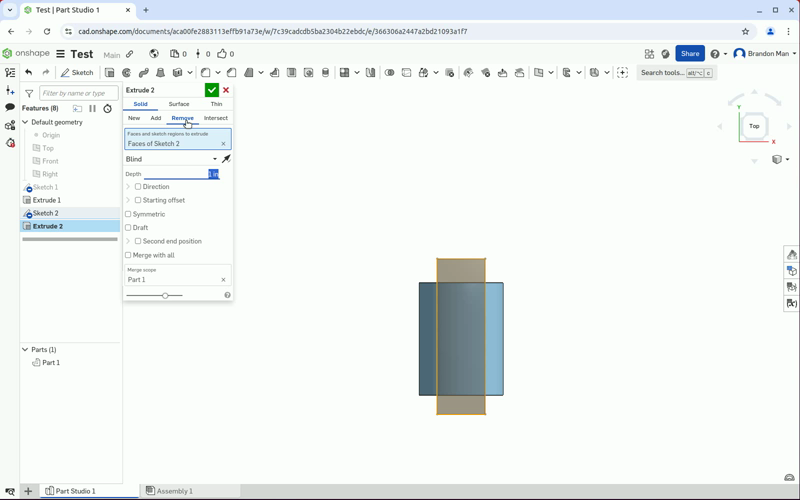
text(34.662)
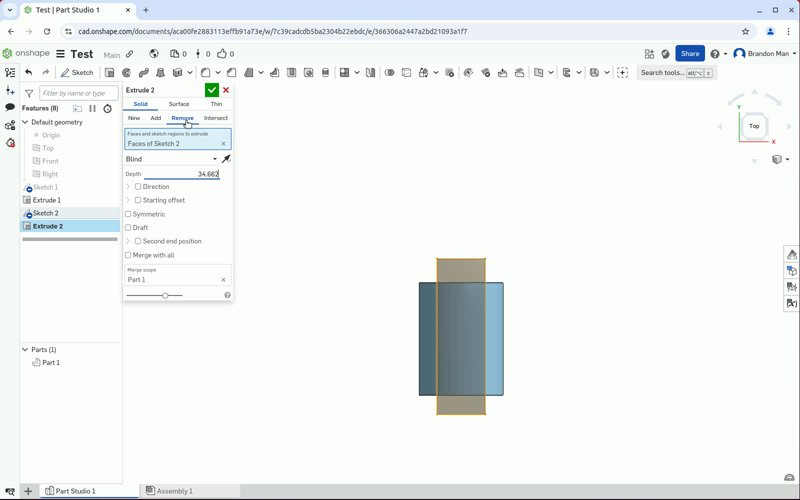
key(tab, 3)
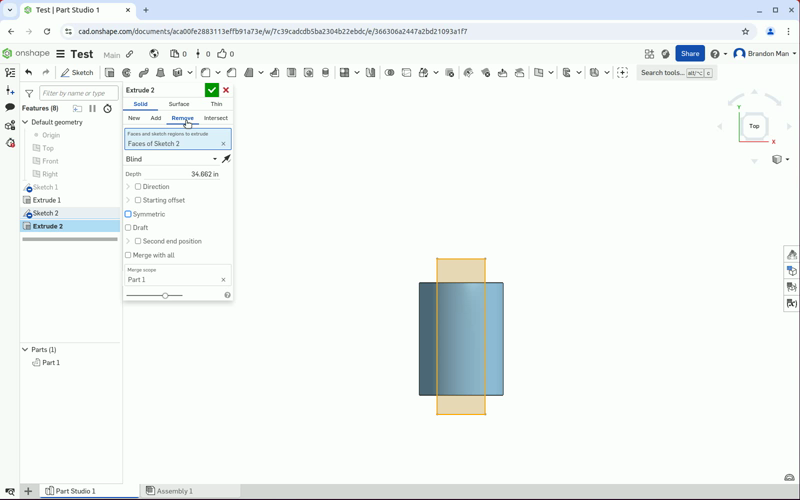
key(space)
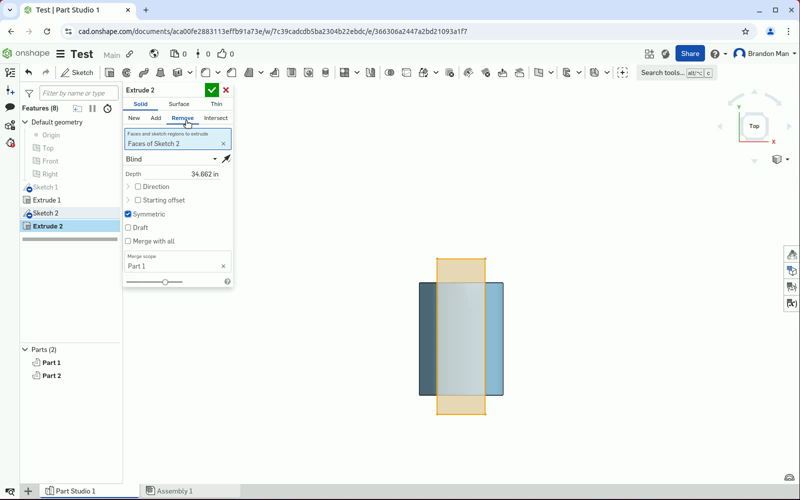
key(tab, 2)
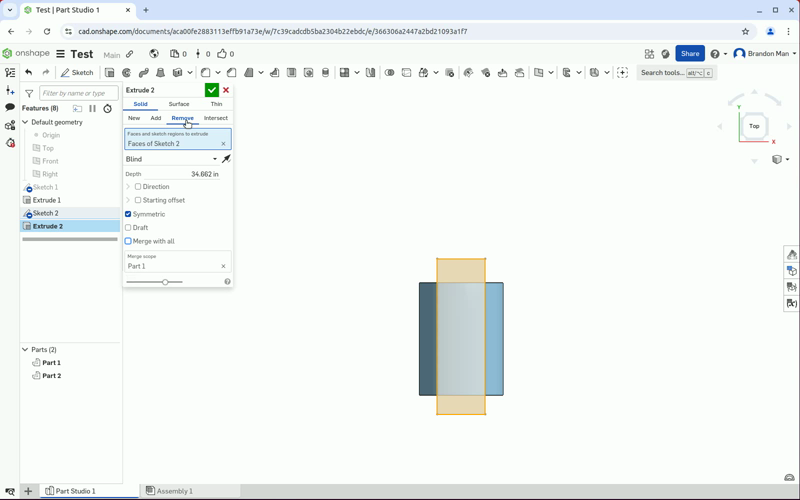
key(space)
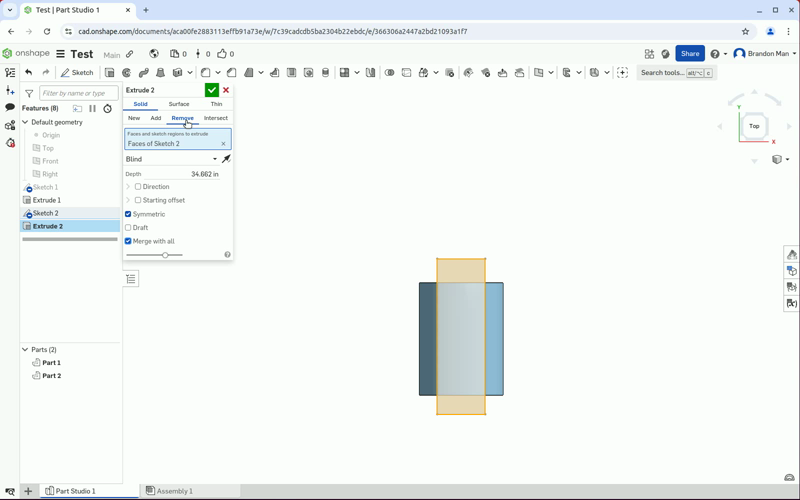
key(enter)
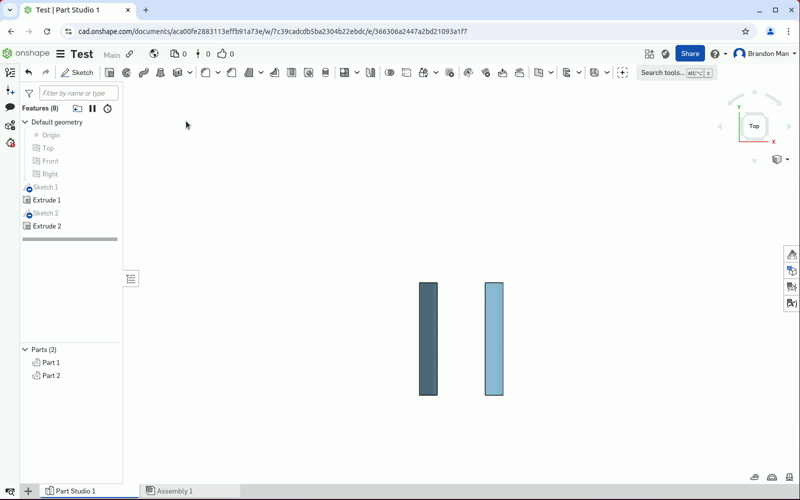
key(shift+h)
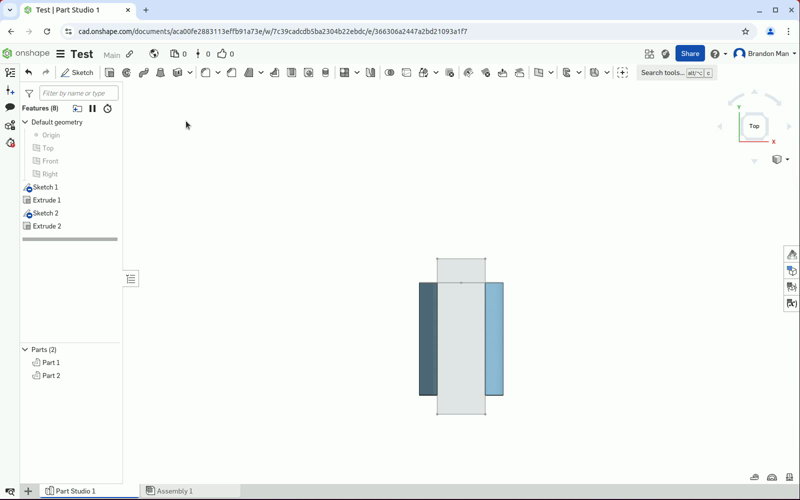
key(shift+h)
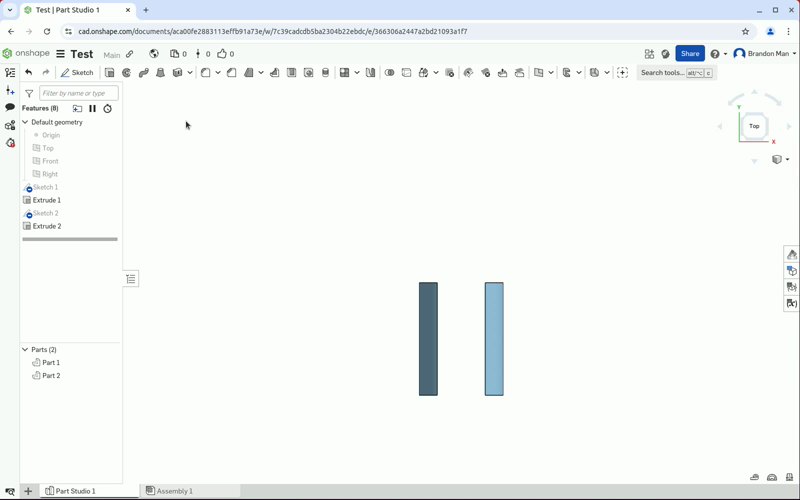
mouse_move(73, 189)
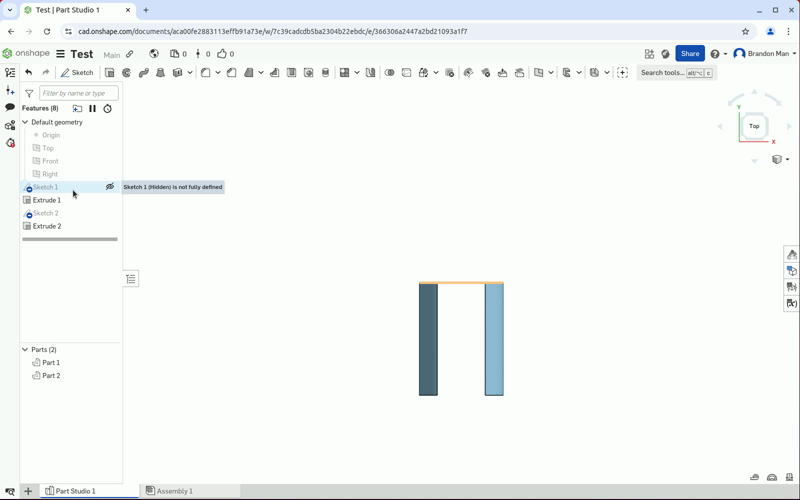
click(73, 189)
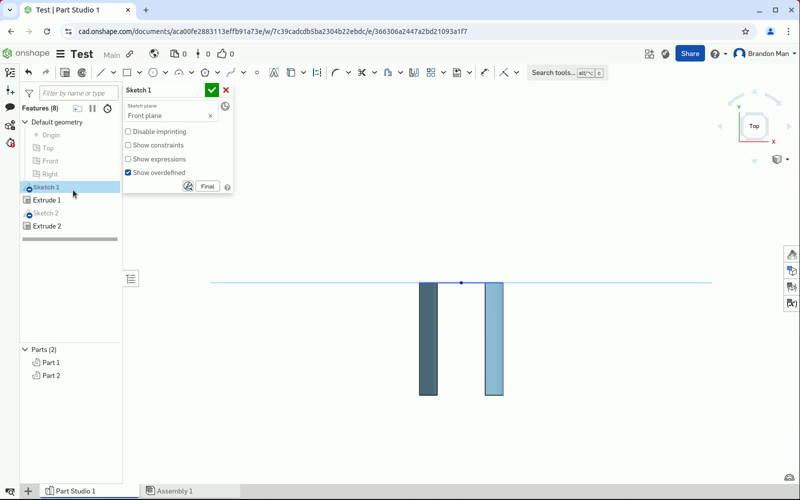
mouse_move(229, 92)
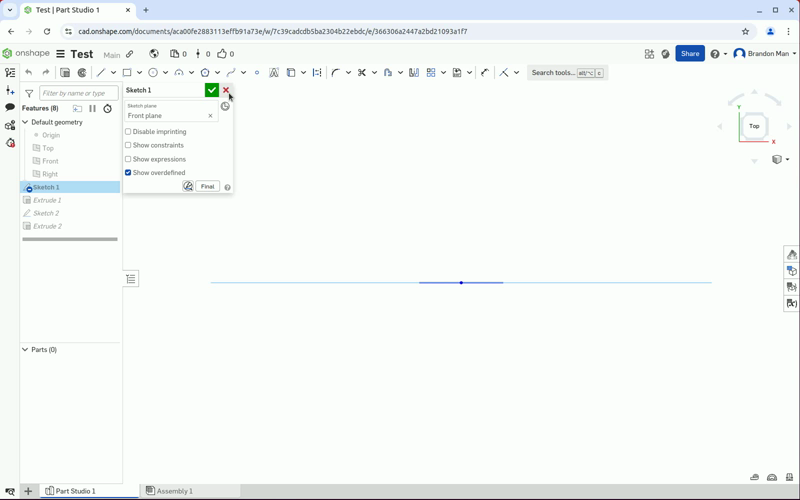
click(229, 92)
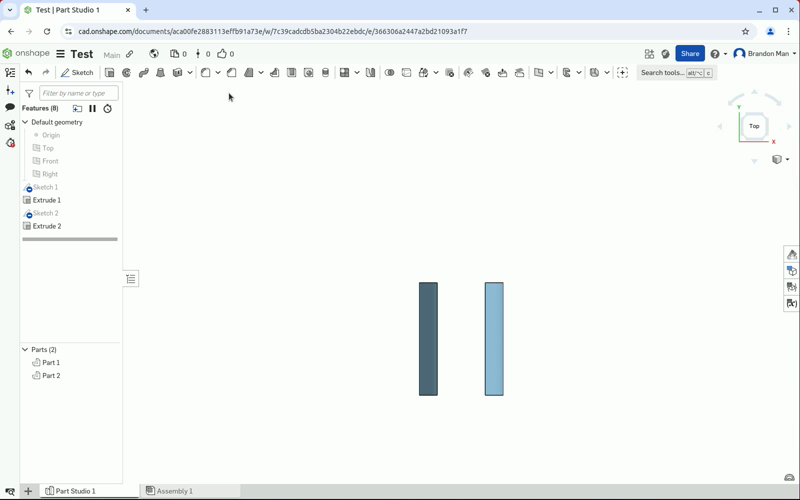
mouse_move(73, 352)
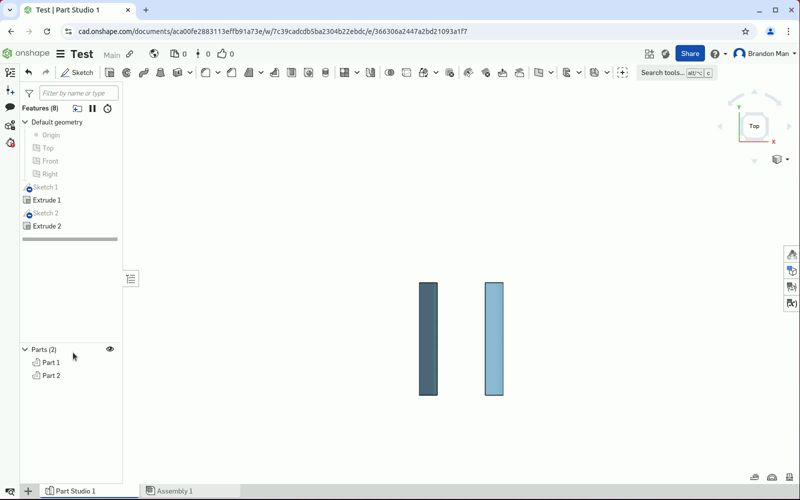
key(y)
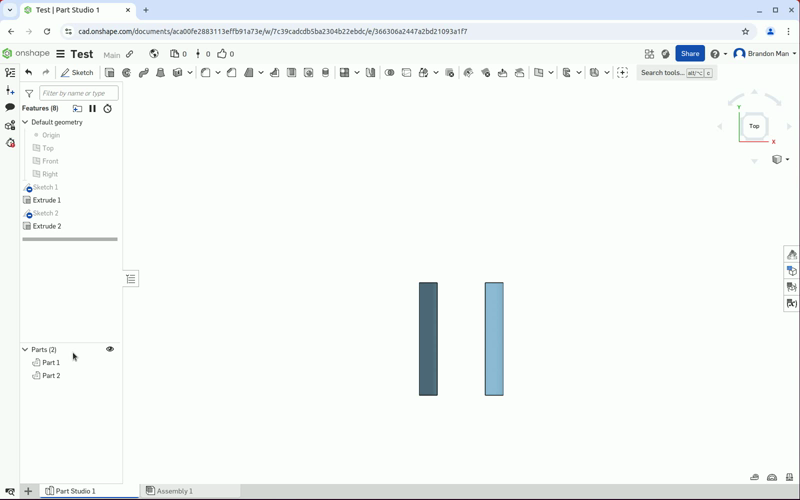
key(shift+p)
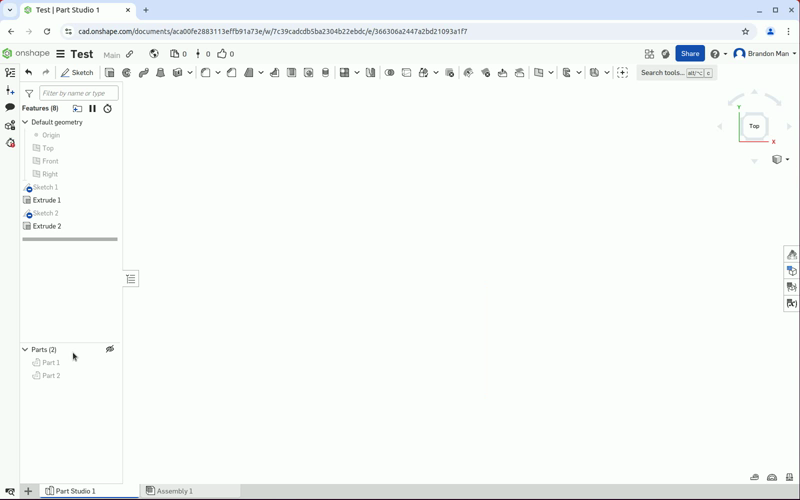
key(space)
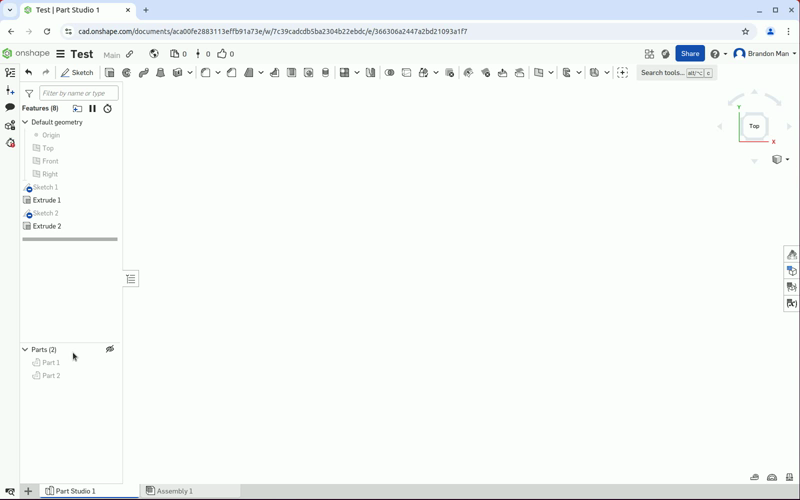
key_down(shift)
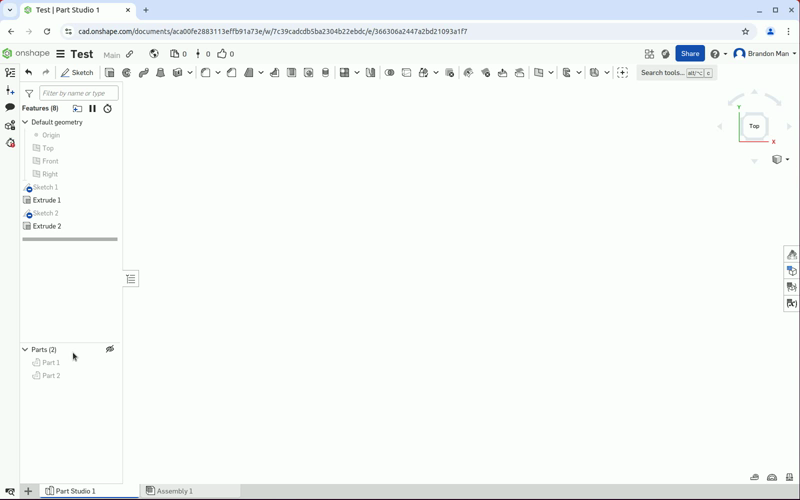
key(up)
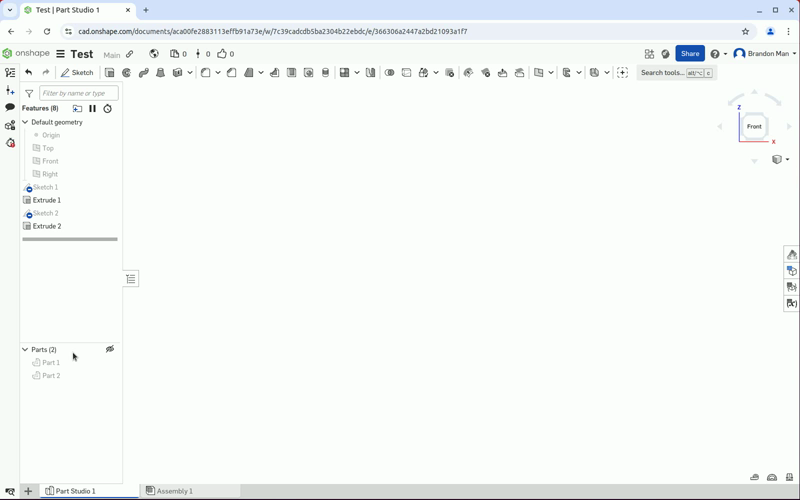
key_up(shift)
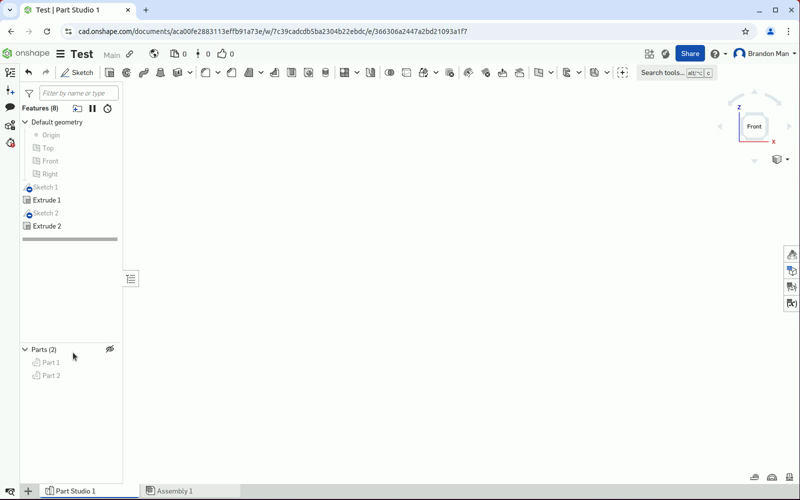
key(space)
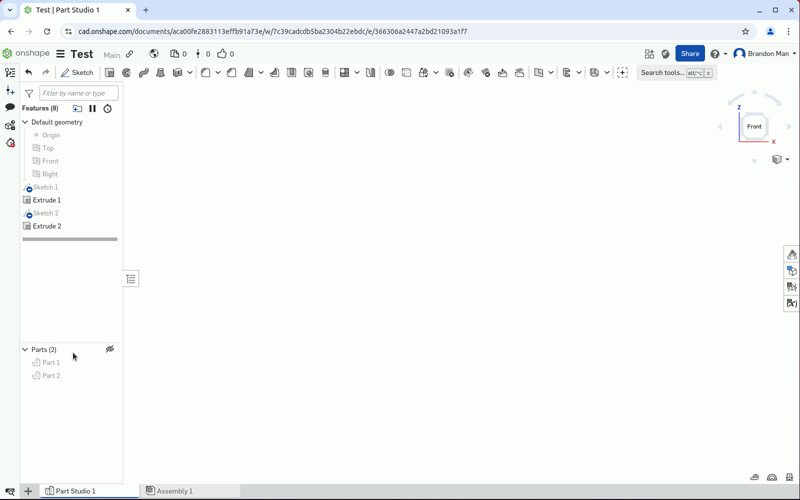
key_down(shift)
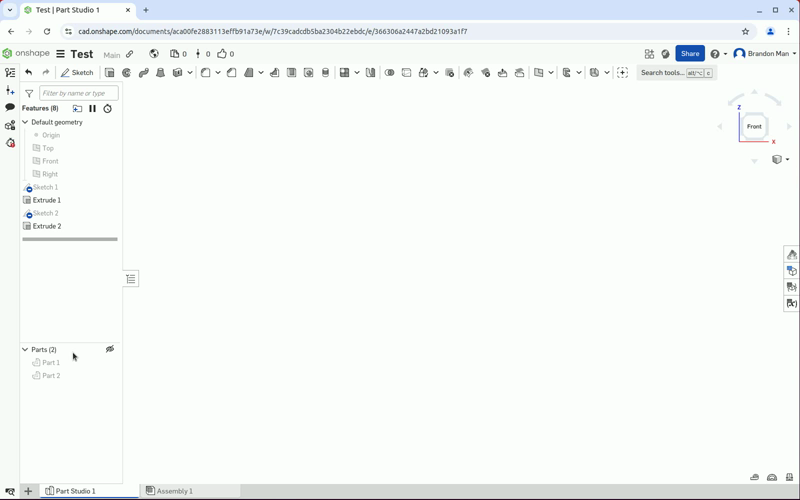
key(left)
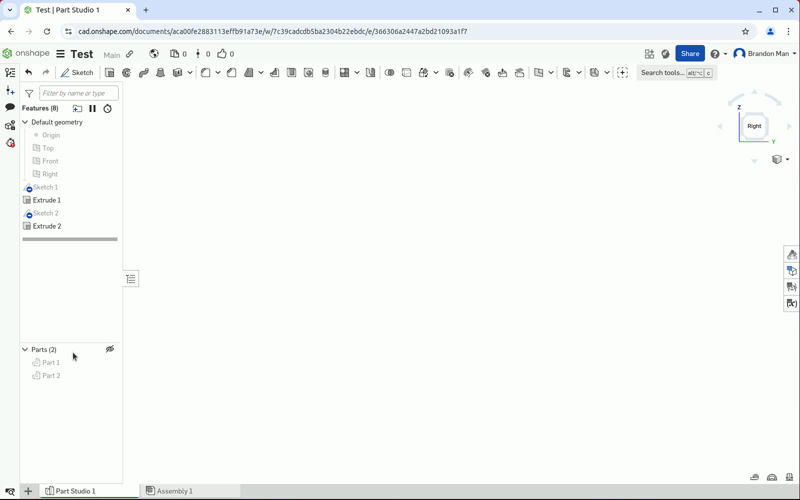
key_up(shift)
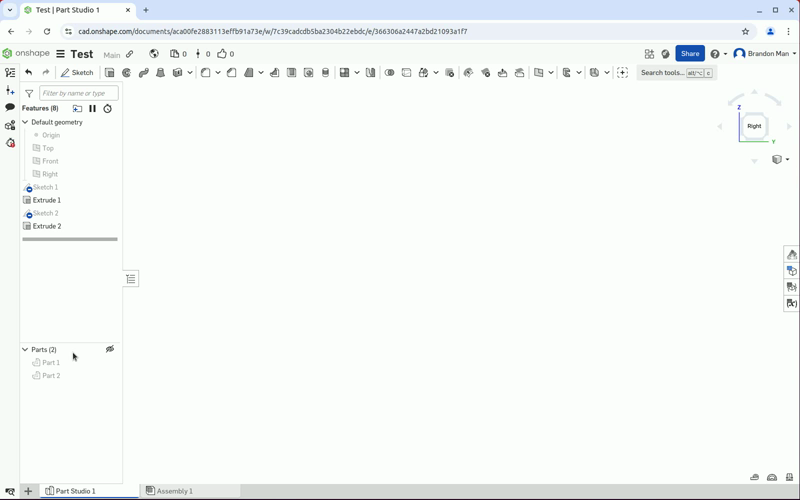
mouse_move(73, 352)
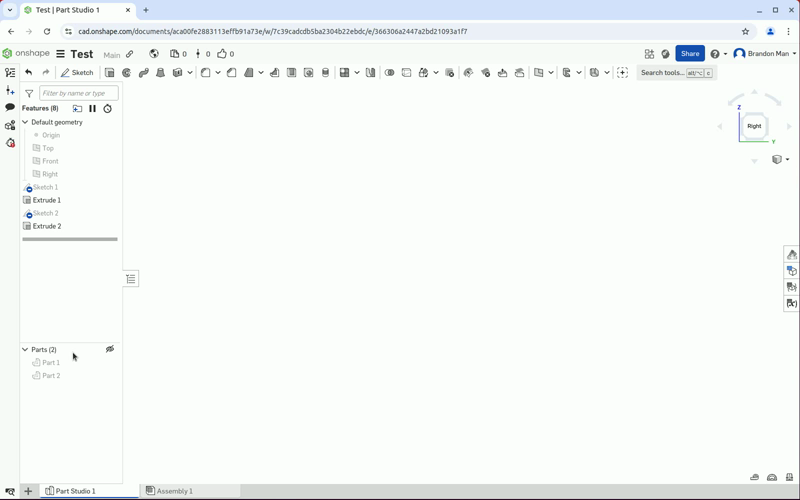
key(shift+y)
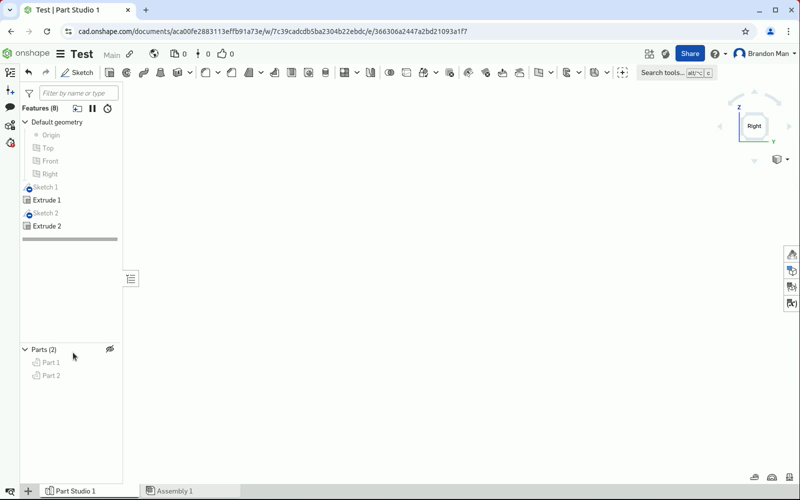
key(shift+s)
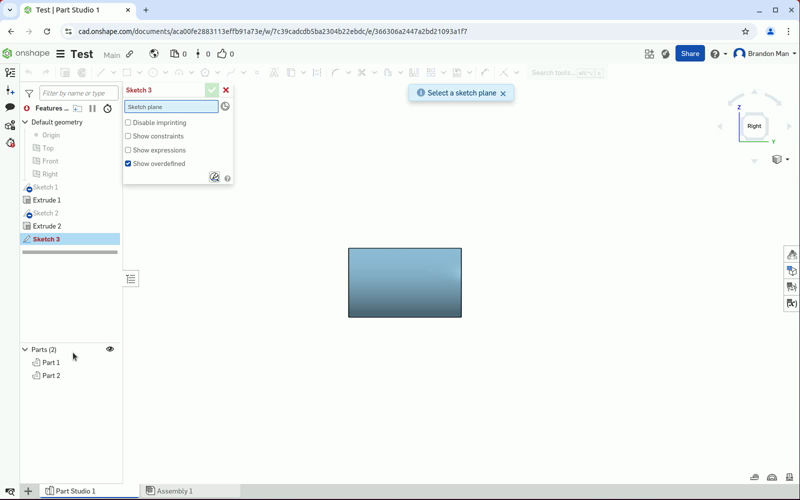
mouse_move(73, 176)
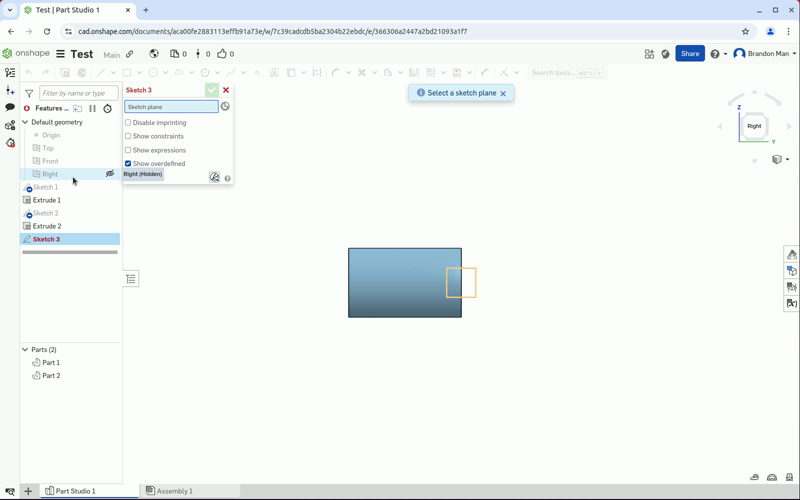
click(73, 176)
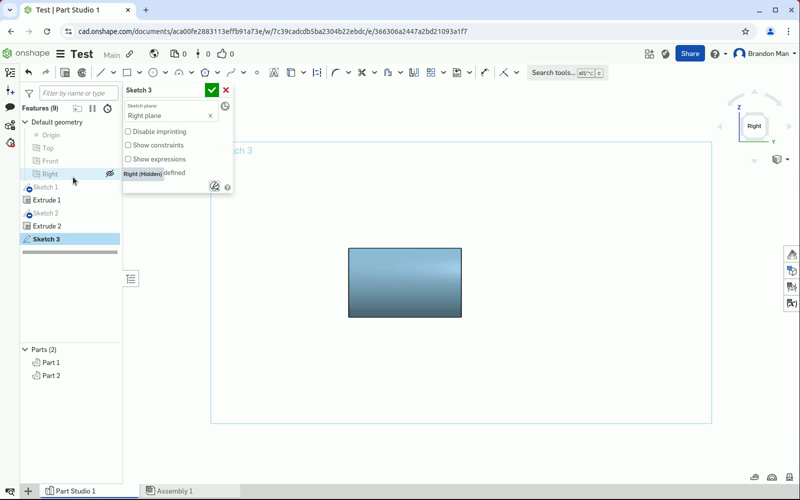
mouse_move(73, 352)
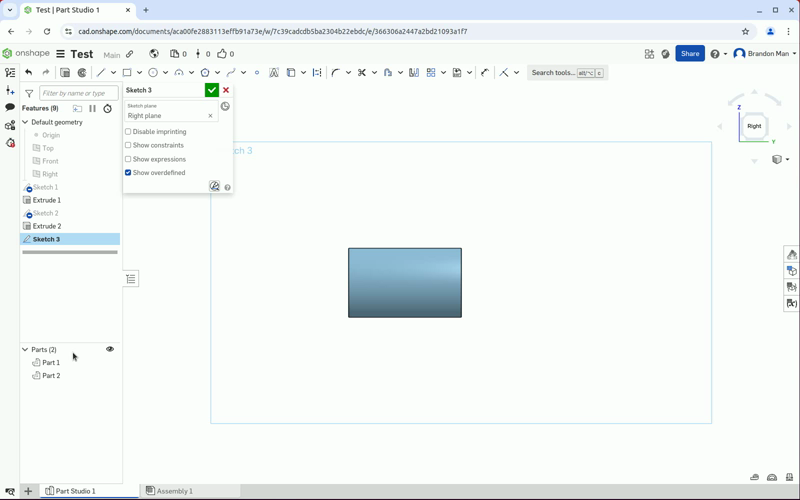
key(y)
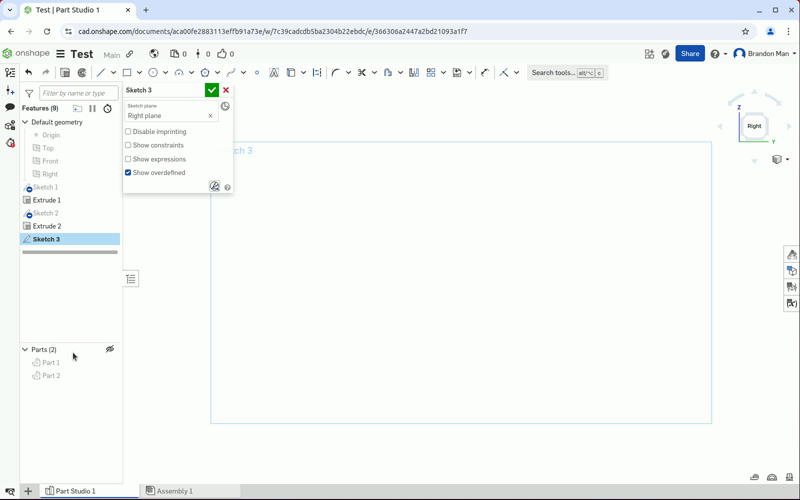
key(c)
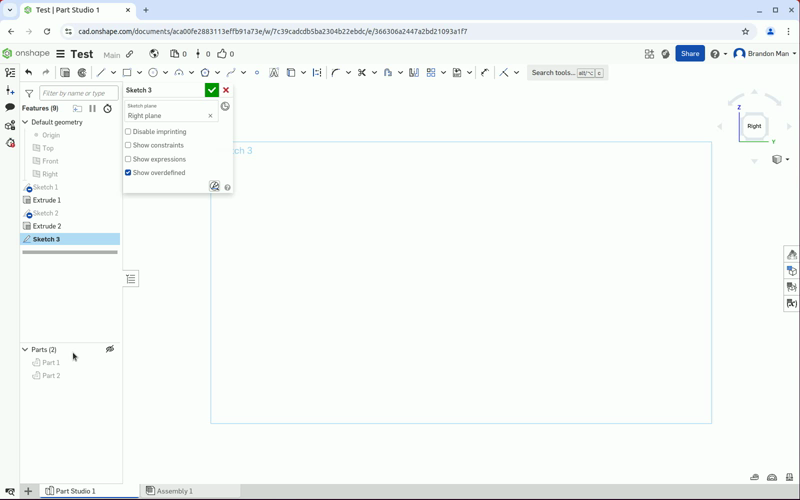
key_down(shift)
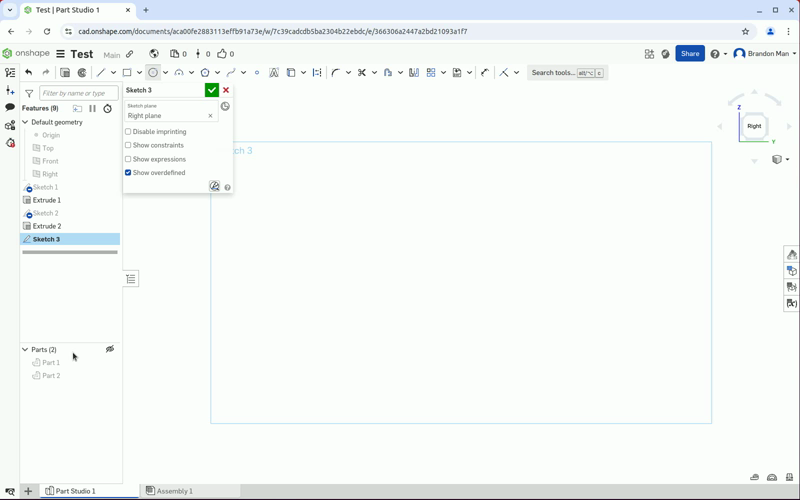
mouse_move(371, 282)
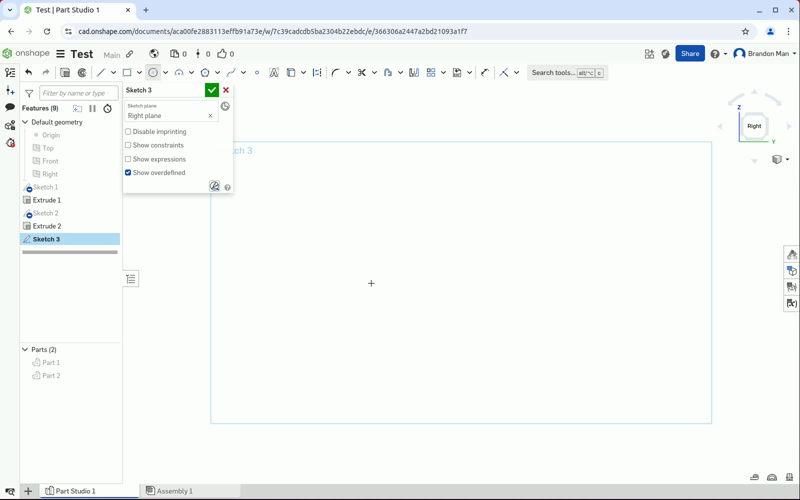
click(371, 282)
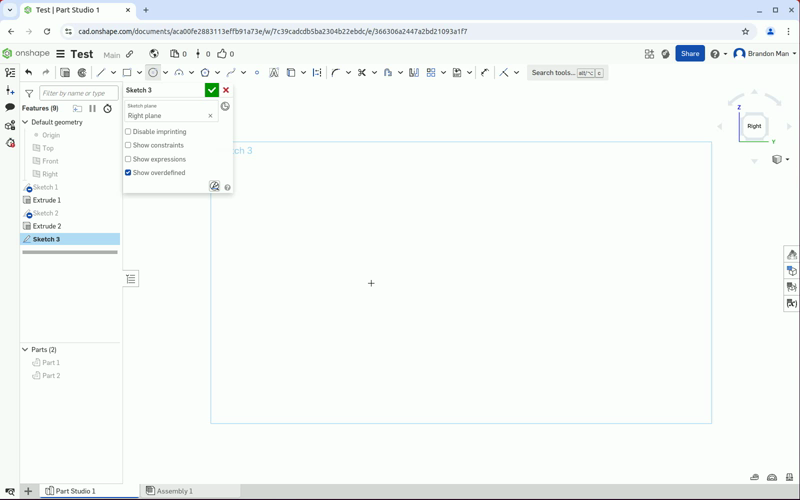
key_up(shift)
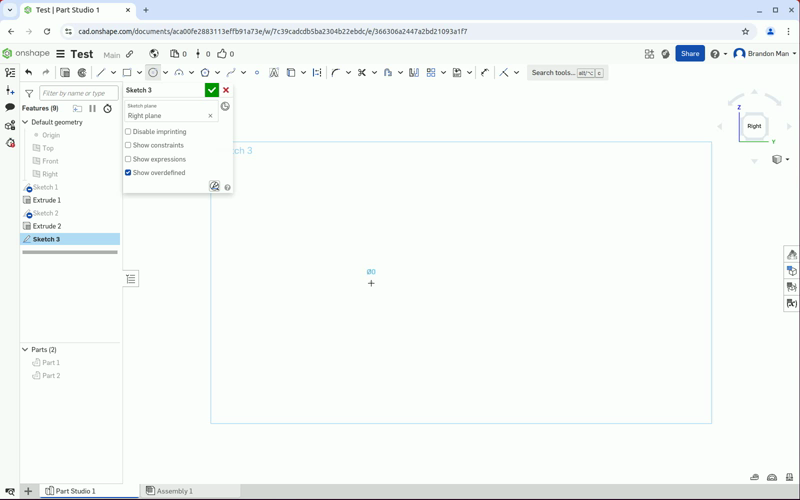
mouse_move(385, 282)
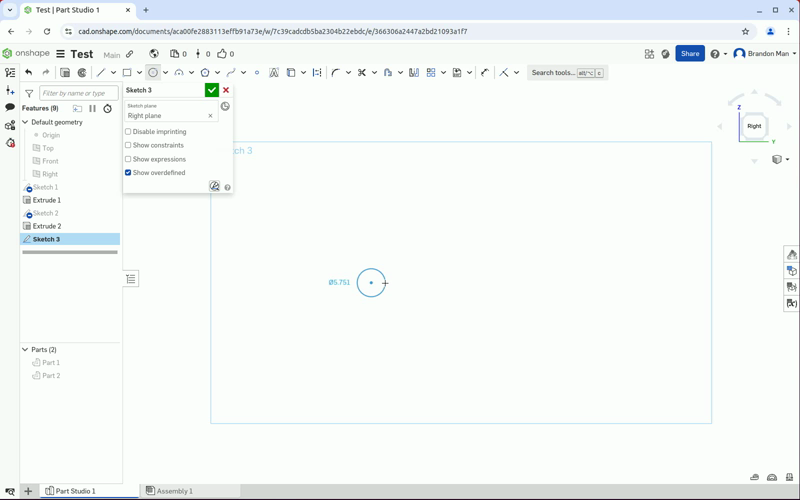
click(385, 282)
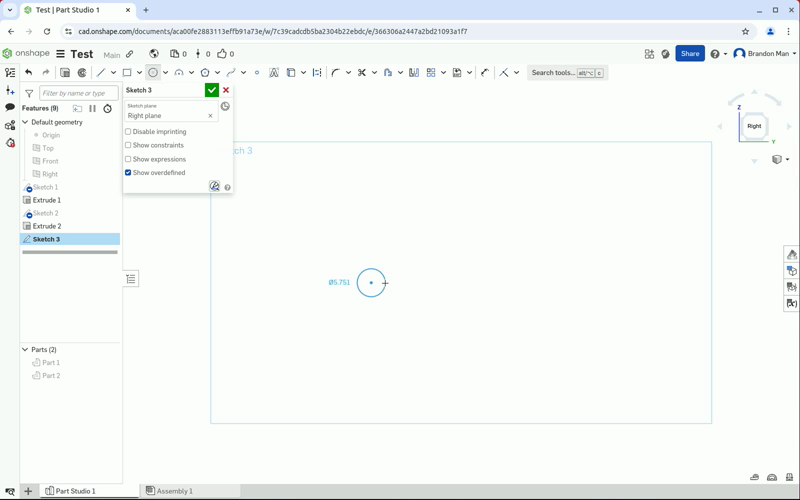
key(esc)
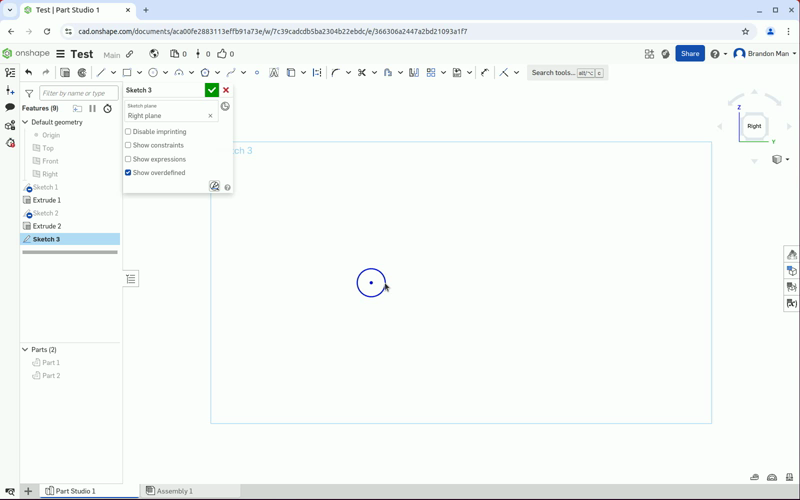
mouse_move(361, 289)
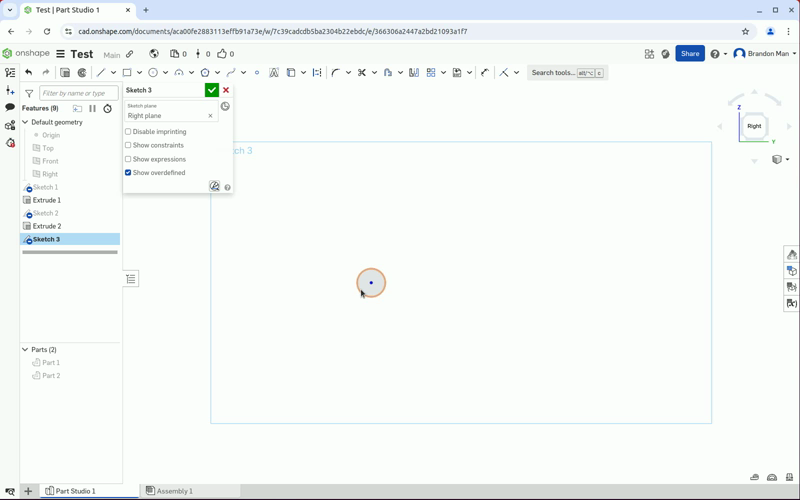
scroll(6)
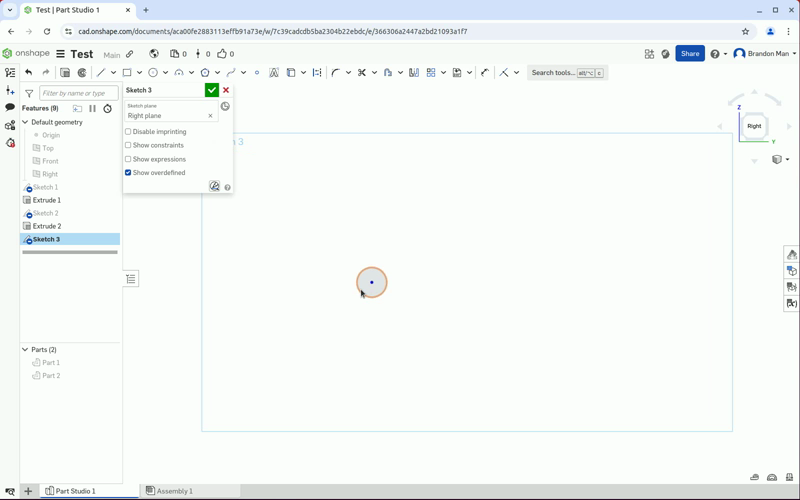
scroll(6)
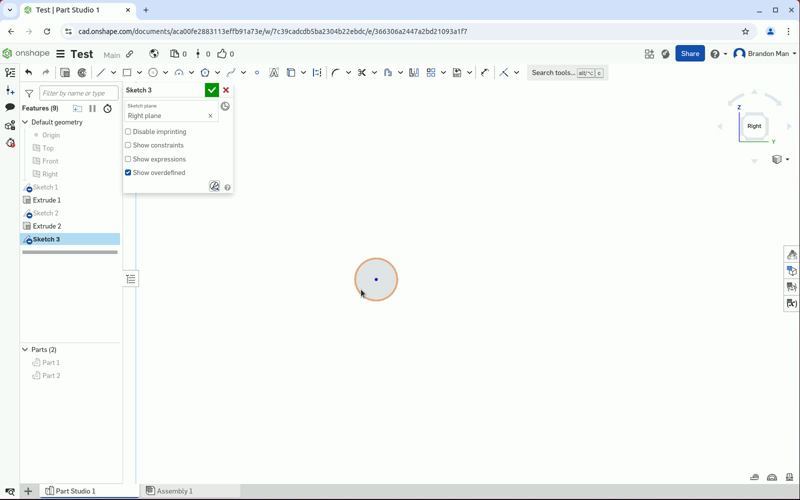
scroll(6)
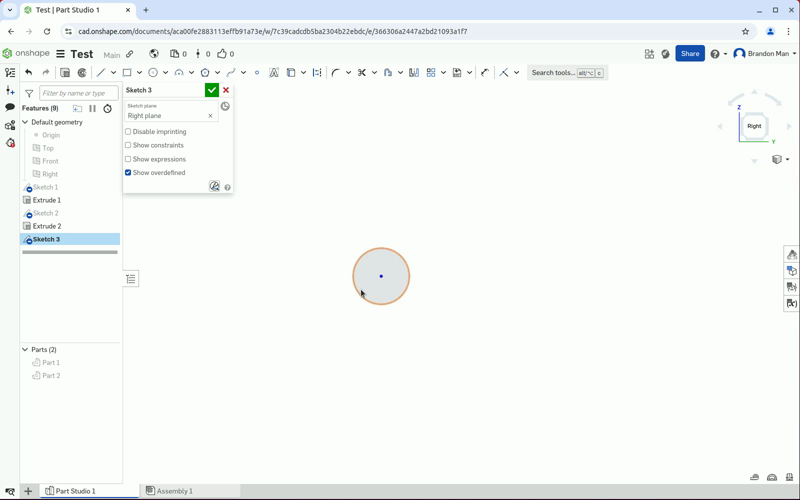
scroll(6)
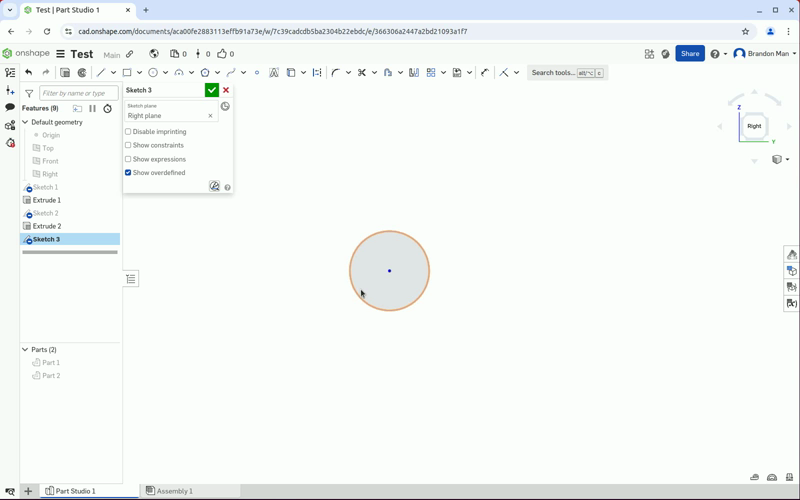
scroll(6)
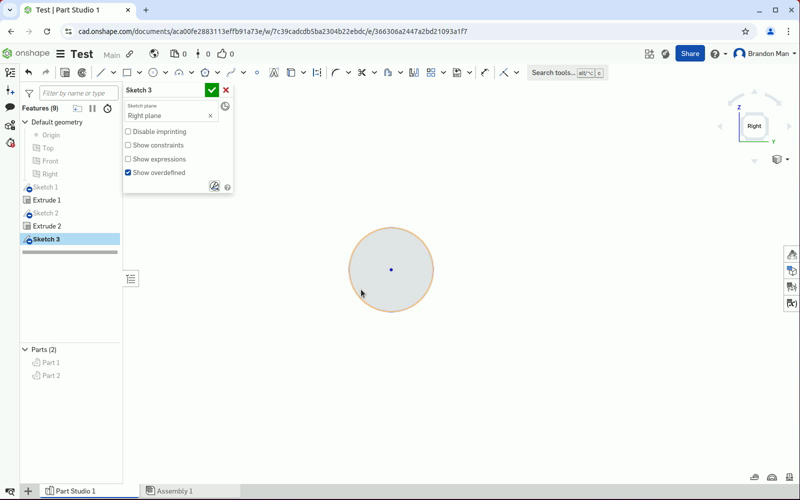
scroll(6)
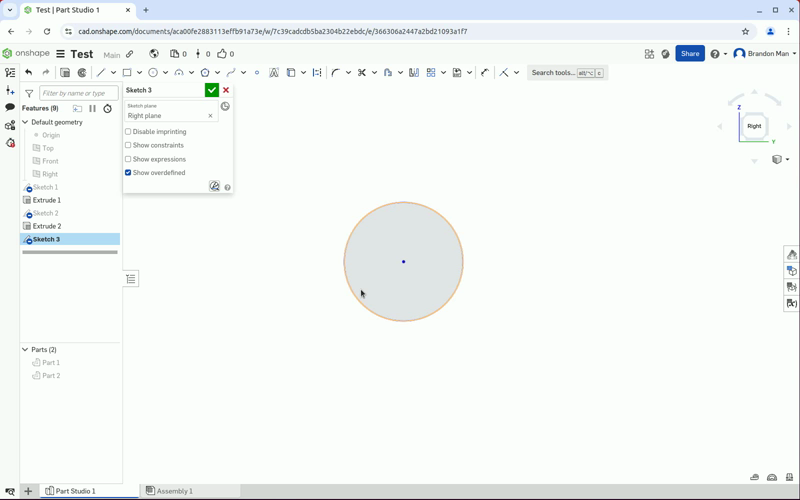
scroll(6)
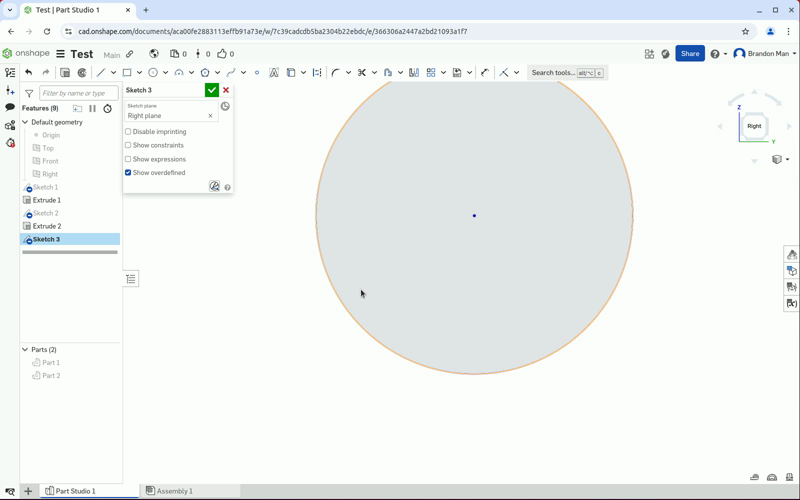
click(361, 289)
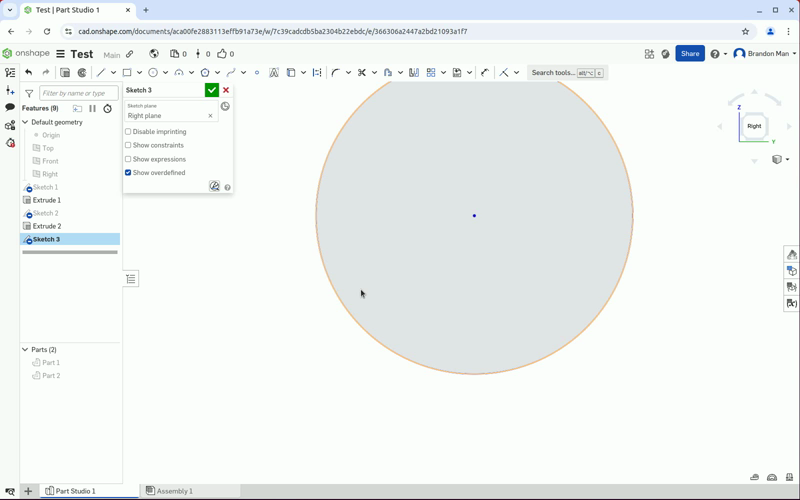
scroll(-6)
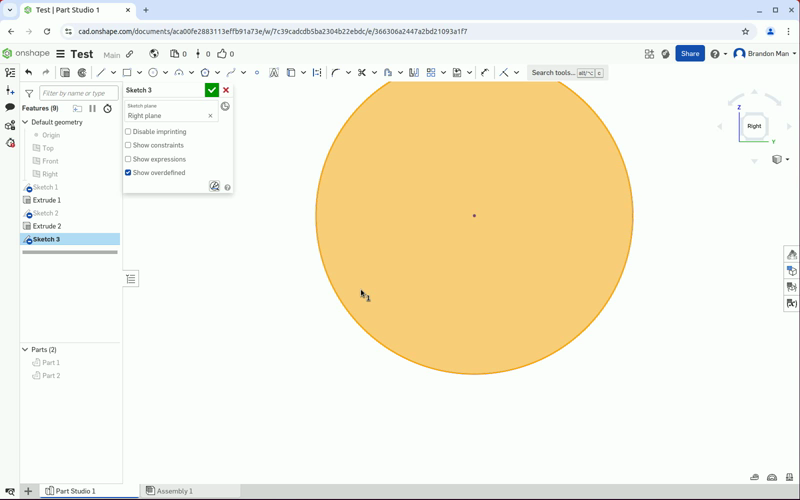
scroll(-6)
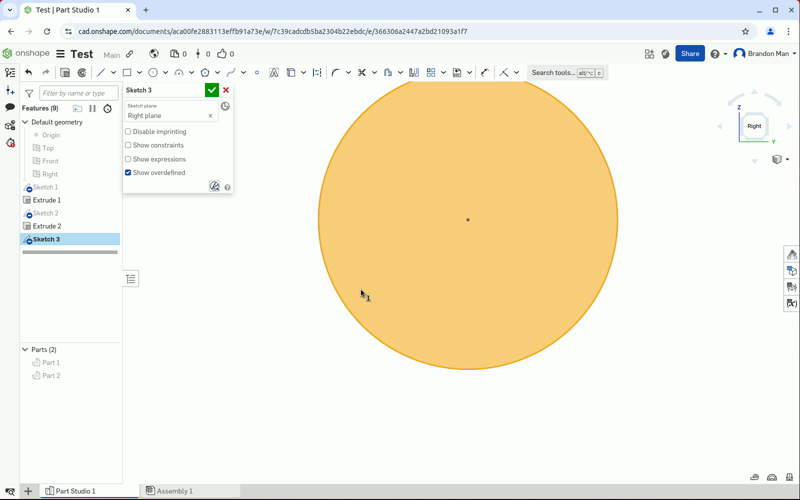
scroll(-6)
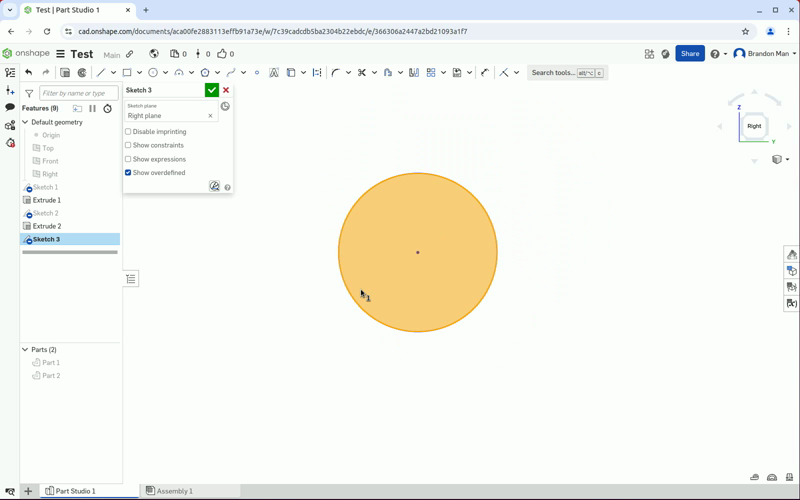
scroll(-6)
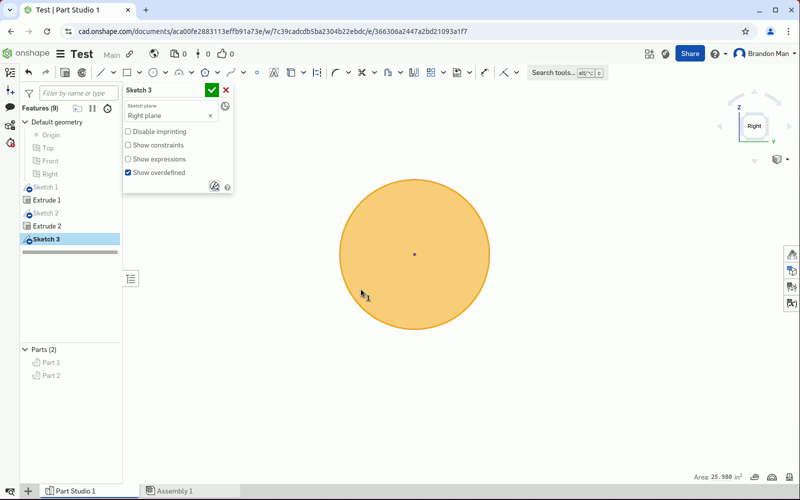
scroll(-6)
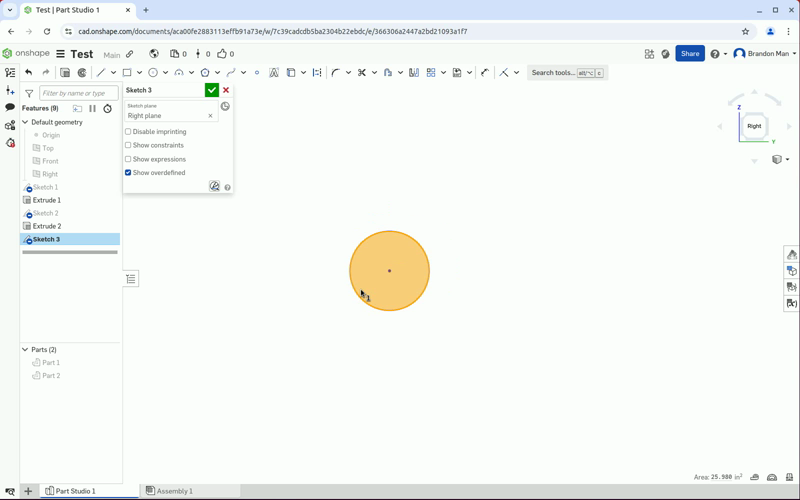
scroll(-6)
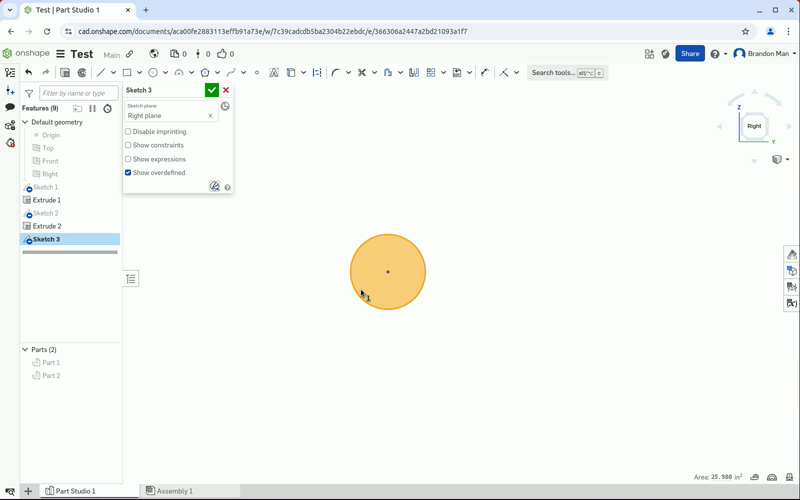
scroll(-6)
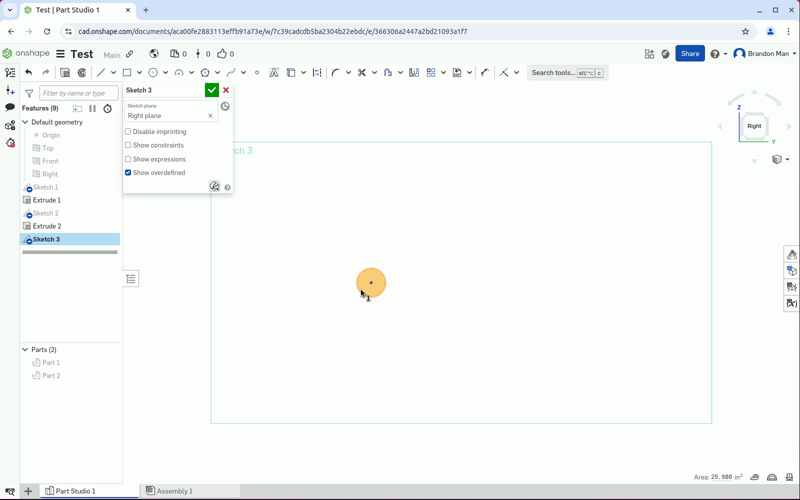
mouse_move(73, 352)
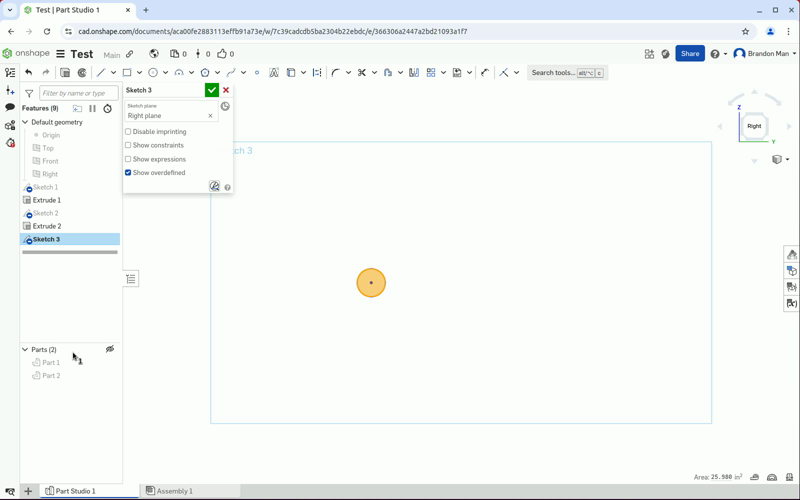
key(shift+y)
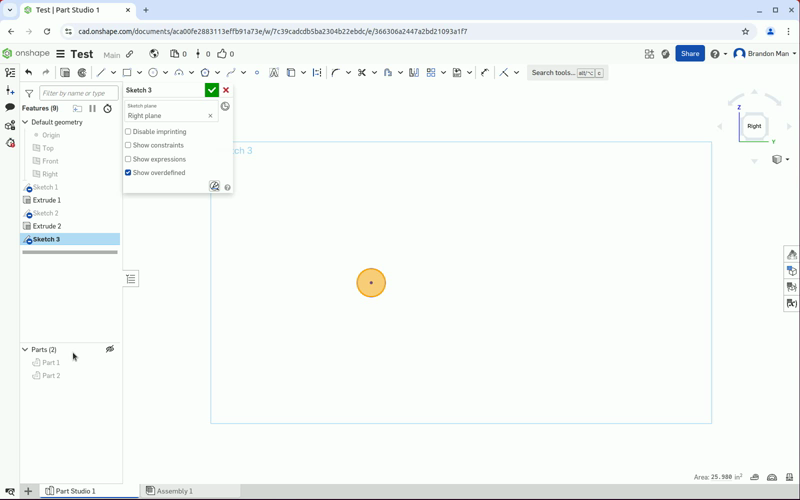
key(shift+e)
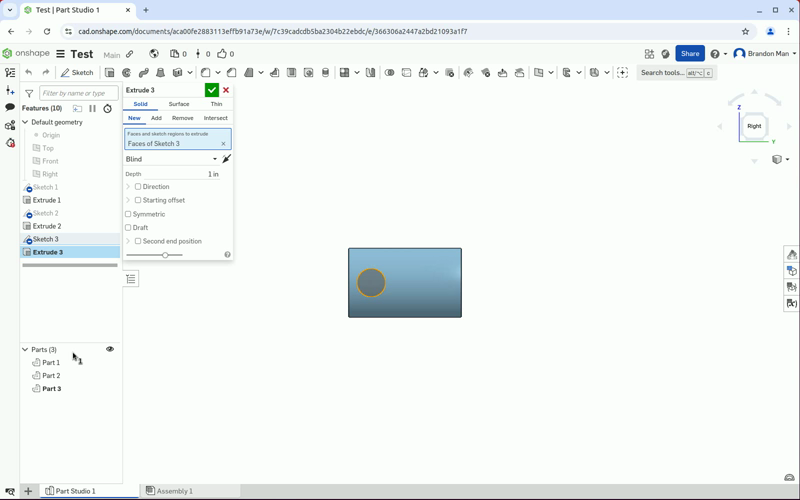
mouse_move(143, 106)
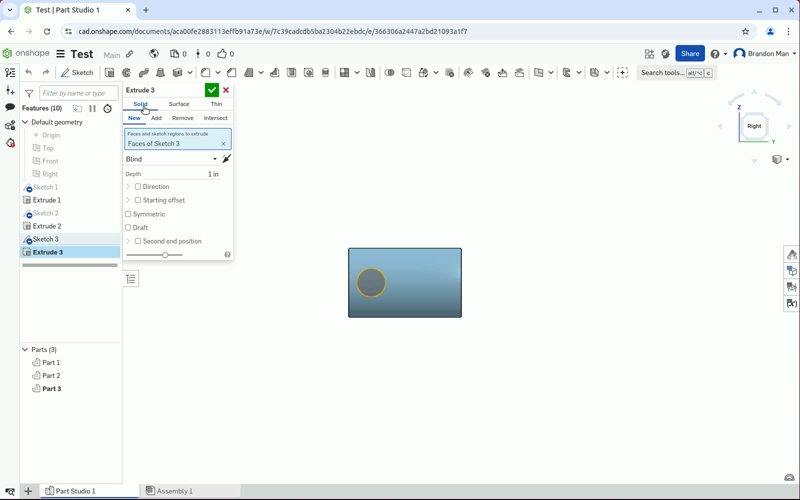
click(143, 106)
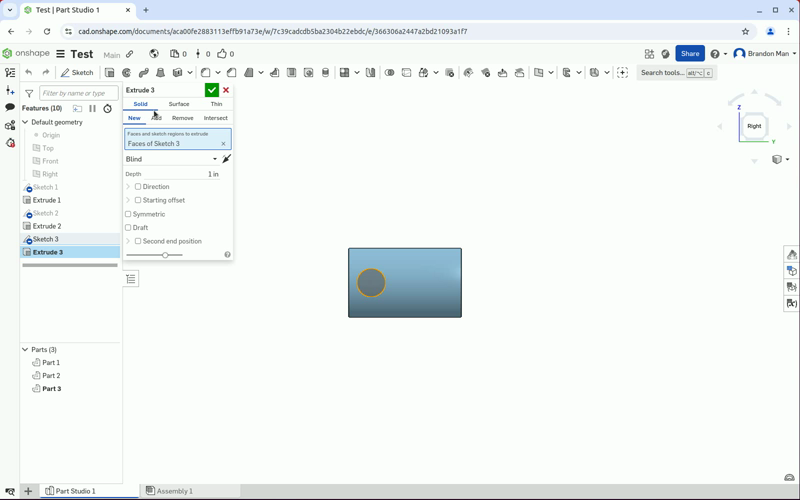
mouse_move(186, 120)
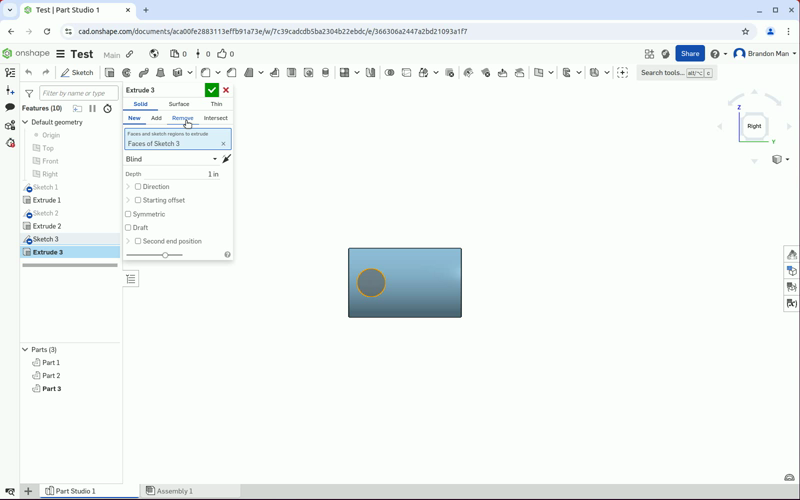
click(186, 120)
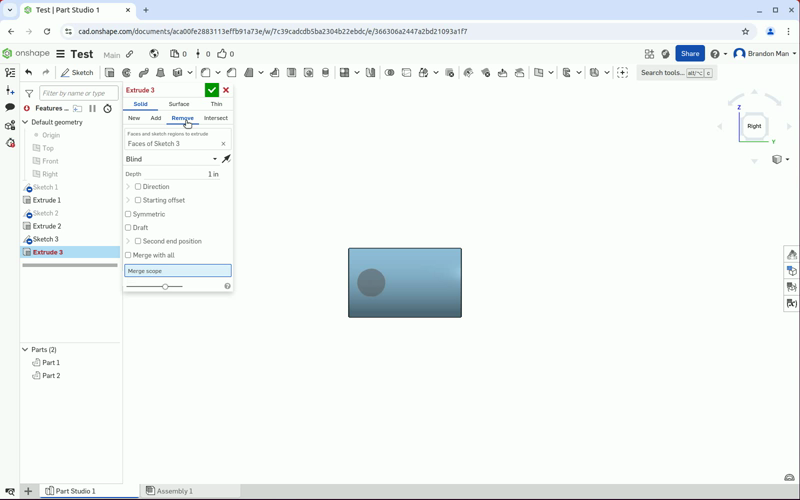
key(tab, 4)
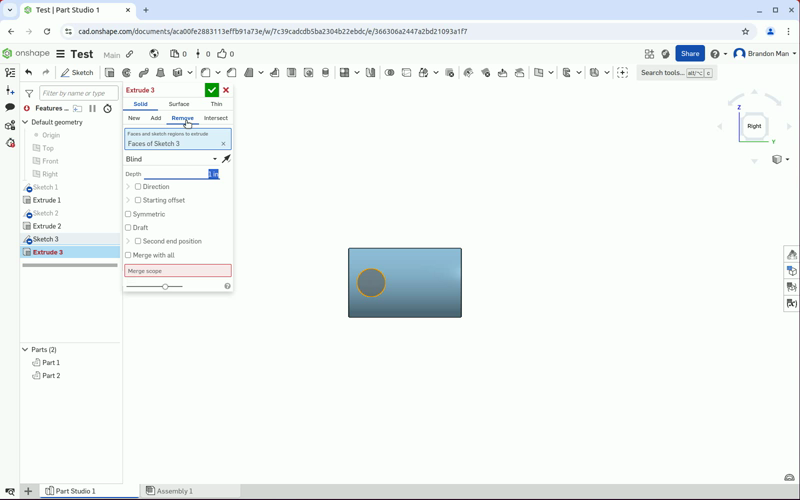
text(34.662)
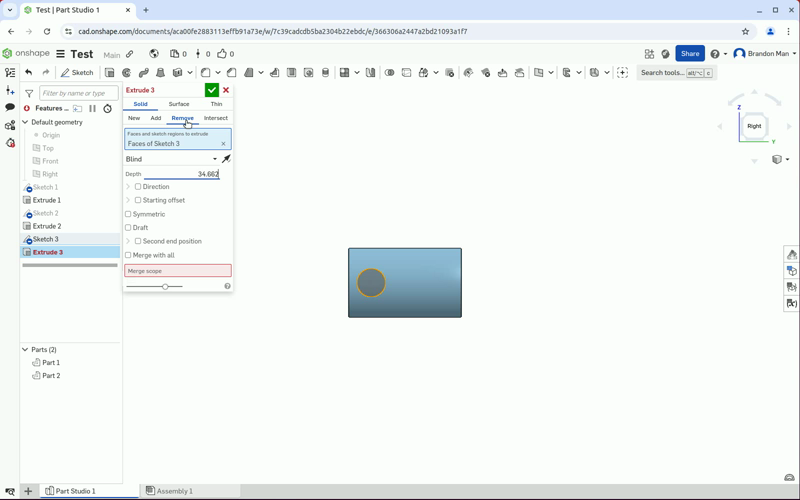
key(tab, 3)
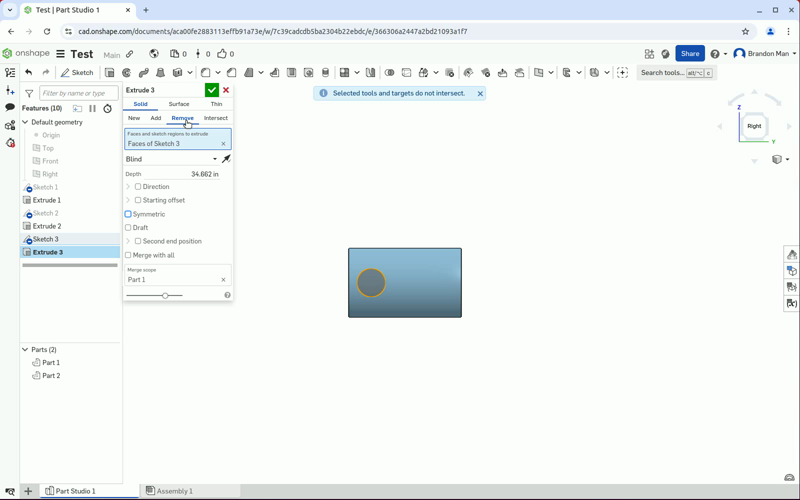
key(space)
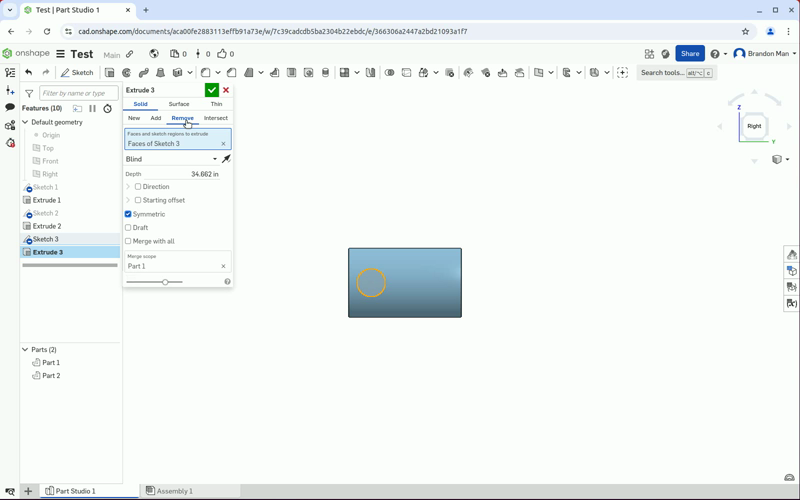
key(tab, 2)
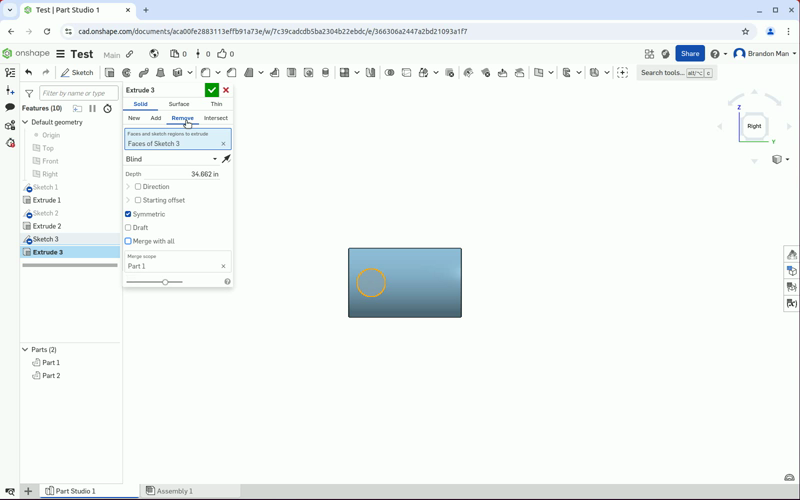
key(space)
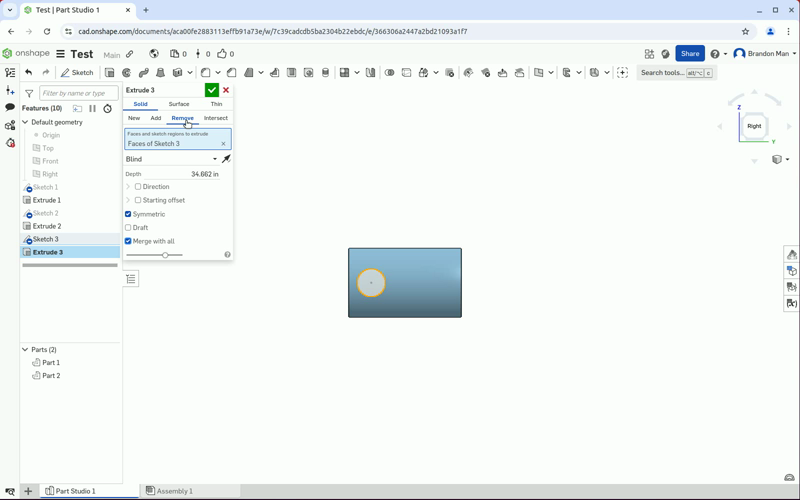
key(enter)
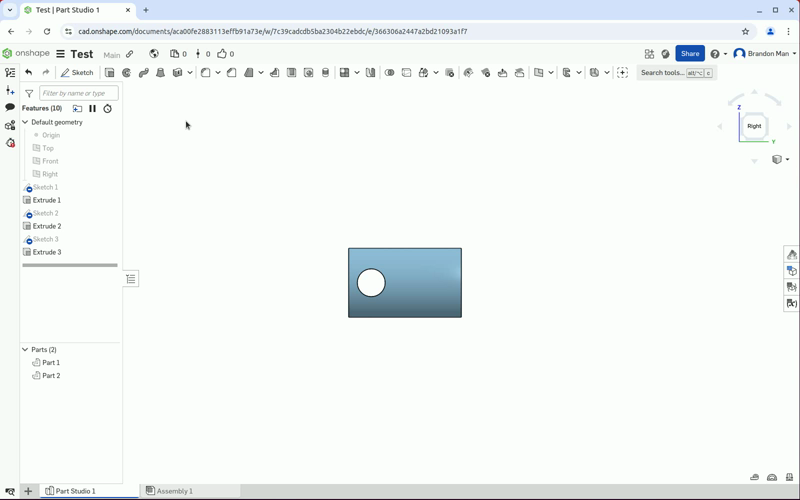
key(shift+h)
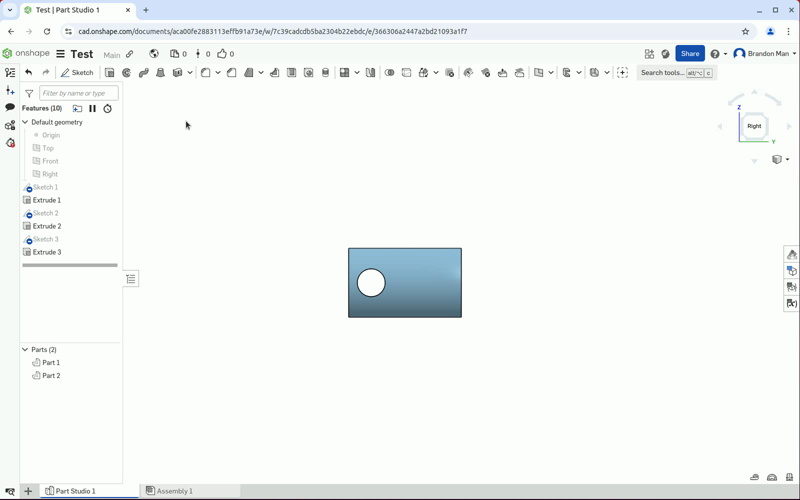
key(shift+h)
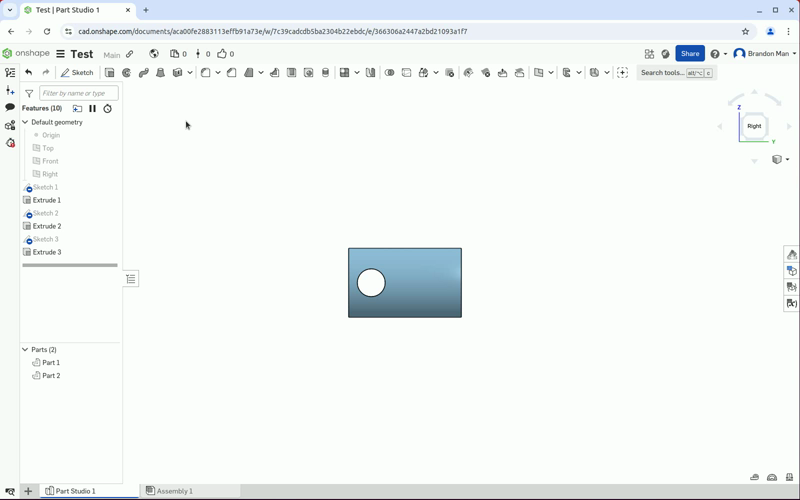
mouse_move(73, 189)
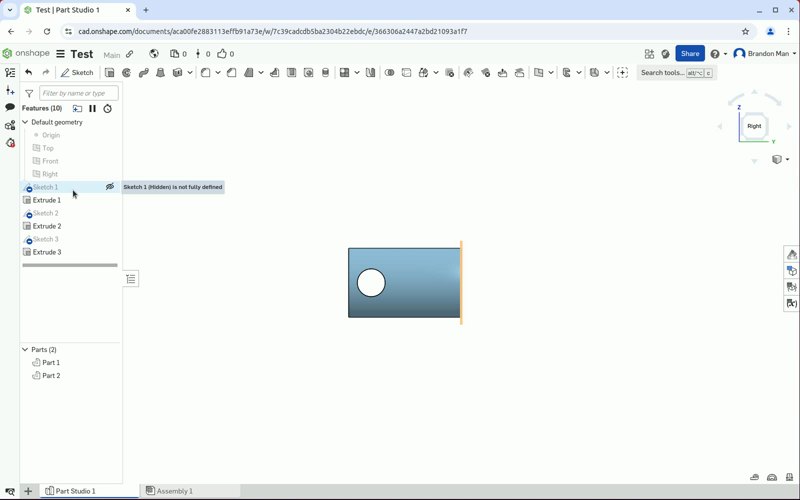
click(73, 189)
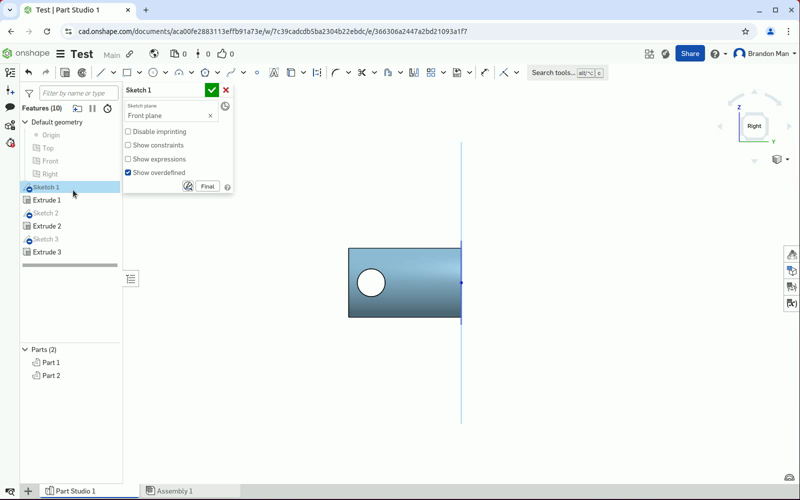
mouse_move(229, 92)
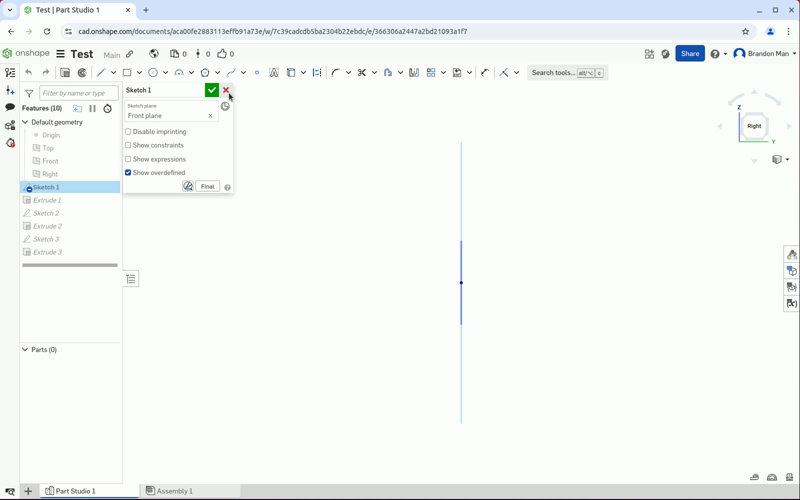
click(229, 92)
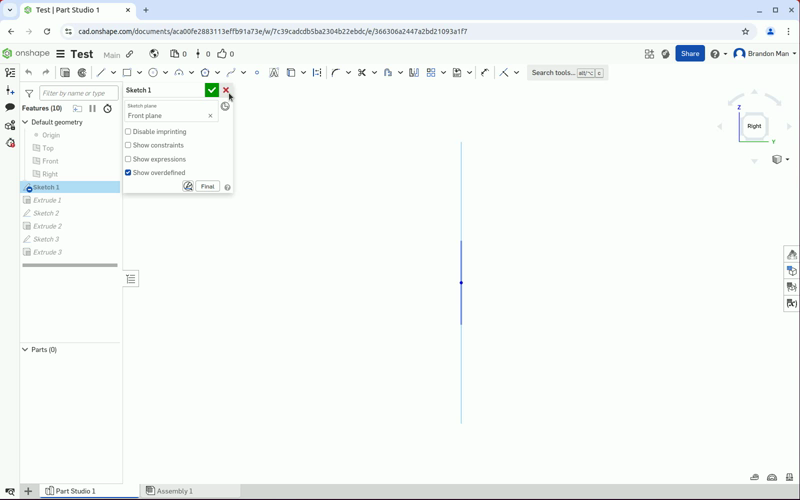
key(shift+s)
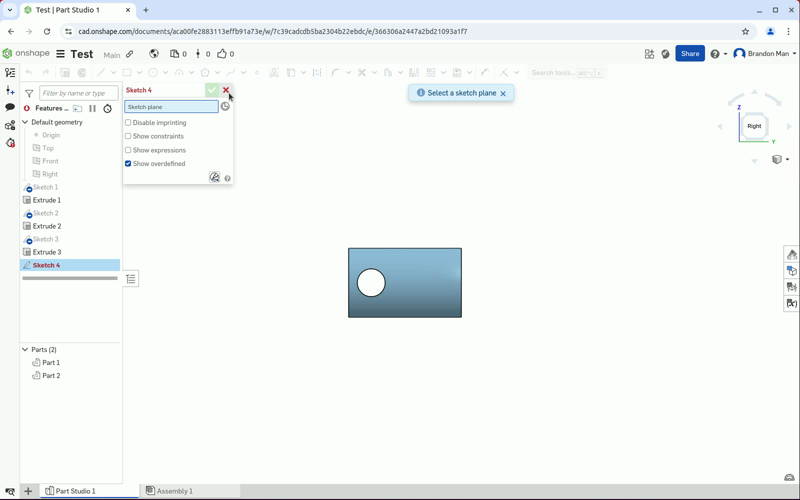
mouse_move(73, 176)
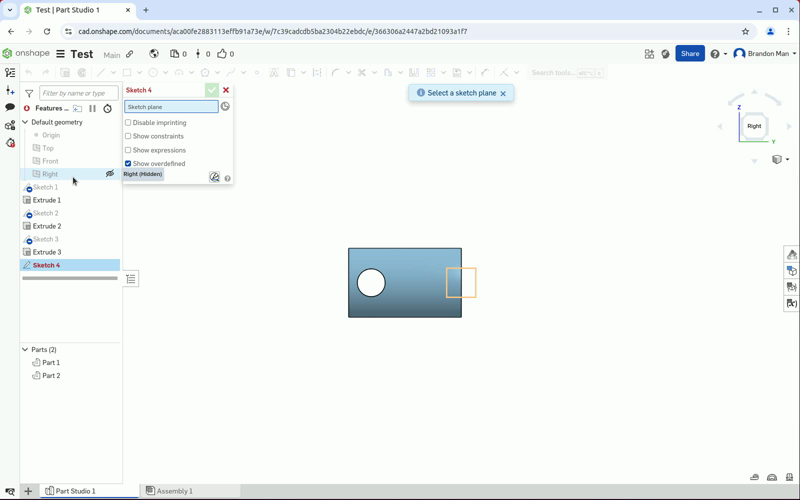
click(73, 176)
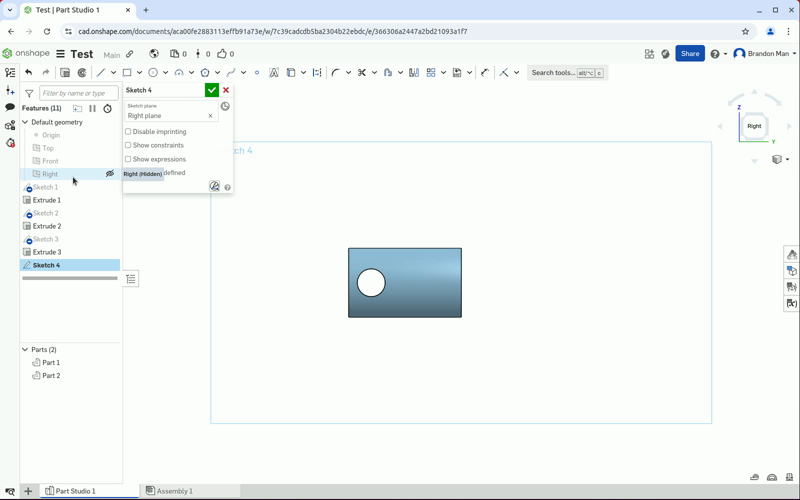
mouse_move(73, 352)
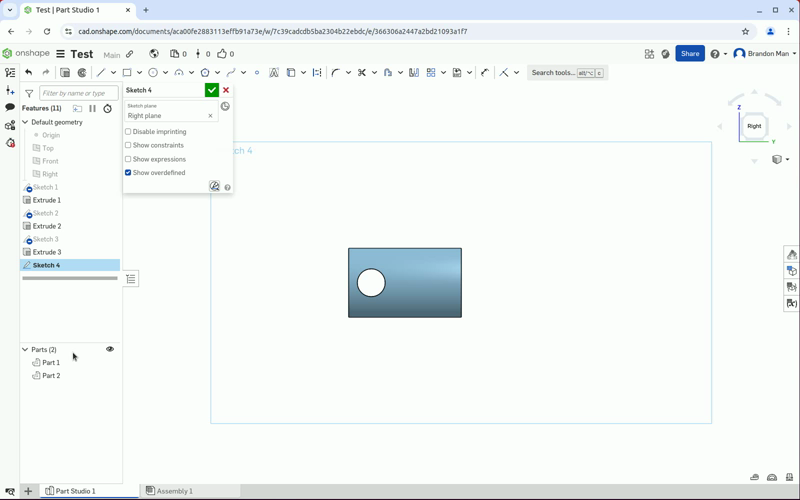
key(y)
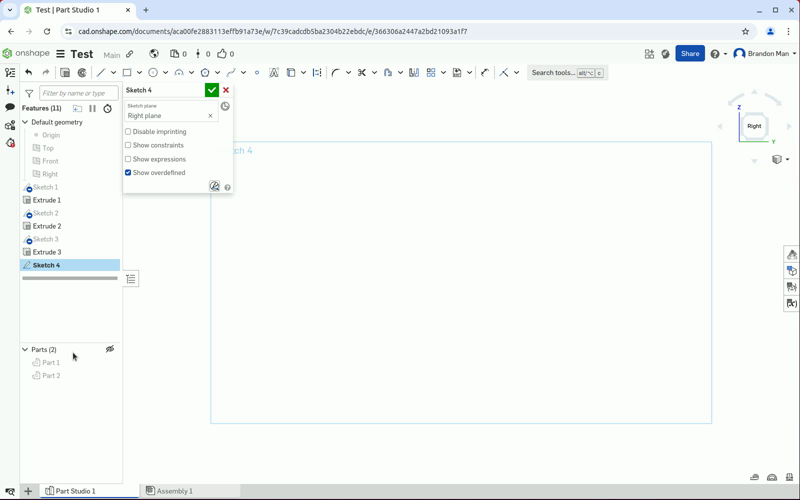
key(l)
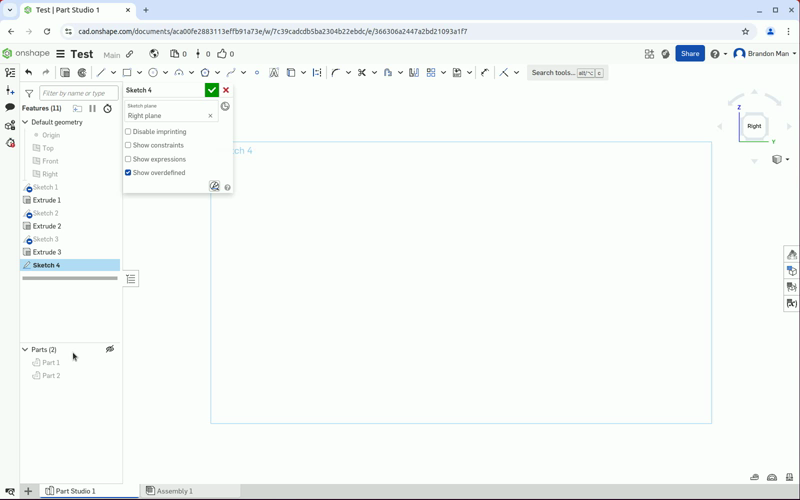
key_down(shift)
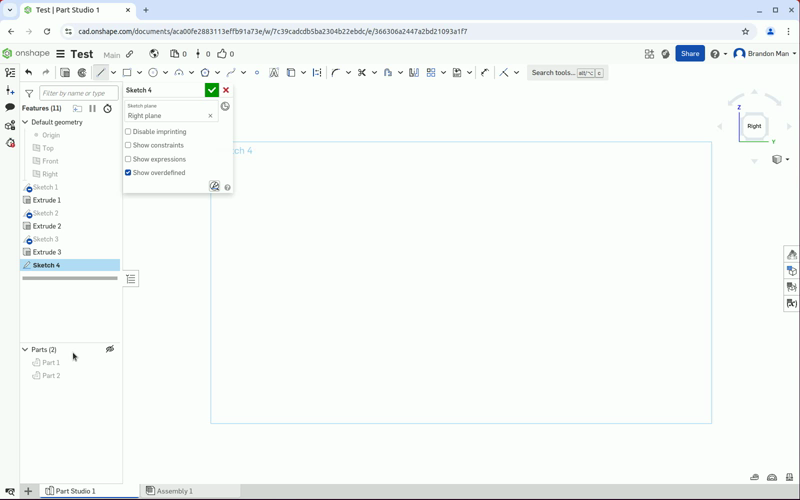
mouse_move(324, 327)
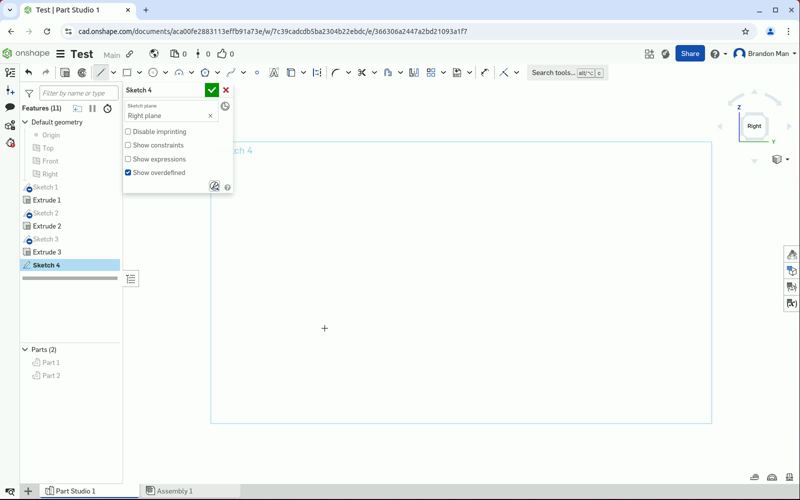
click(324, 327)
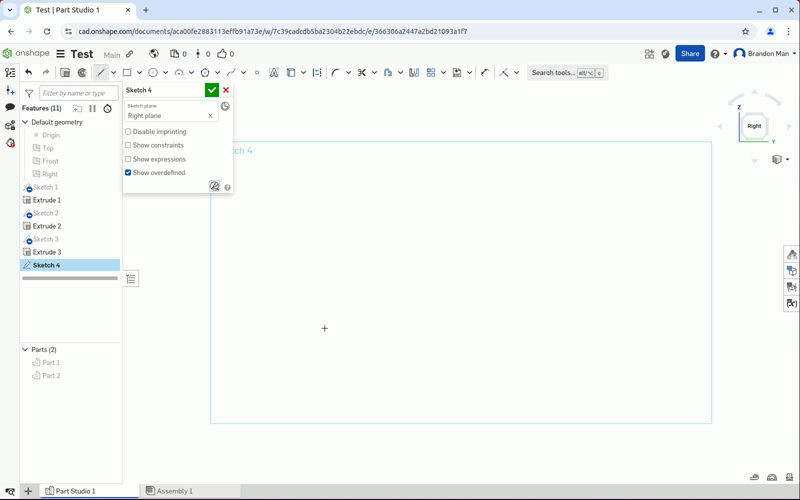
key_up(shift)
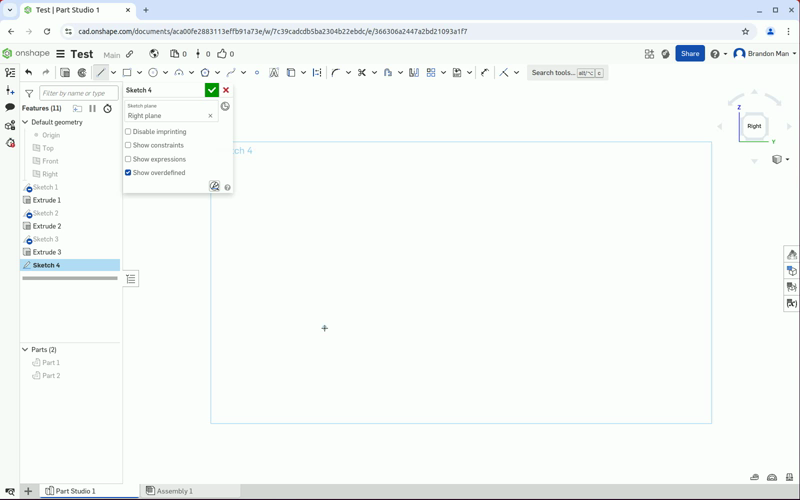
key_down(shift)
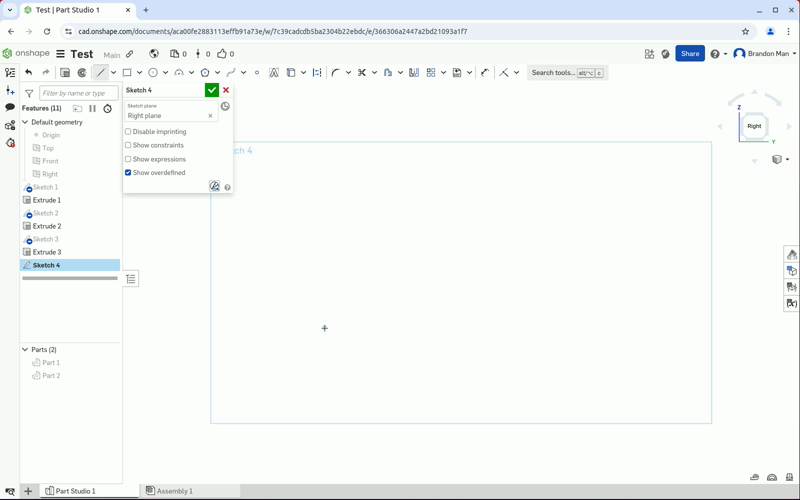
mouse_move(419, 345)
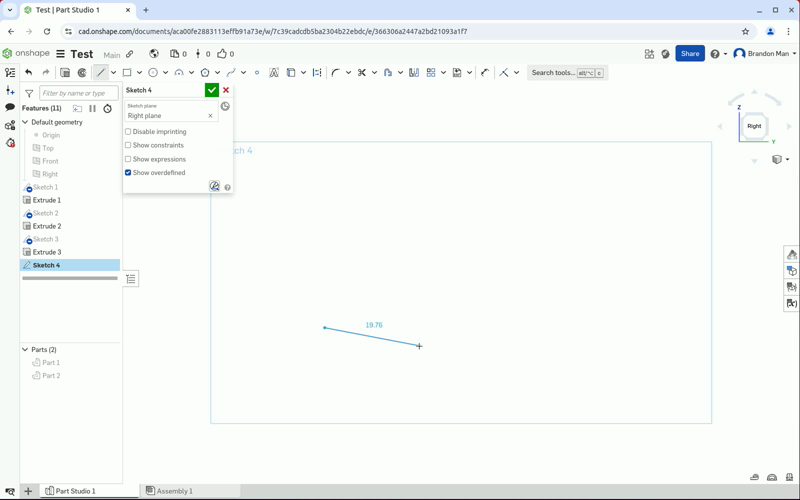
click(419, 345)
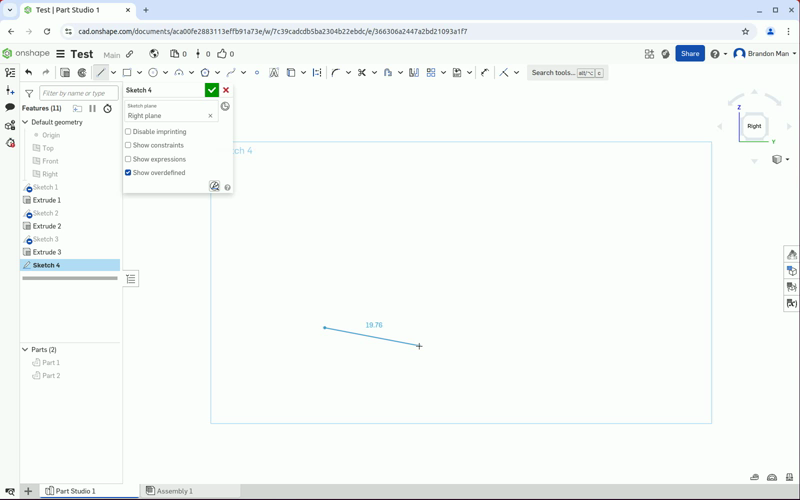
key_up(shift)
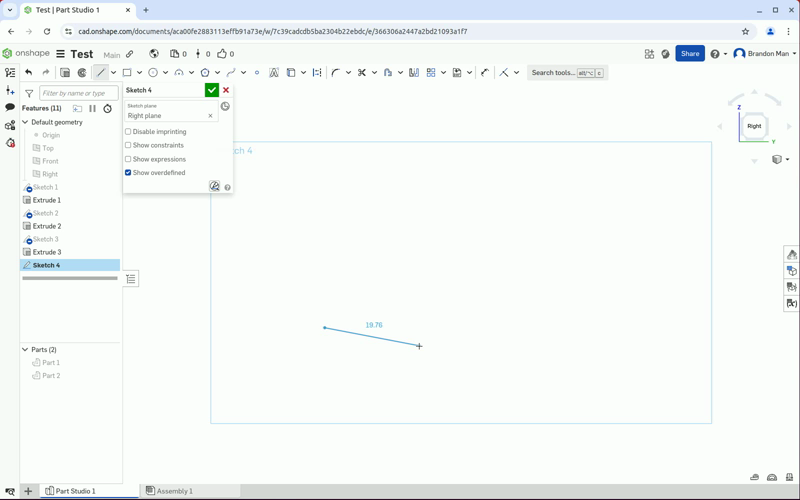
key_down(shift)
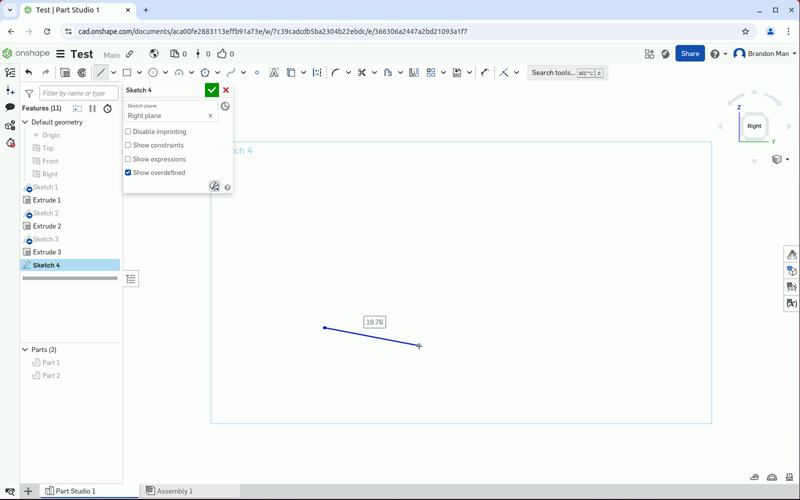
mouse_move(449, 345)
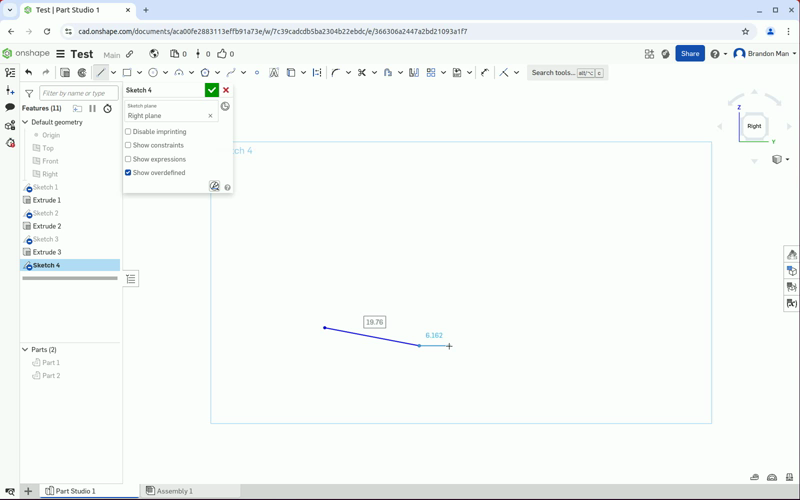
mouse_move(433, 317)
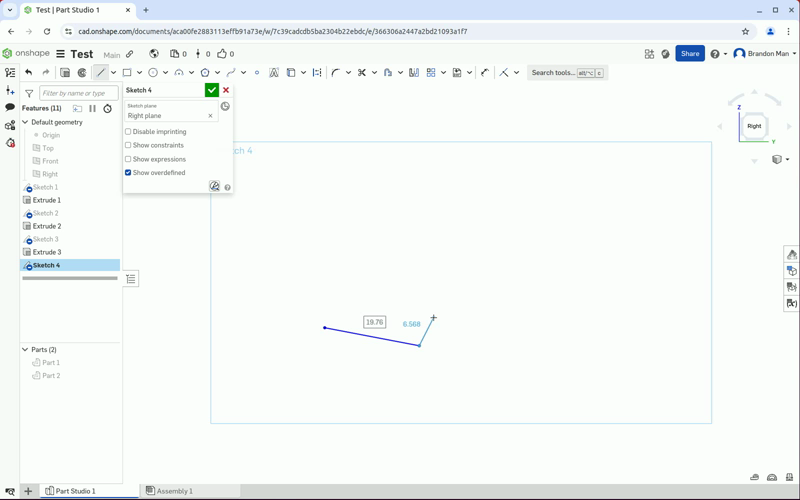
click(433, 317)
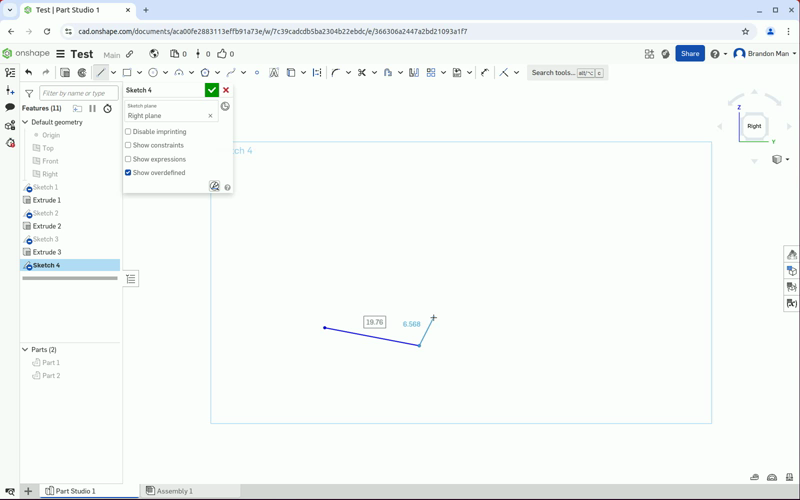
key_up(shift)
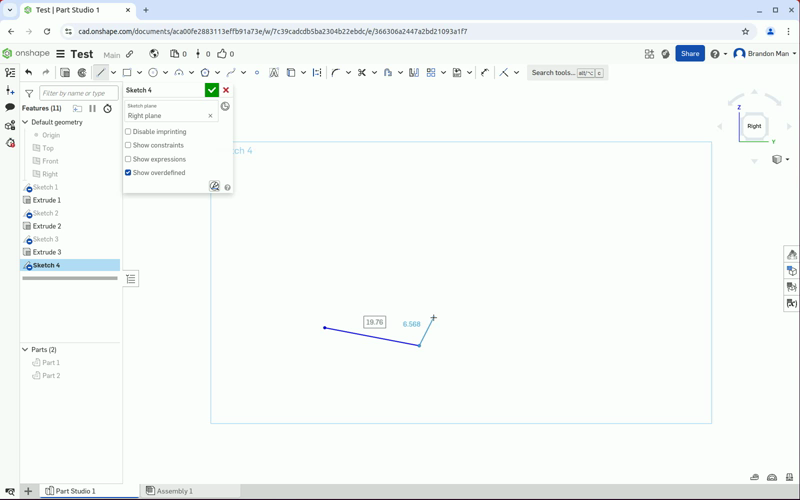
key_down(shift)
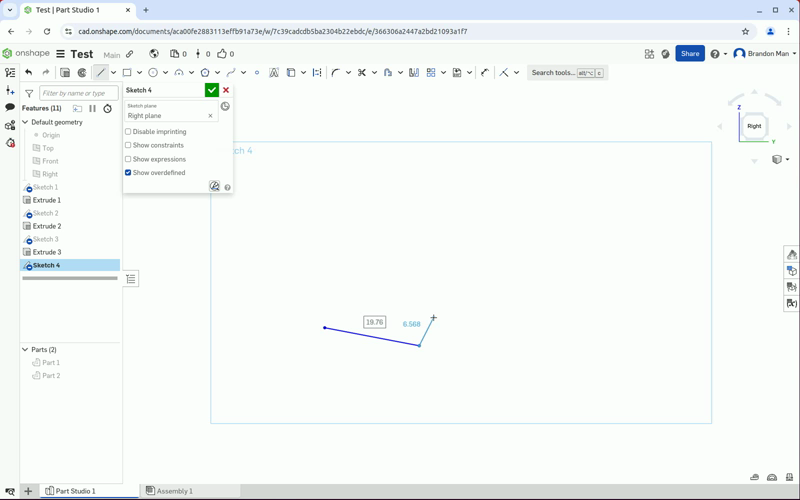
mouse_move(463, 317)
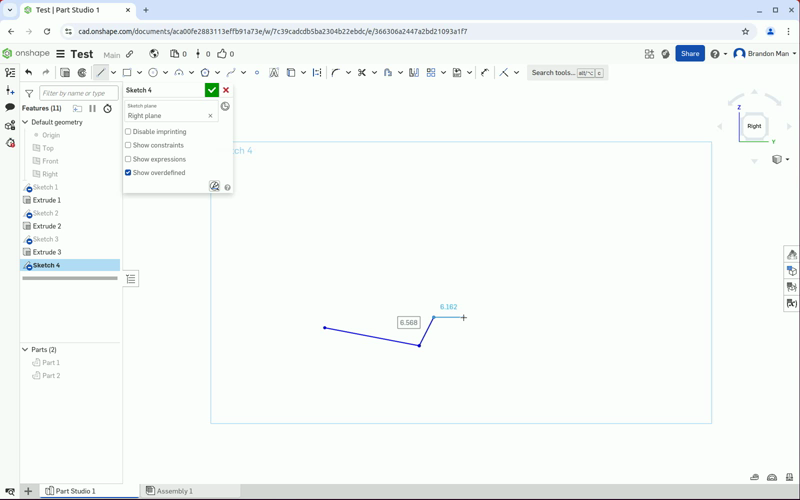
mouse_move(421, 303)
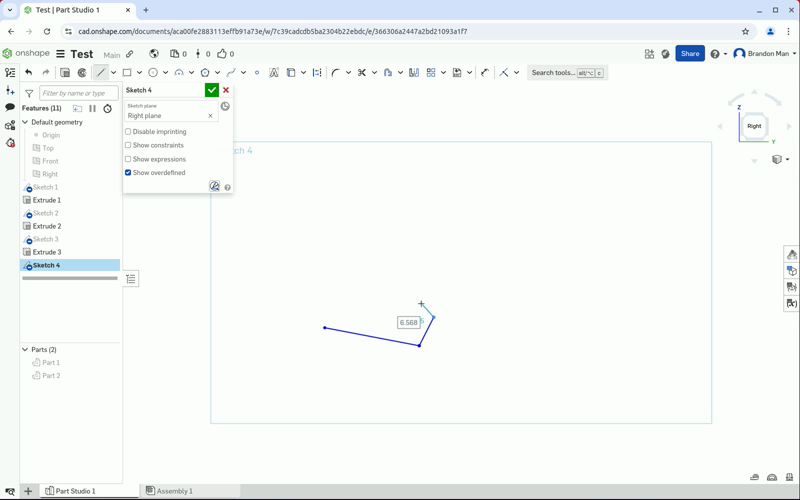
click(421, 303)
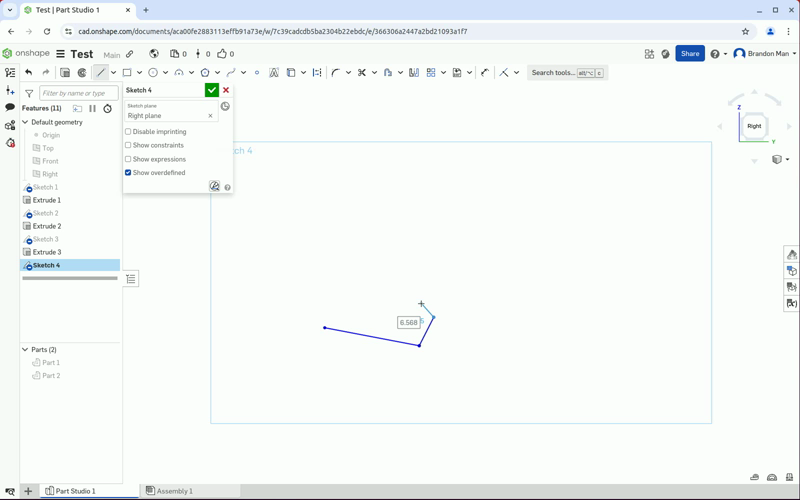
key_up(shift)
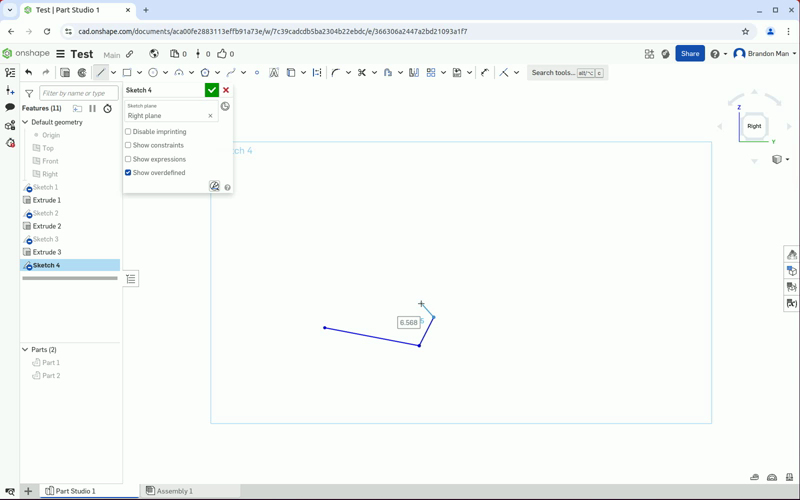
key_down(shift)
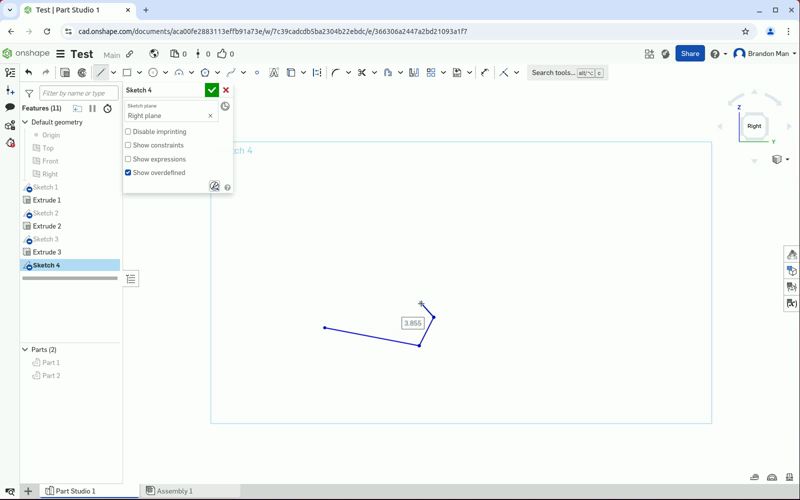
mouse_move(338, 303)
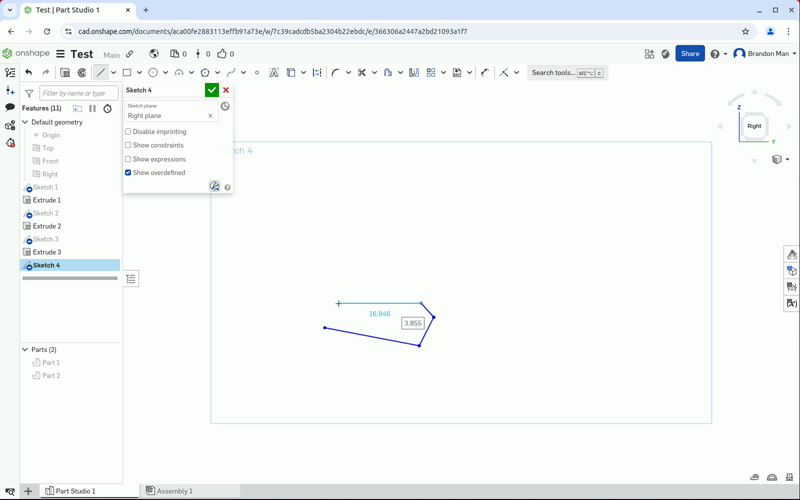
click(338, 303)
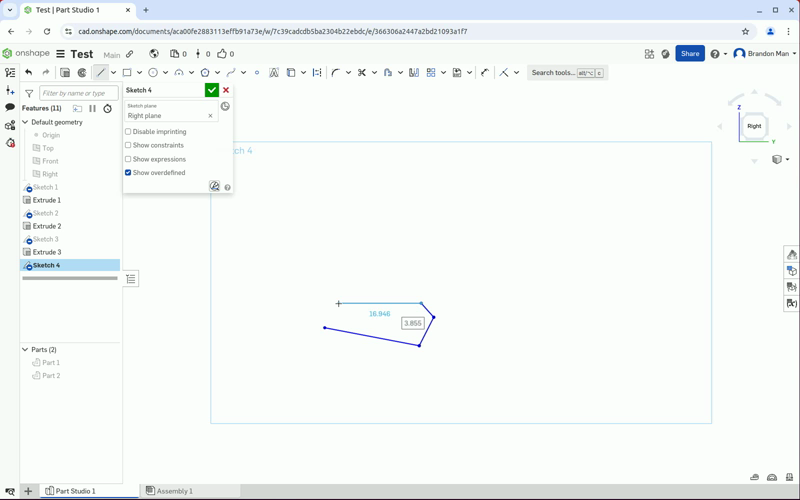
key_up(shift)
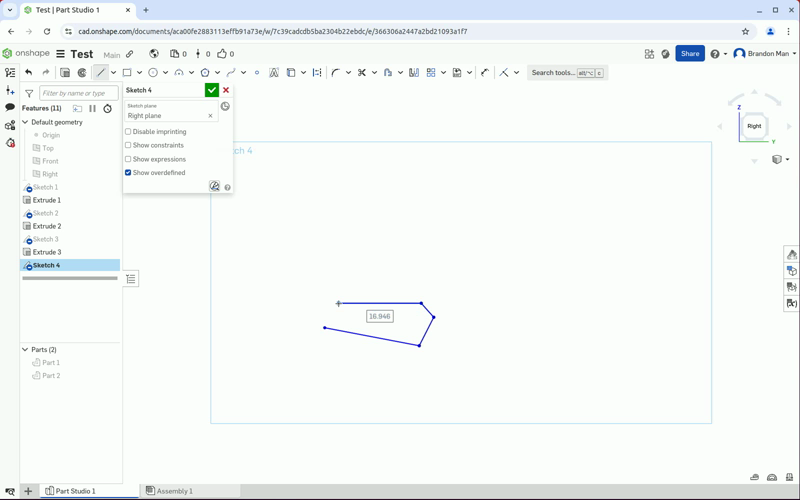
mouse_move(368, 303)
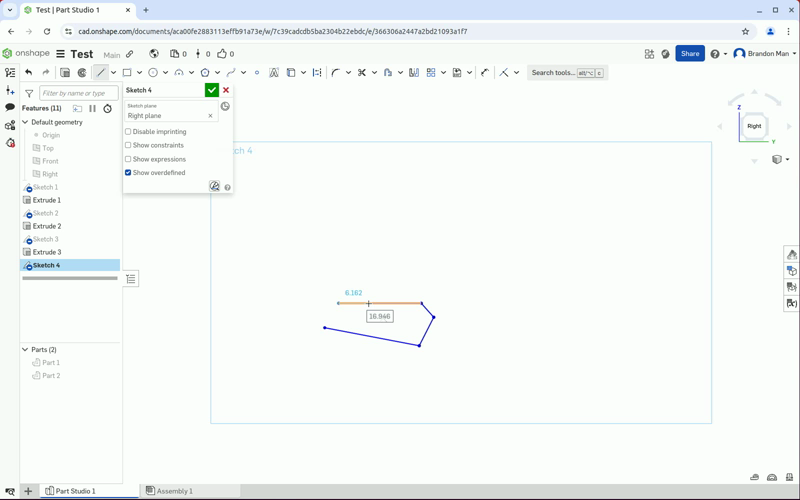
key_down(shift)
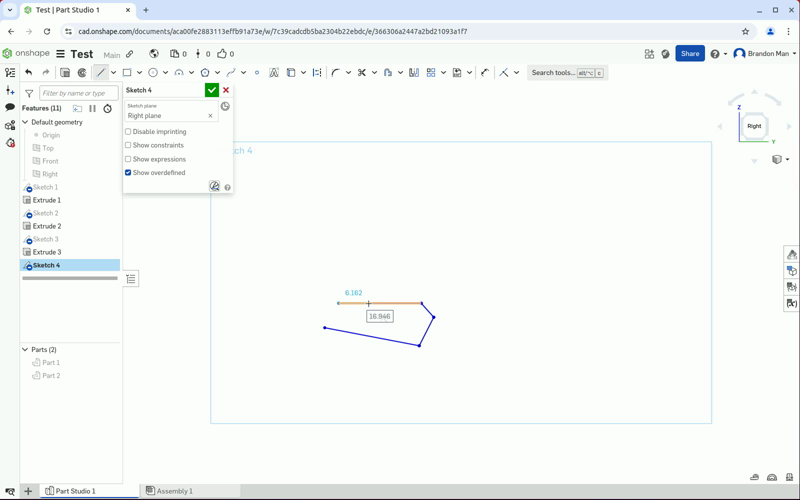
mouse_move(324, 327)
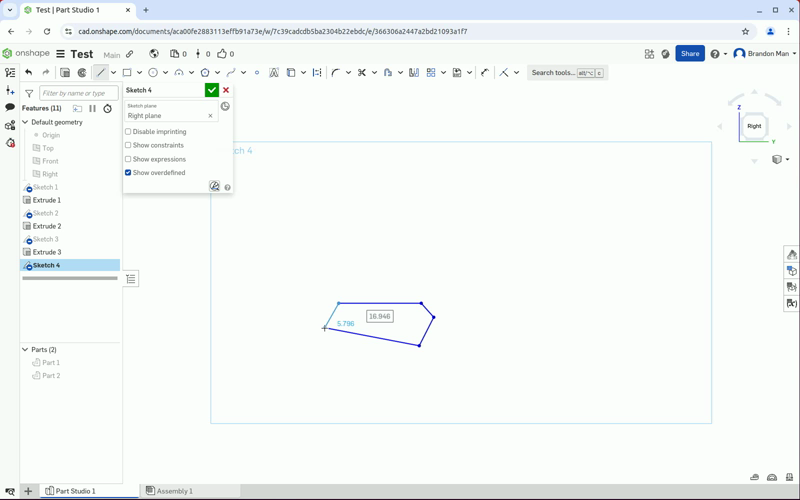
key_up(shift)
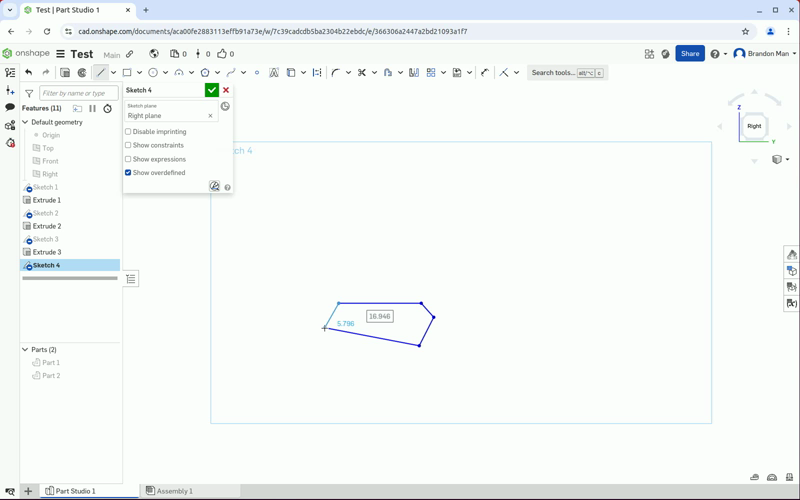
click(324, 327)
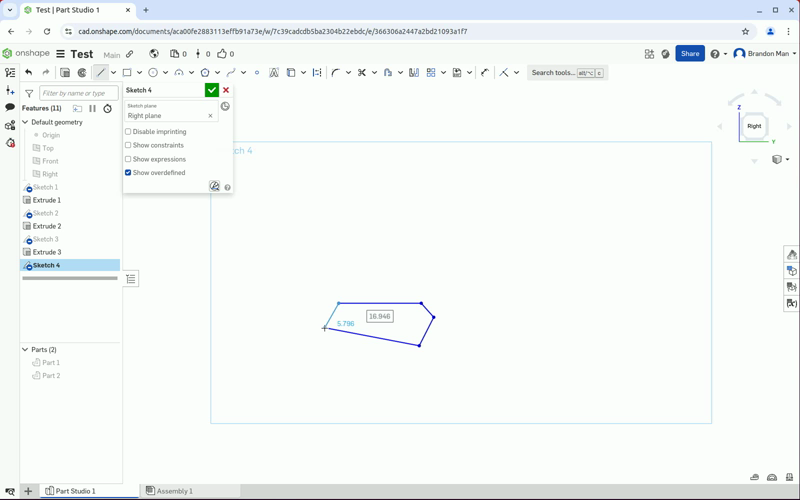
key(esc)
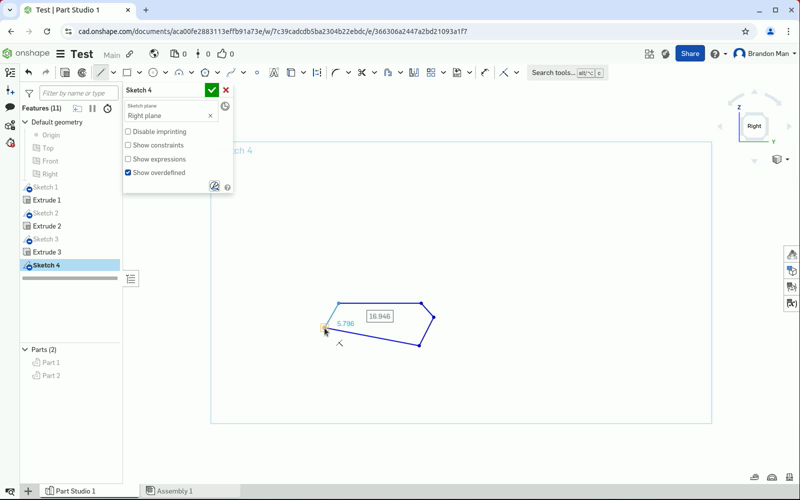
mouse_move(380, 322)
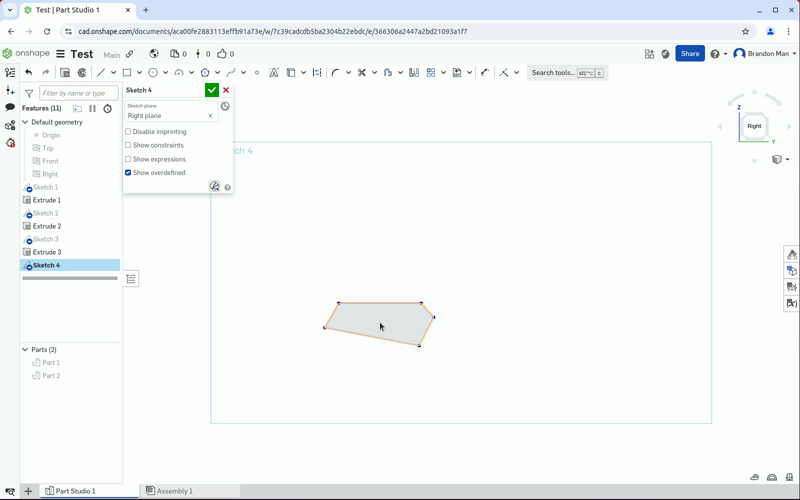
click(380, 322)
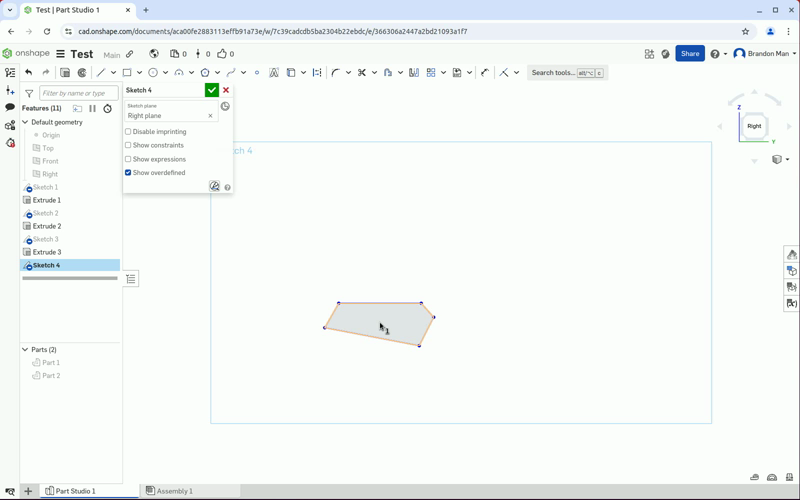
mouse_move(73, 352)
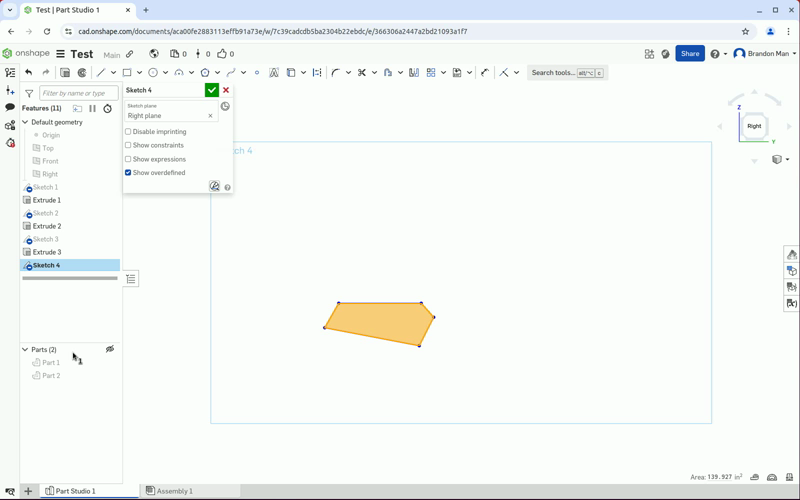
key(shift+y)
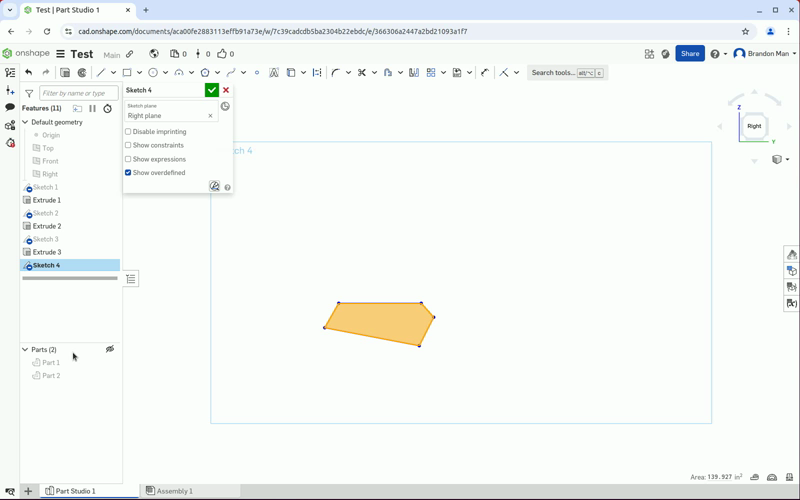
key(shift+e)
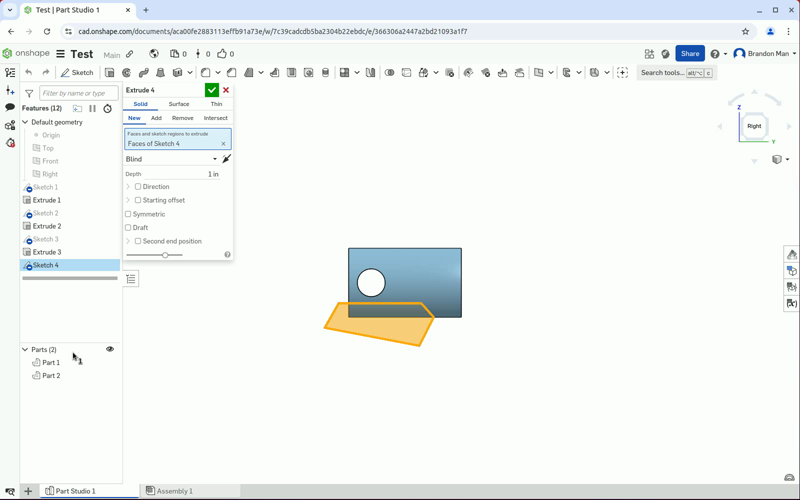
mouse_move(143, 106)
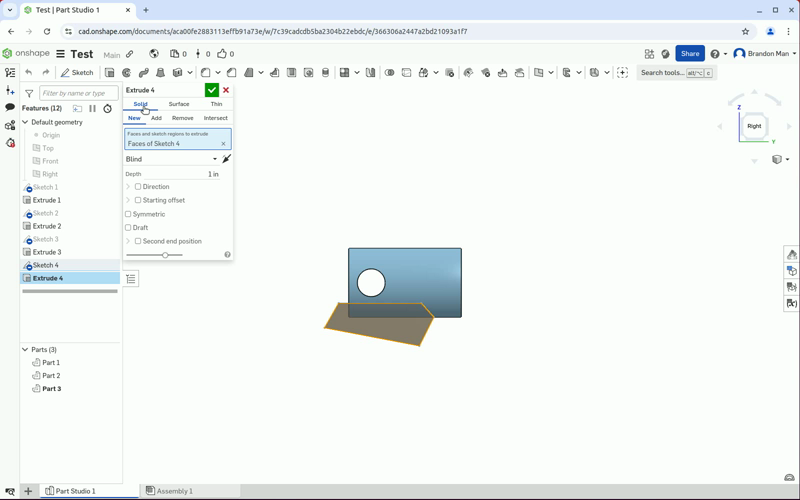
click(143, 106)
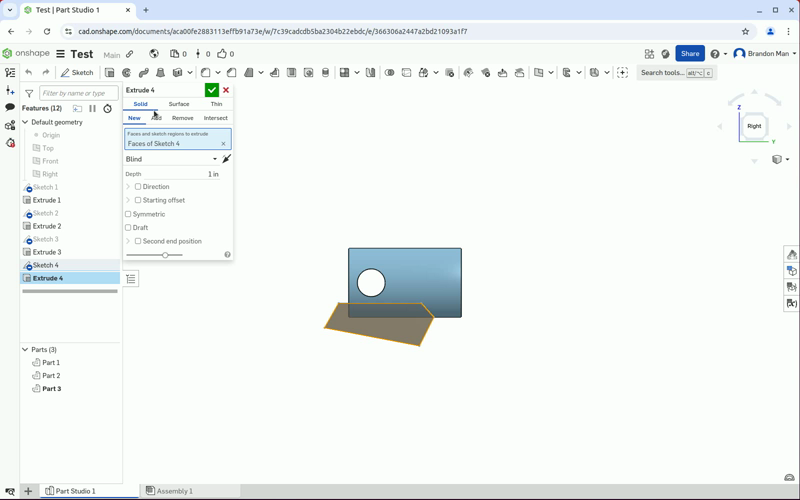
mouse_move(186, 120)
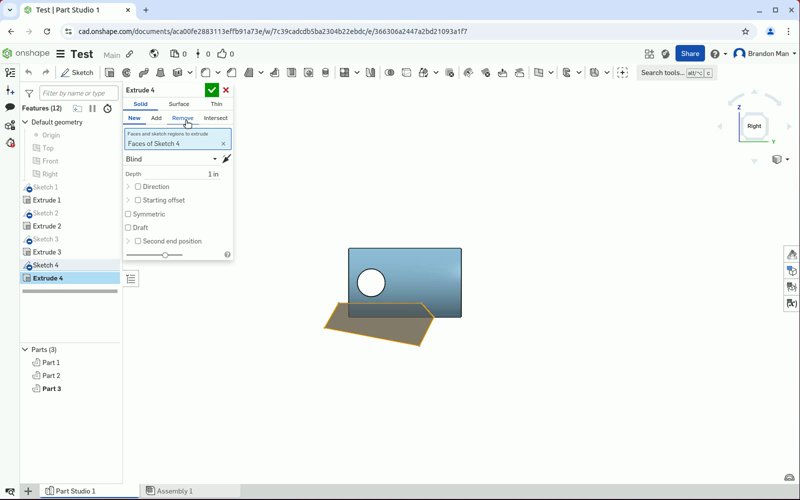
click(186, 120)
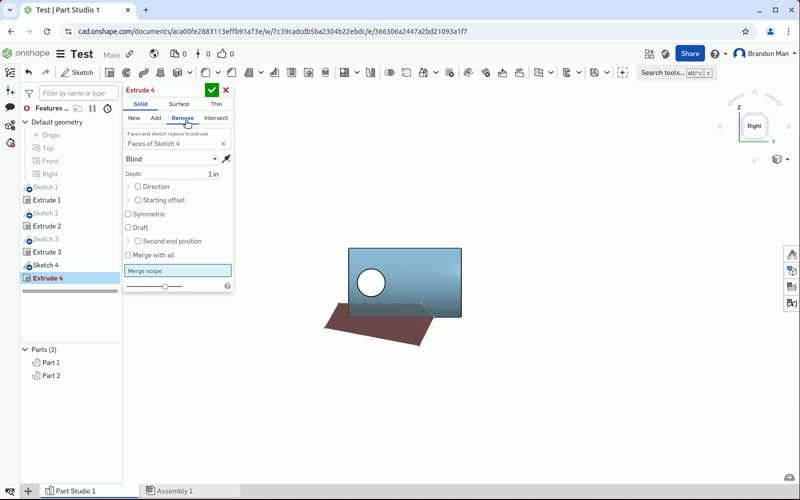
key(tab, 4)
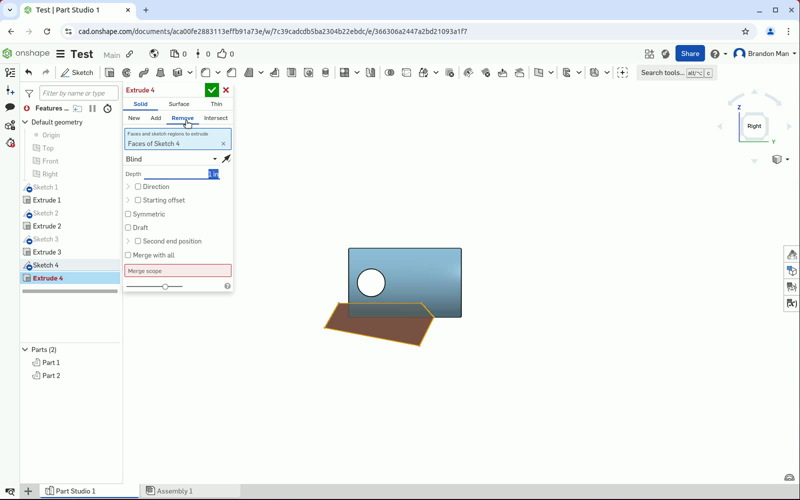
text(34.662)
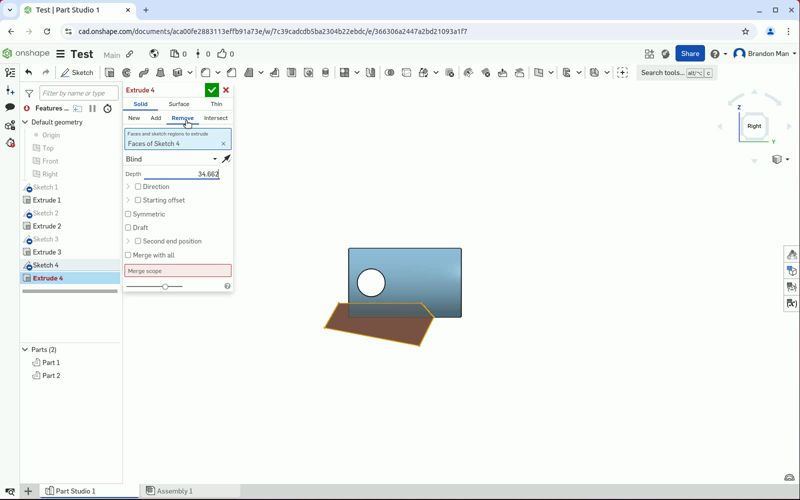
key(tab, 3)
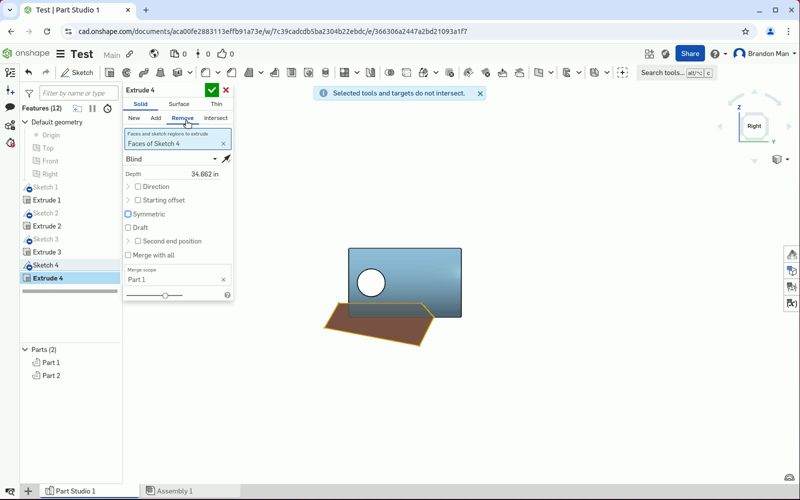
key(space)
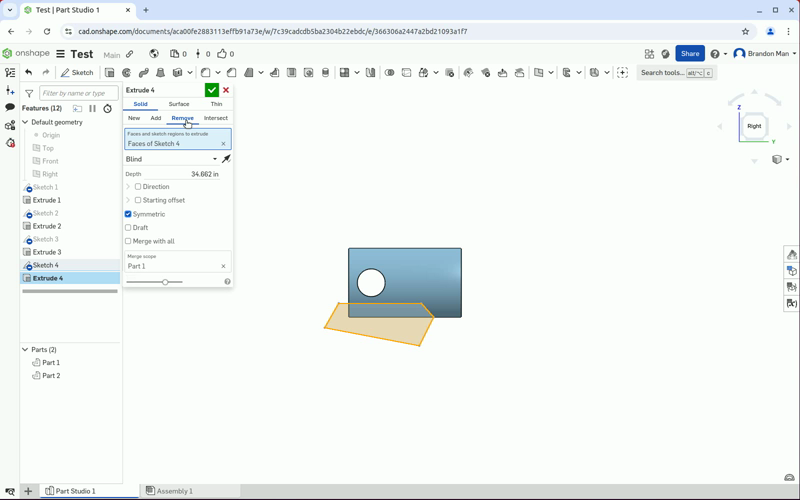
key(tab, 2)
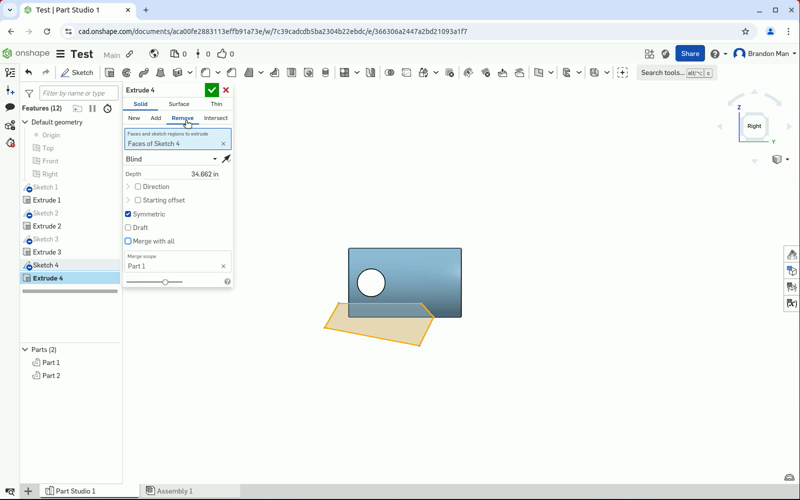
key(space)
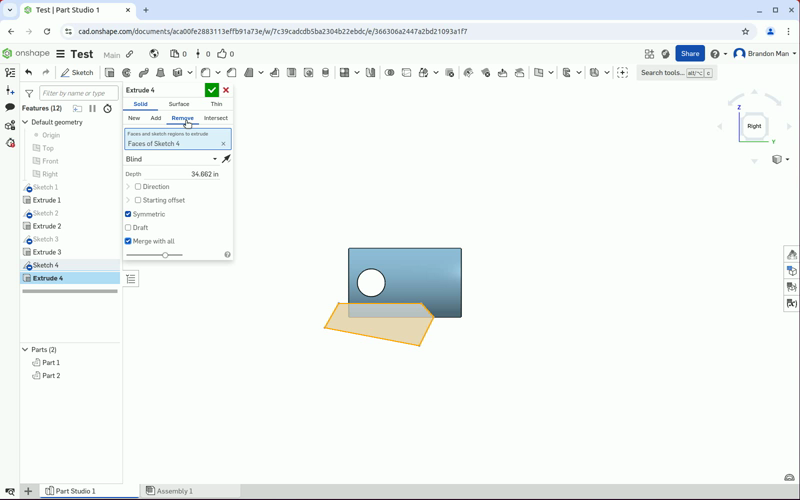
key(enter)
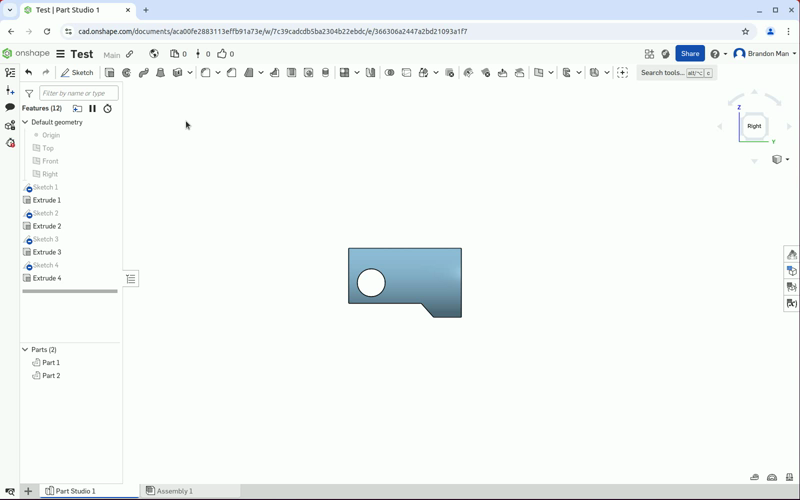
key(shift+h)
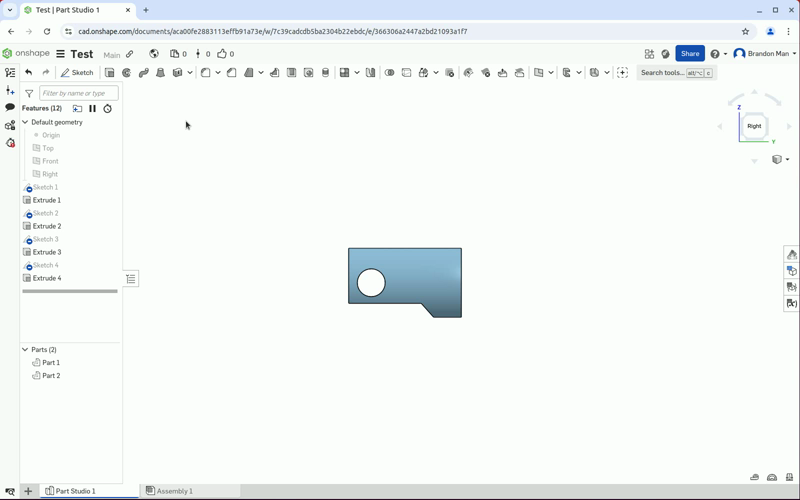
key(shift+h)
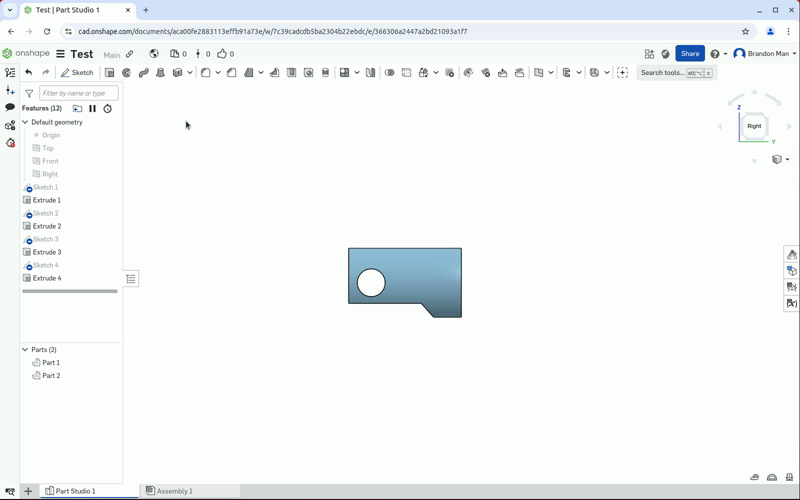
mouse_move(73, 189)
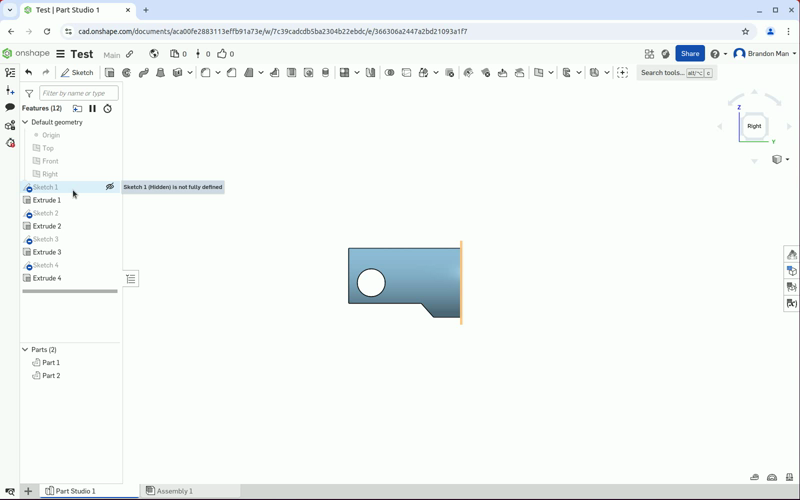
click(73, 189)
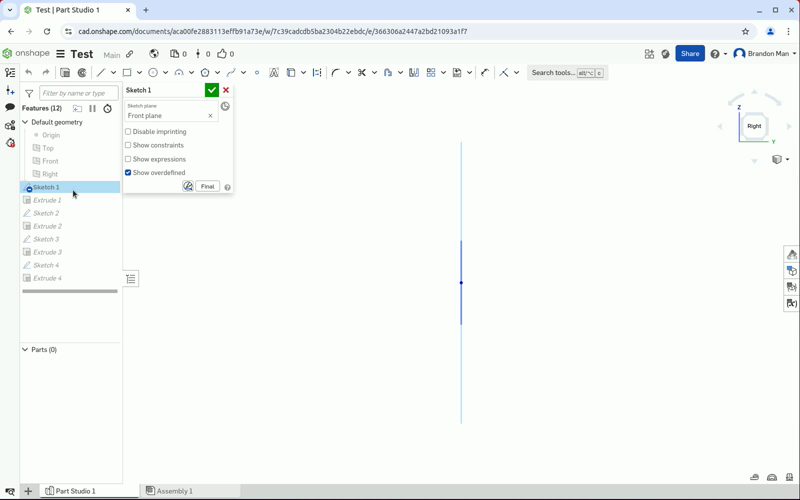
mouse_move(229, 92)
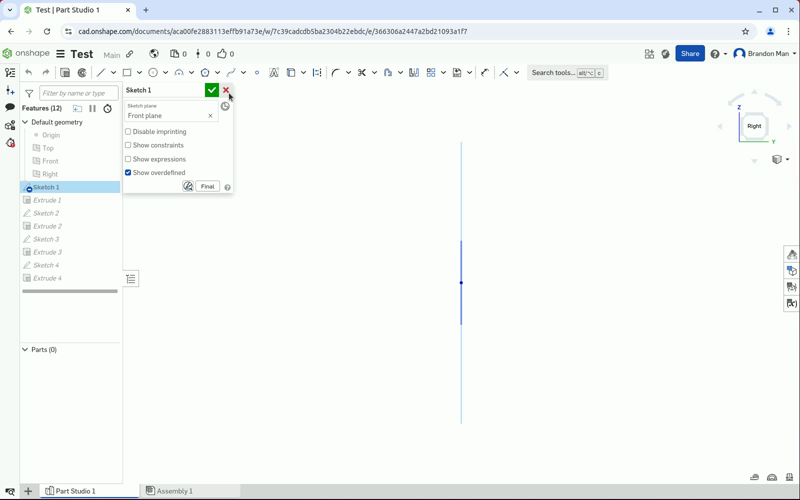
click(229, 92)
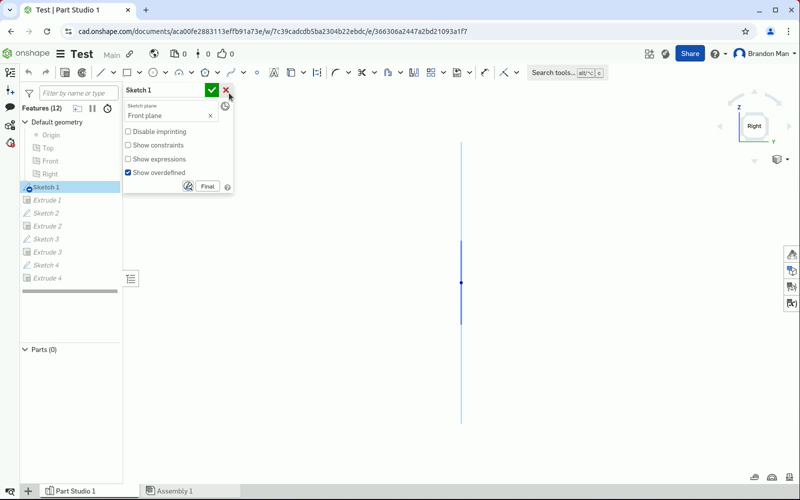
key(shift+s)
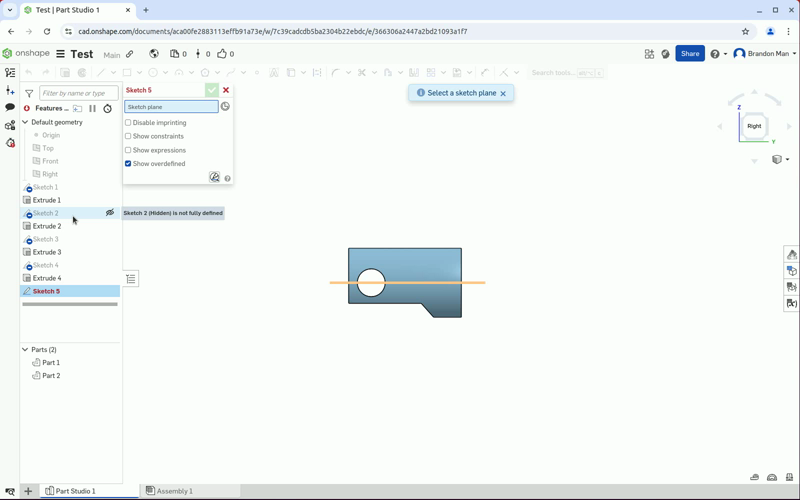
scroll(3)
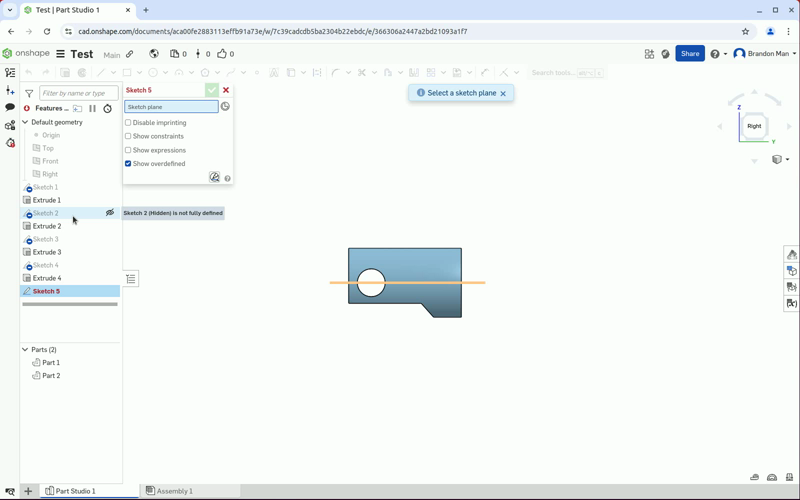
mouse_move(73, 176)
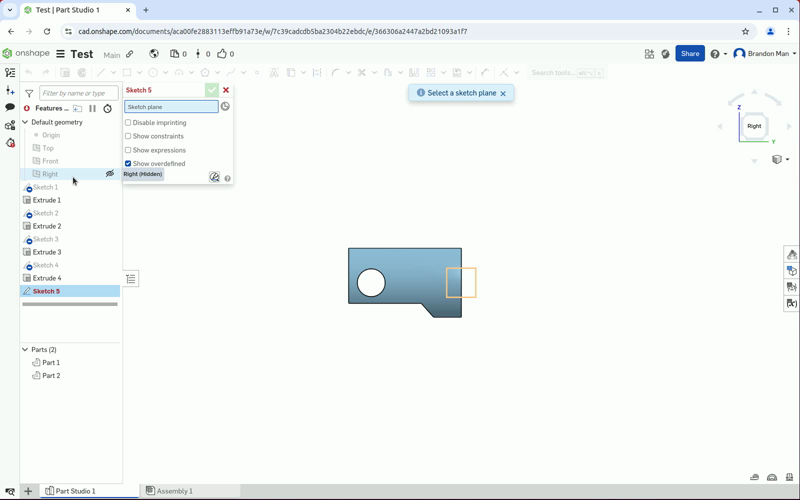
click(73, 176)
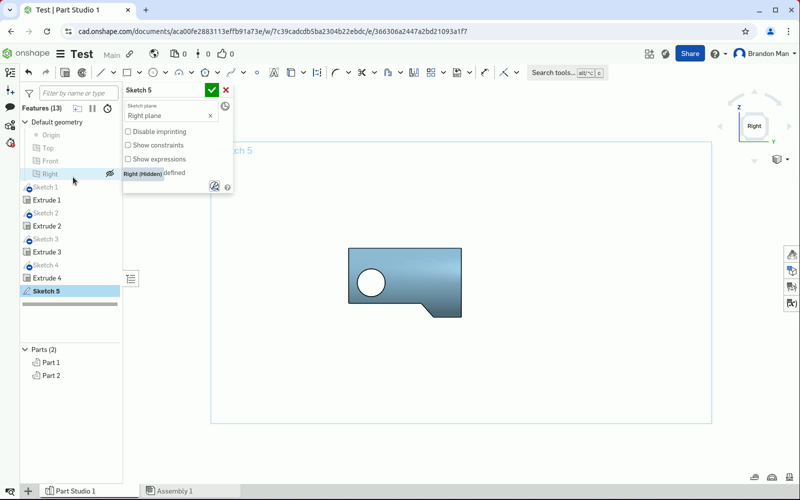
mouse_move(73, 352)
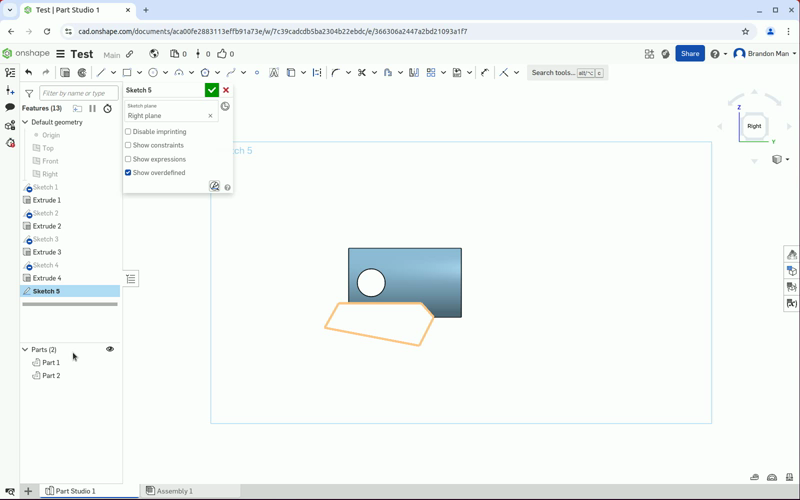
key(y)
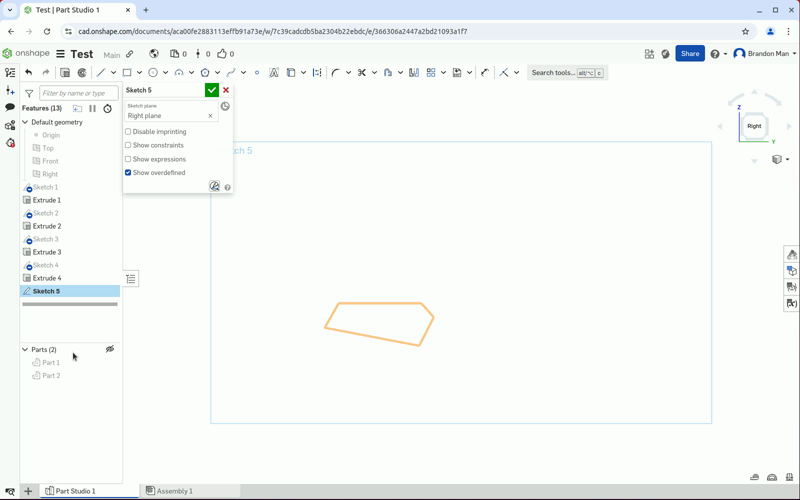
key(l)
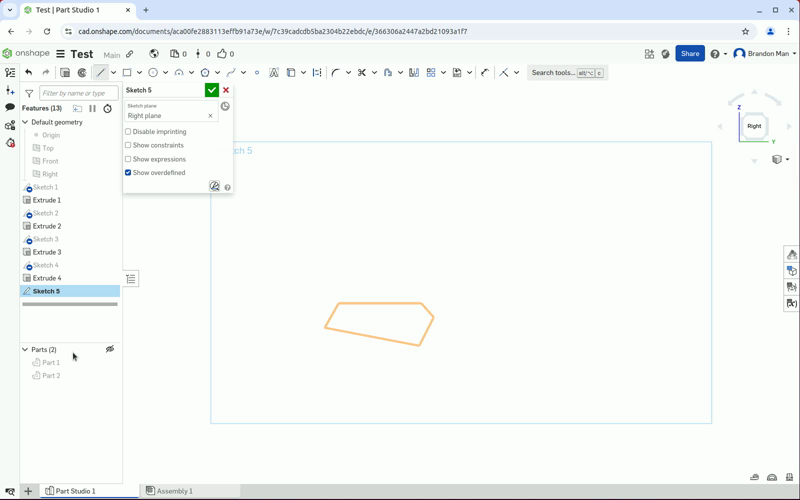
key_down(shift)
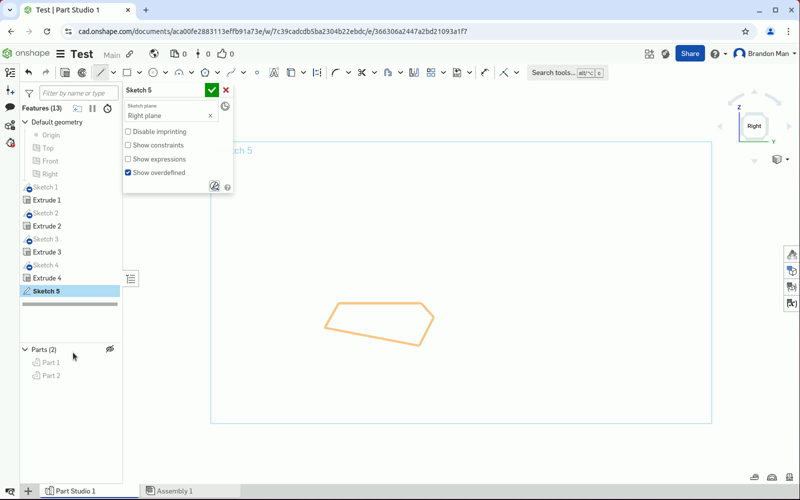
mouse_move(324, 238)
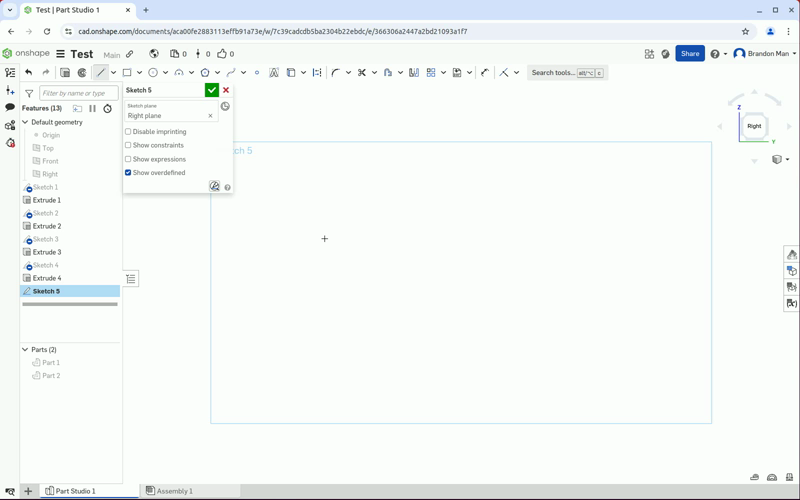
click(324, 238)
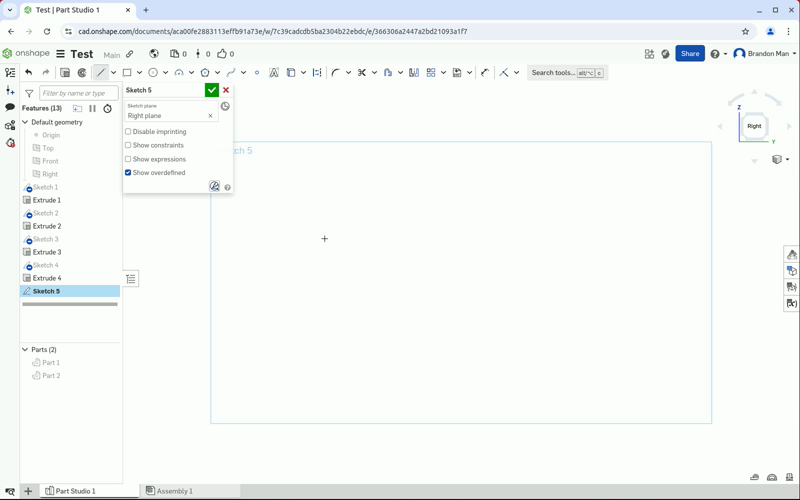
key_up(shift)
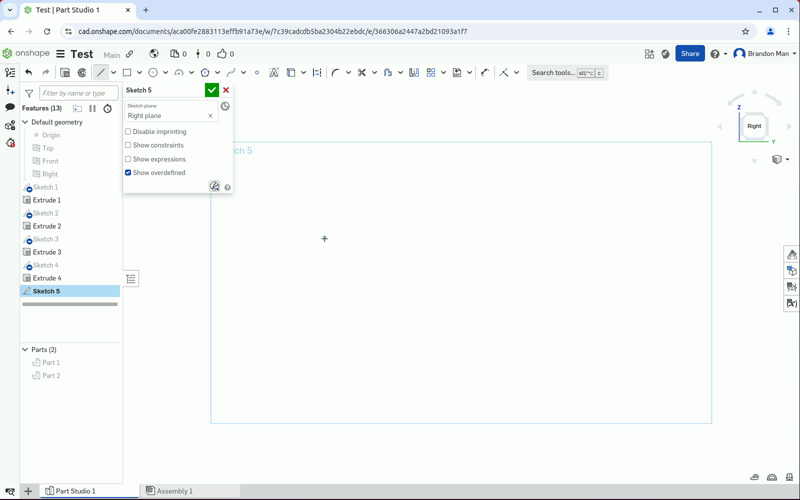
key_down(shift)
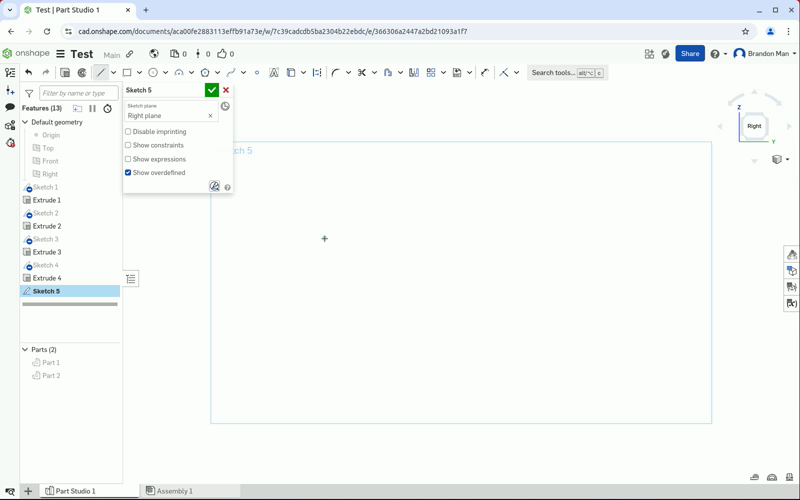
mouse_move(354, 238)
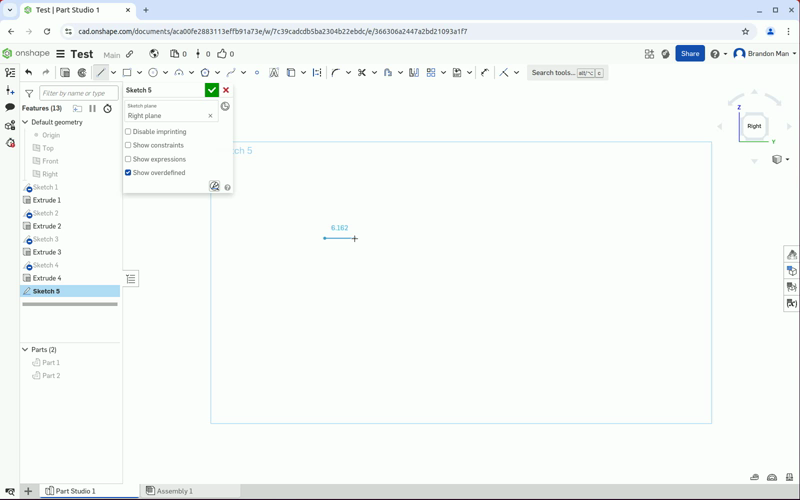
mouse_move(338, 262)
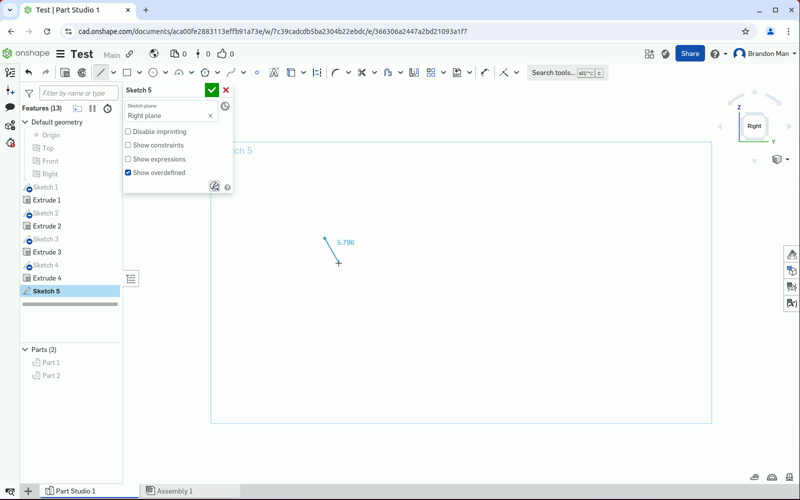
click(338, 262)
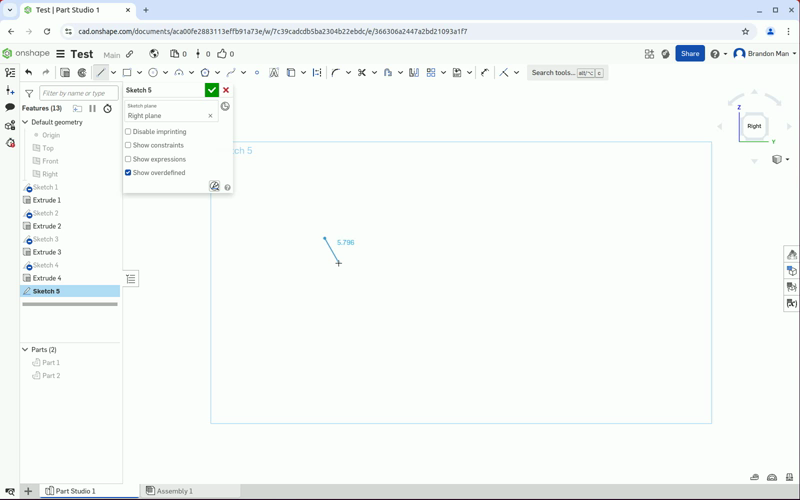
key_up(shift)
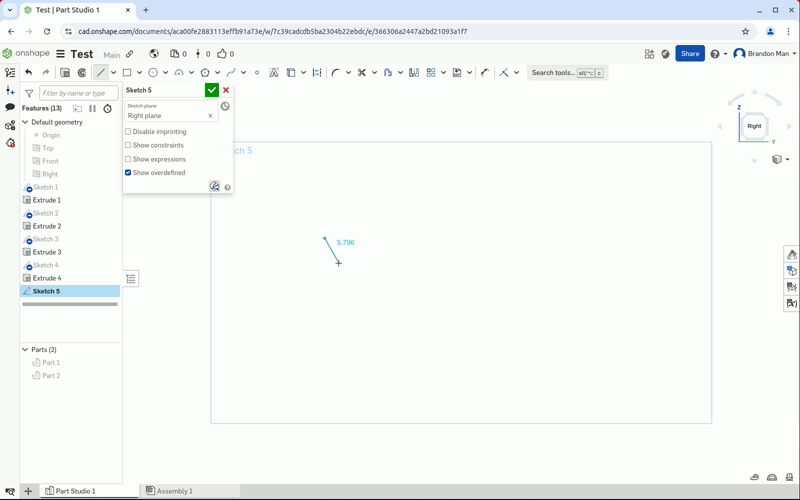
key_down(shift)
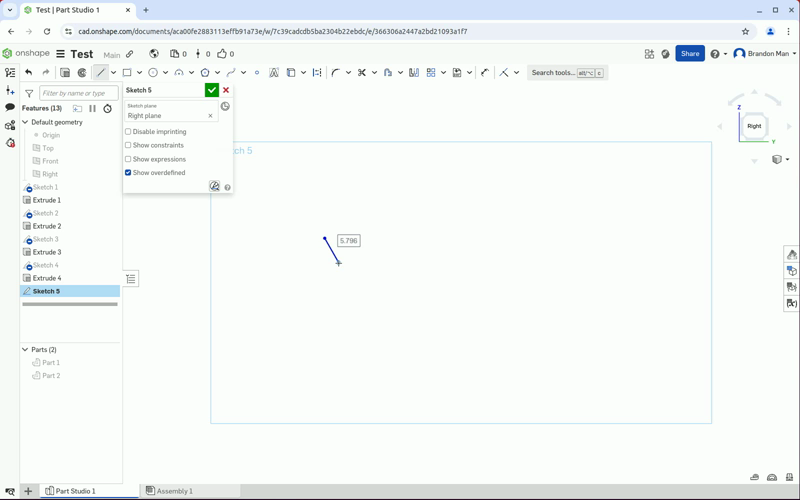
mouse_move(421, 262)
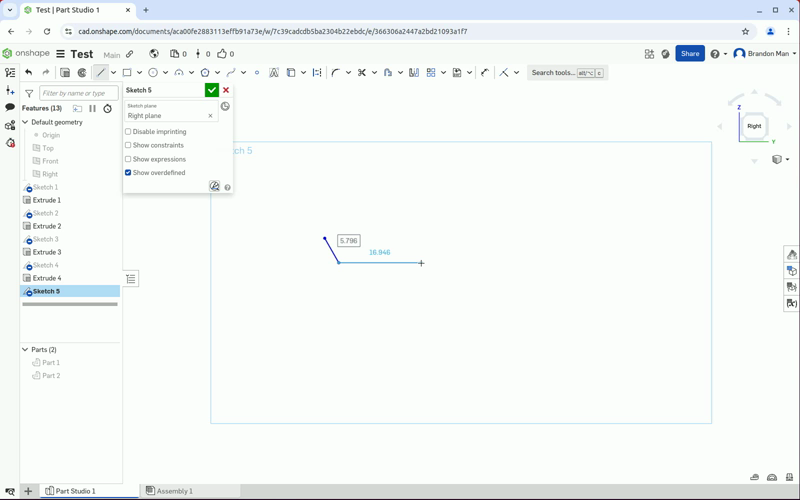
click(421, 262)
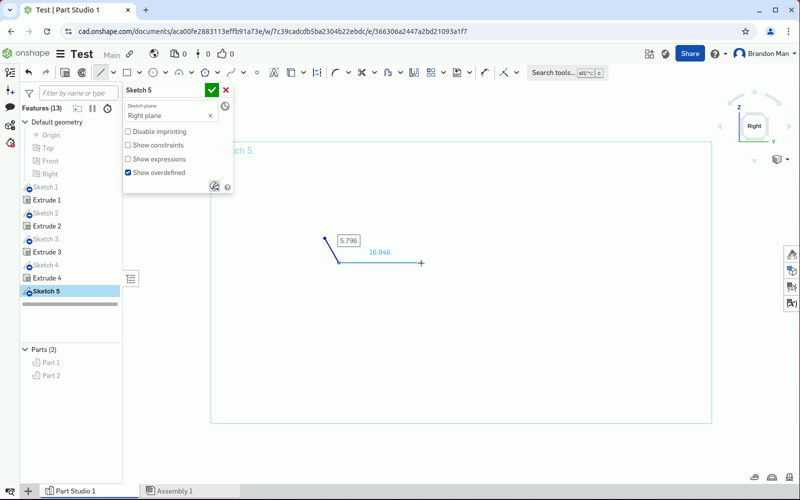
key_up(shift)
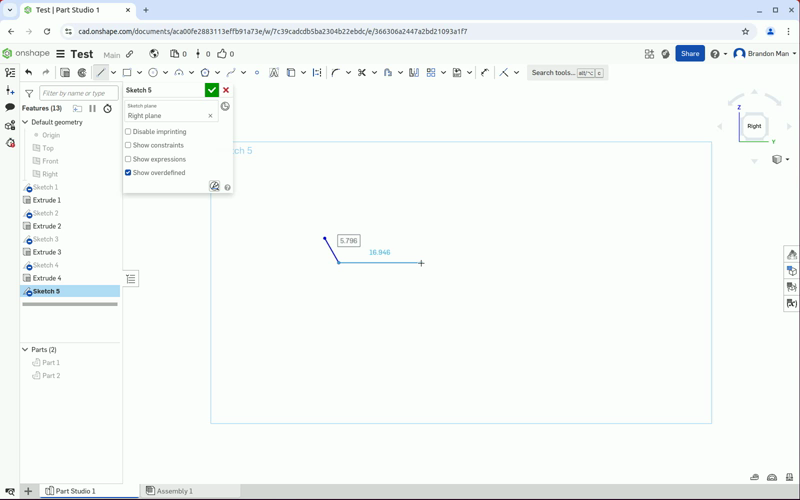
key_down(shift)
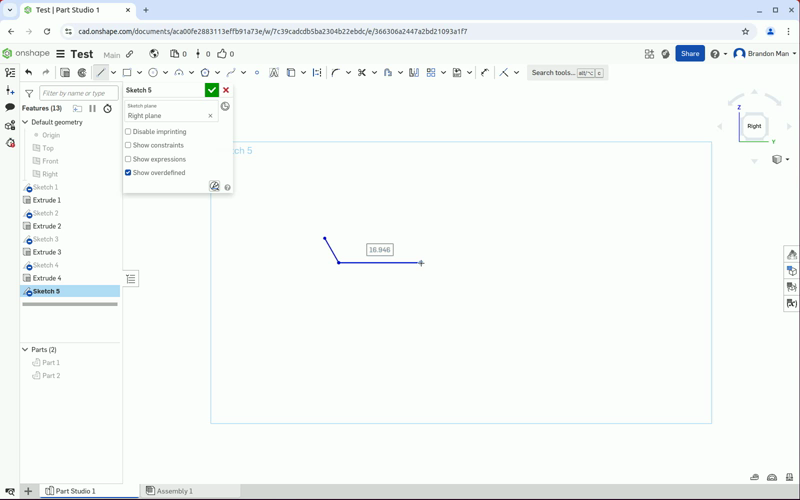
mouse_move(451, 262)
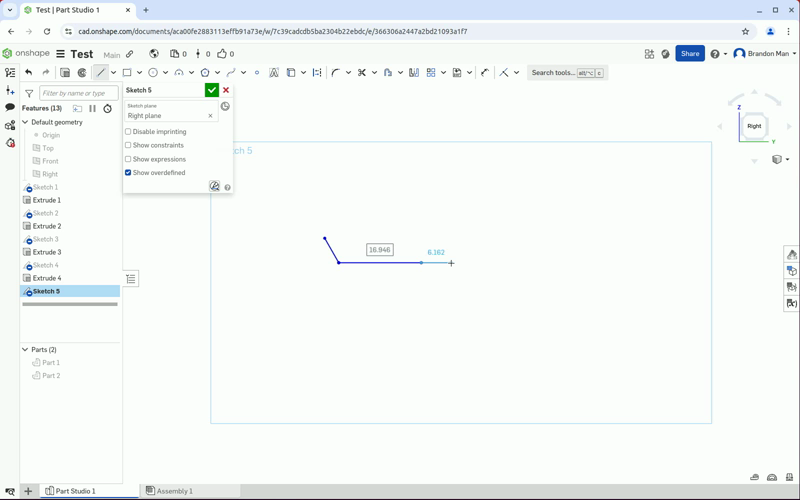
mouse_move(433, 248)
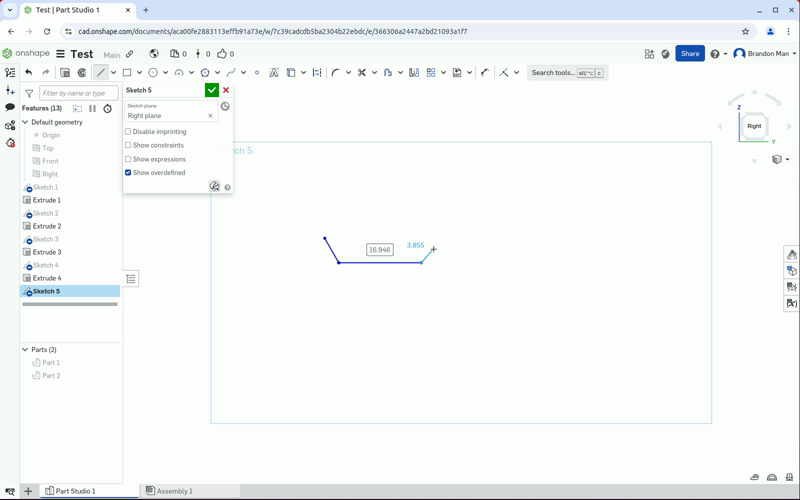
click(433, 248)
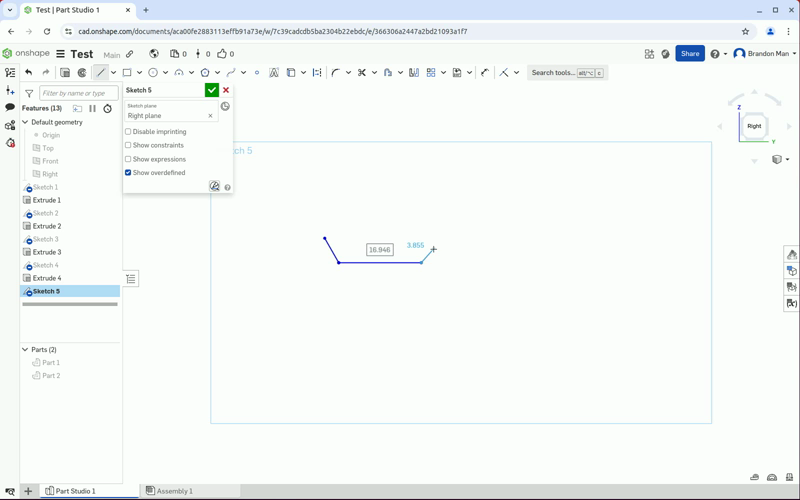
key_up(shift)
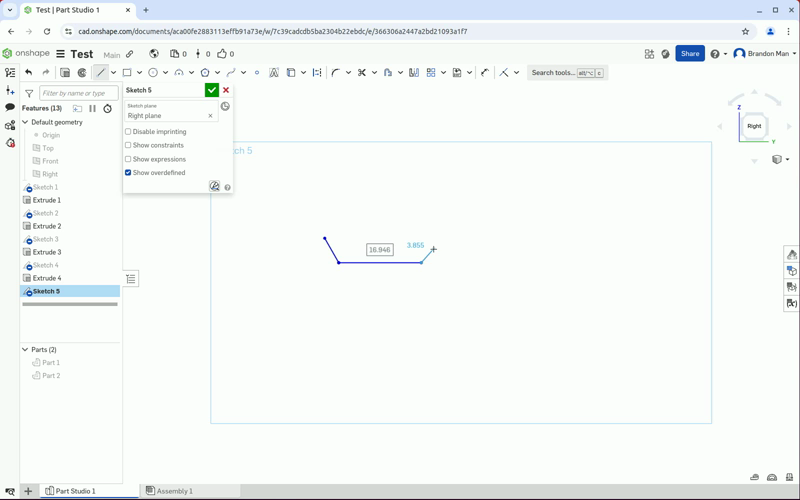
key_down(shift)
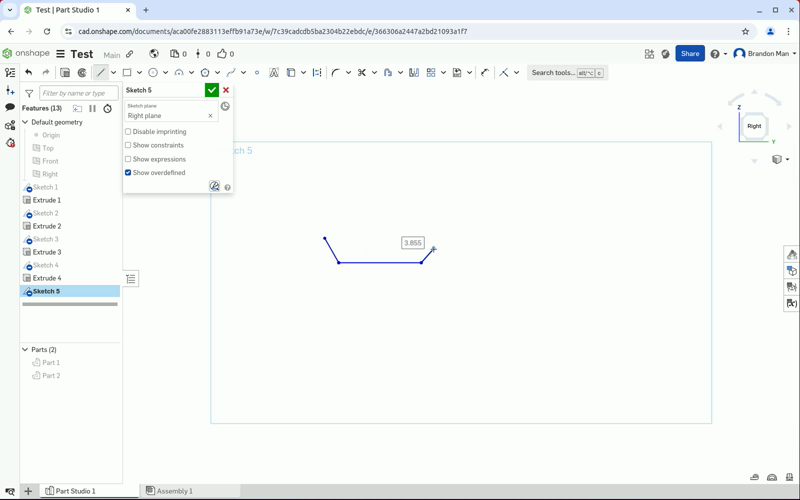
mouse_move(463, 248)
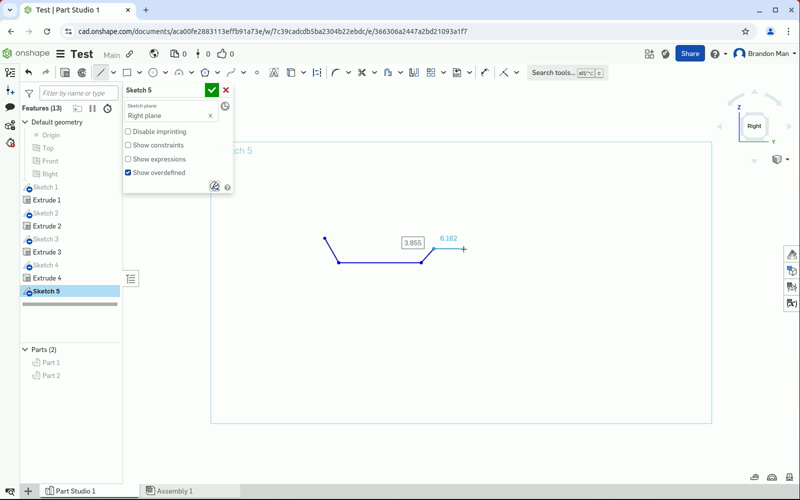
mouse_move(419, 219)
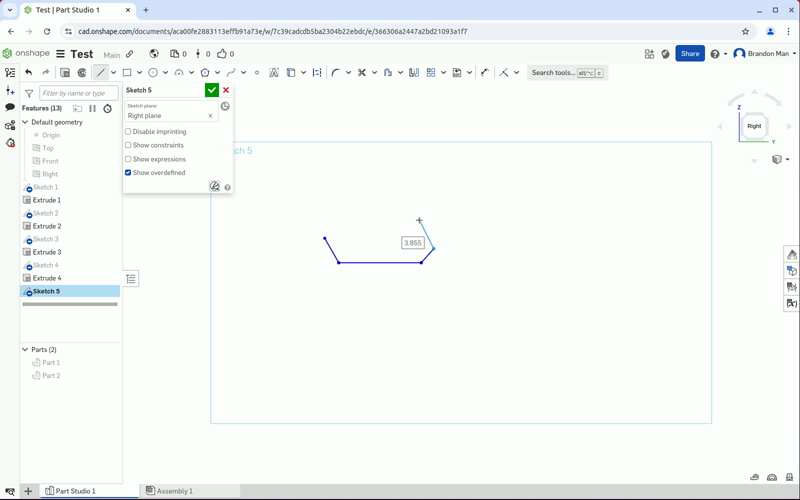
click(419, 219)
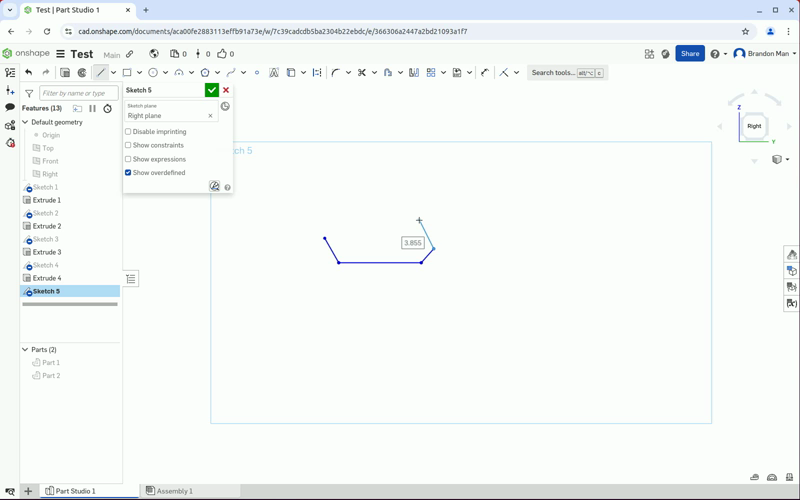
key_up(shift)
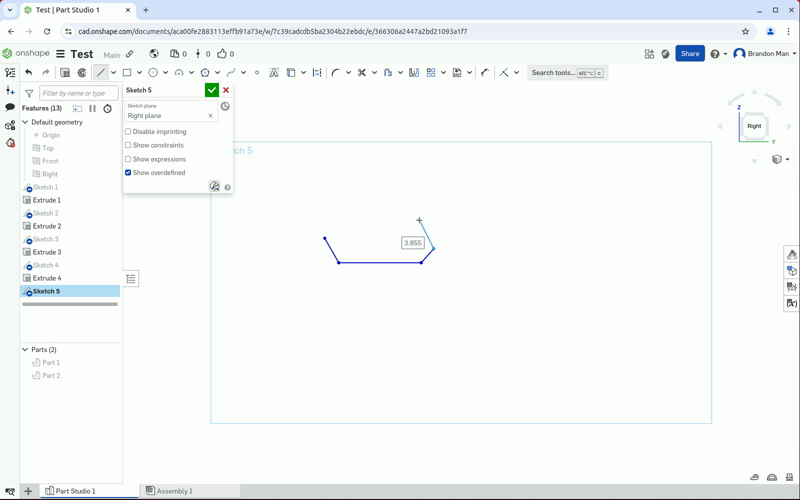
key_down(shift)
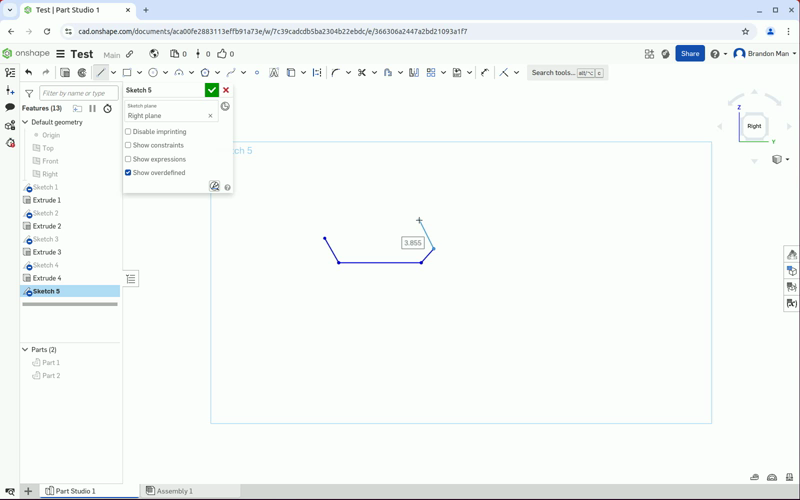
mouse_move(324, 238)
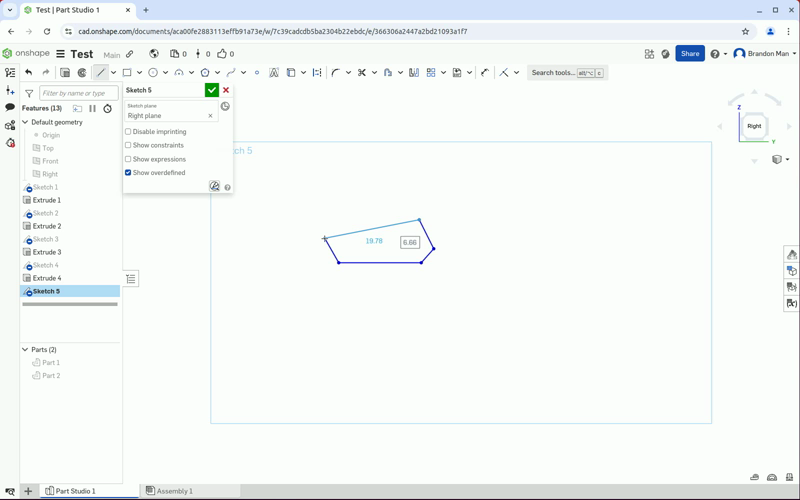
key_up(shift)
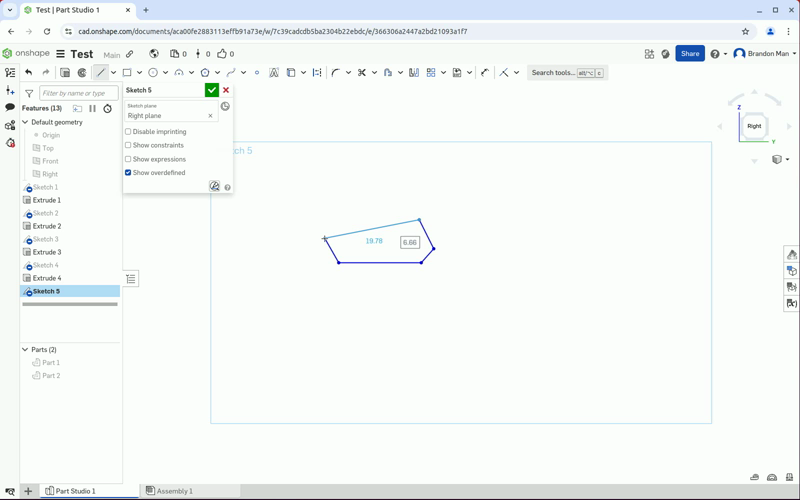
click(324, 238)
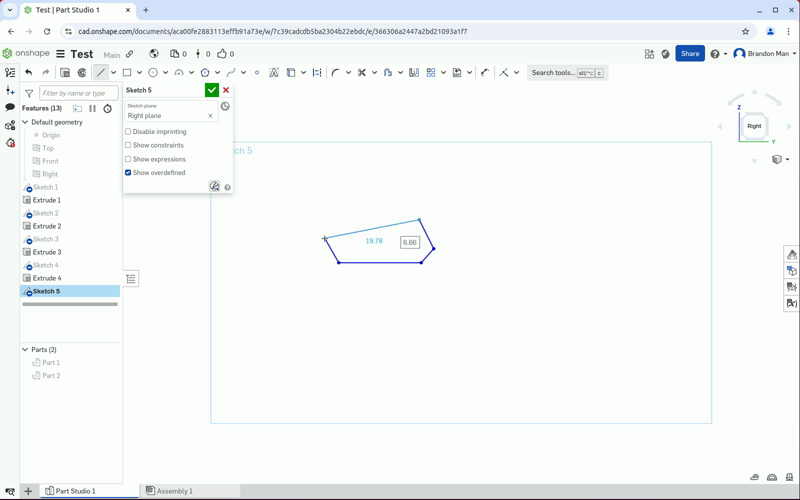
key(esc)
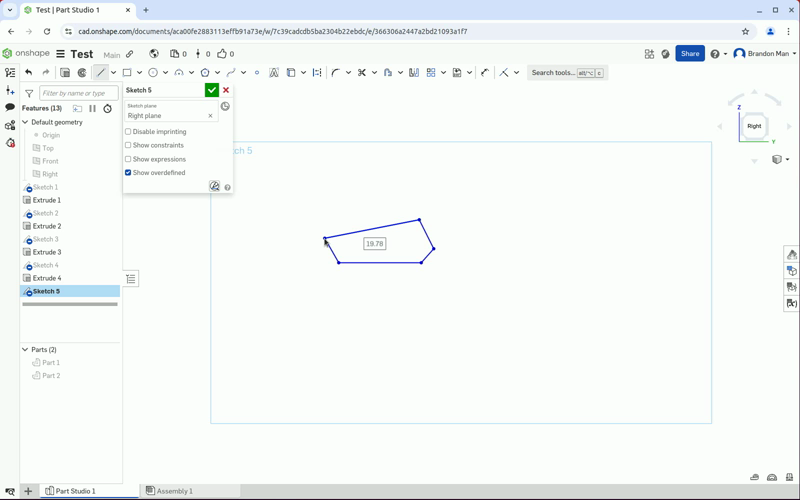
mouse_move(417, 236)
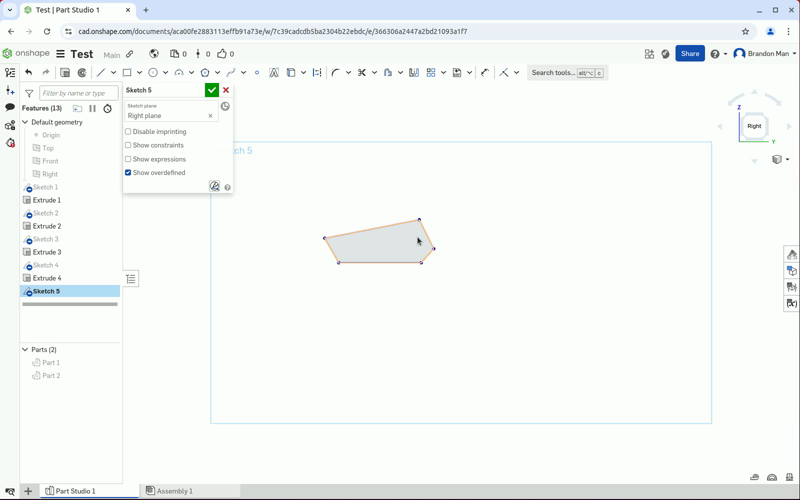
click(417, 236)
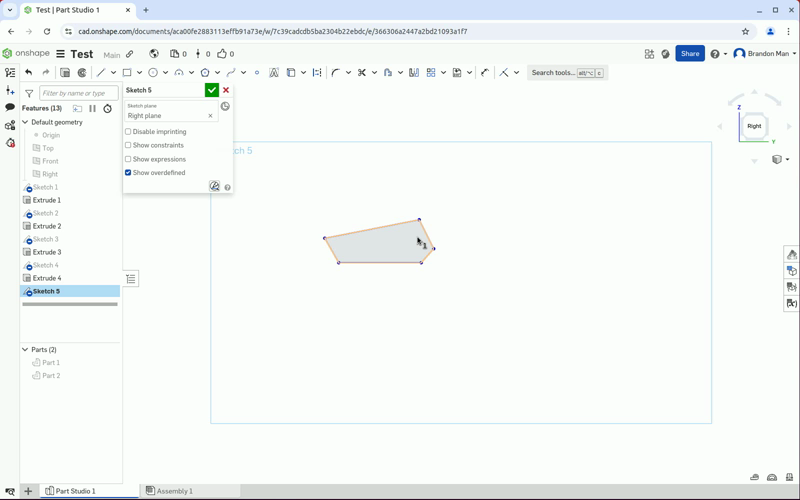
mouse_move(73, 352)
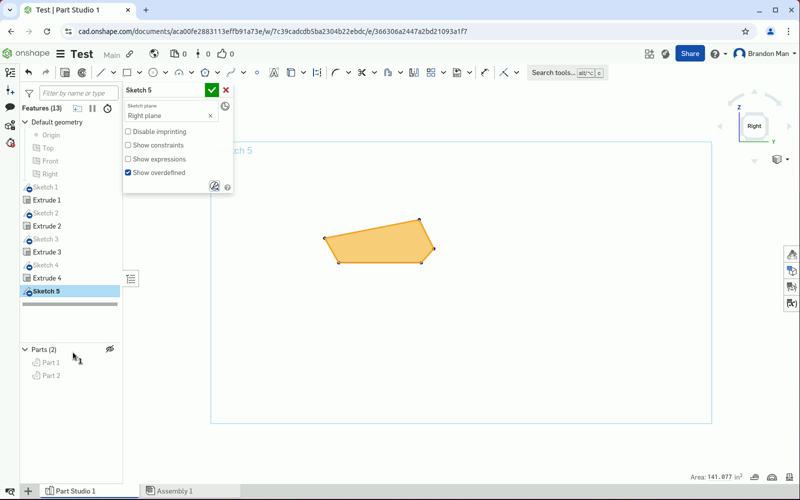
key(shift+y)
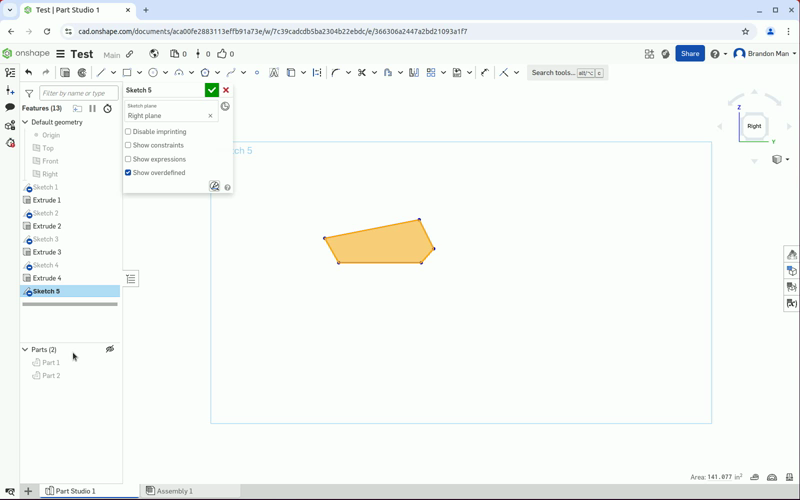
key(shift+e)
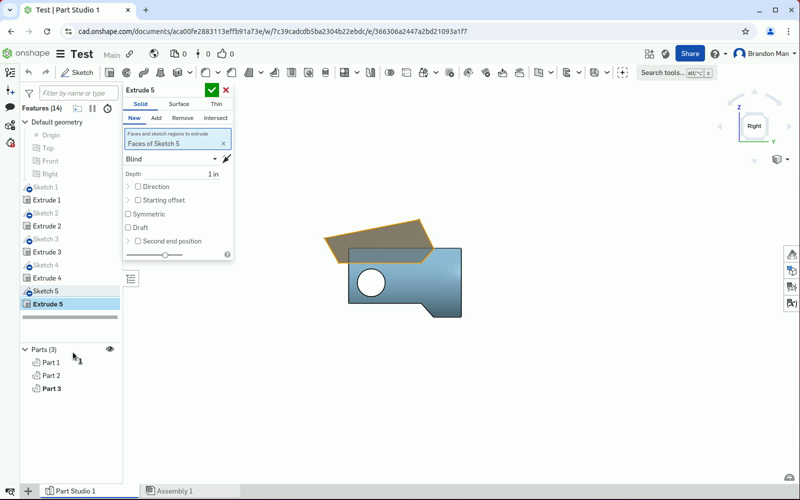
mouse_move(143, 106)
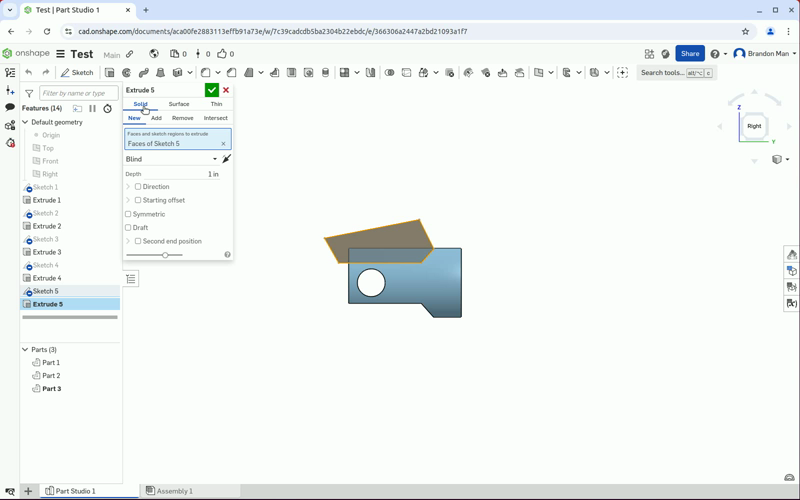
click(143, 106)
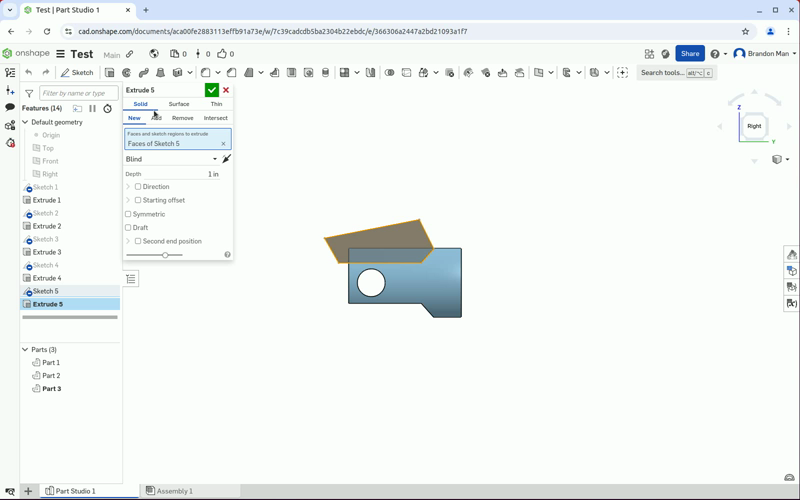
mouse_move(186, 120)
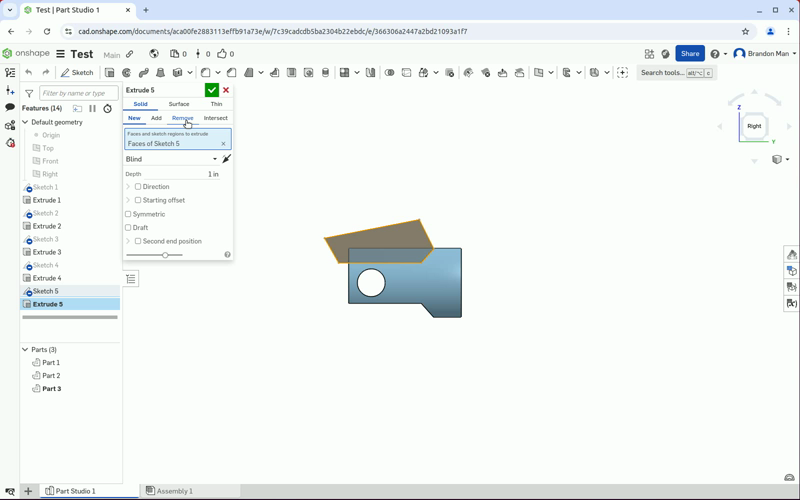
click(186, 120)
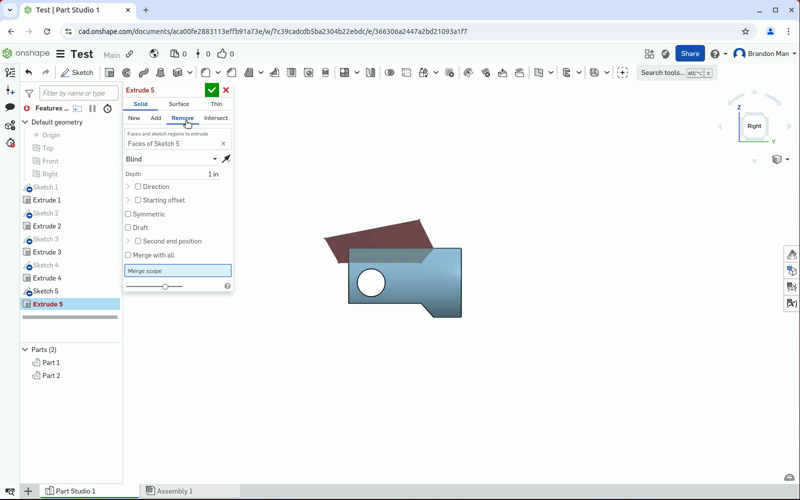
key(tab, 4)
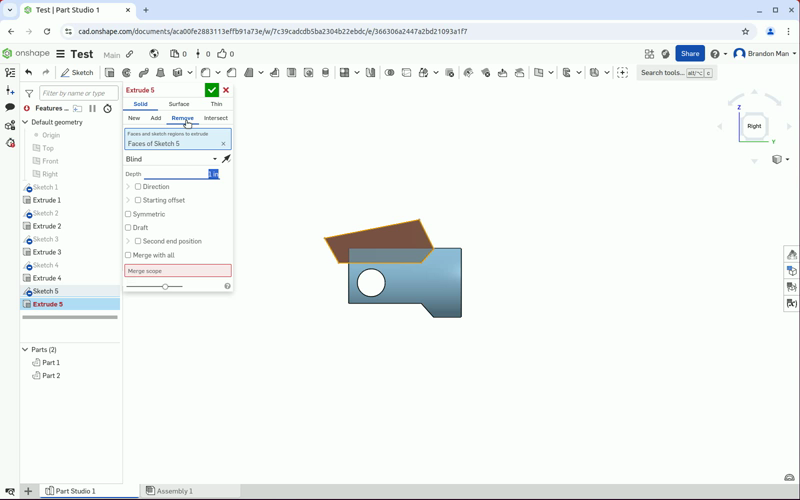
text(34.662)
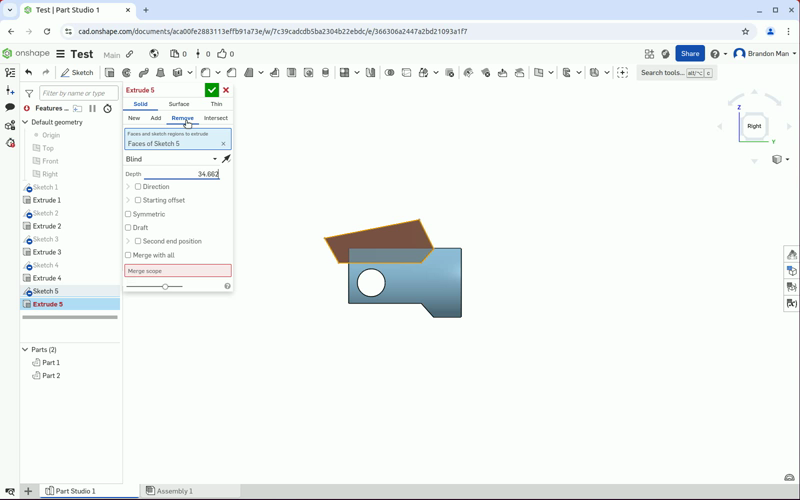
key(tab, 3)
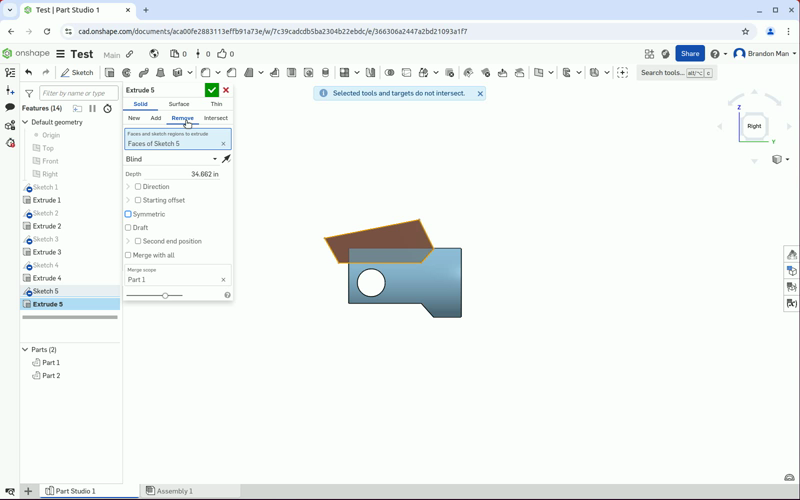
key(space)
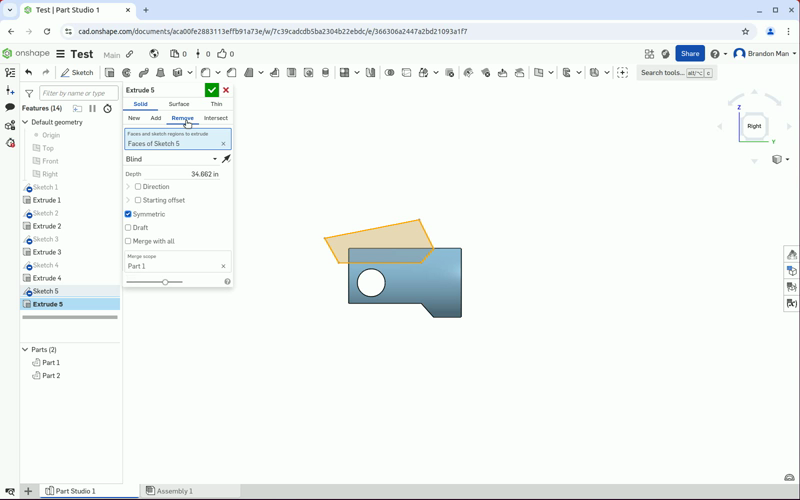
key(tab, 2)
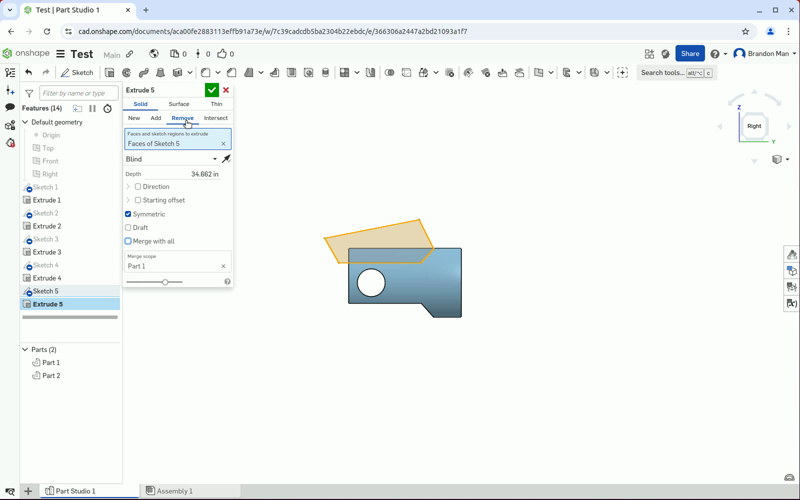
key(space)
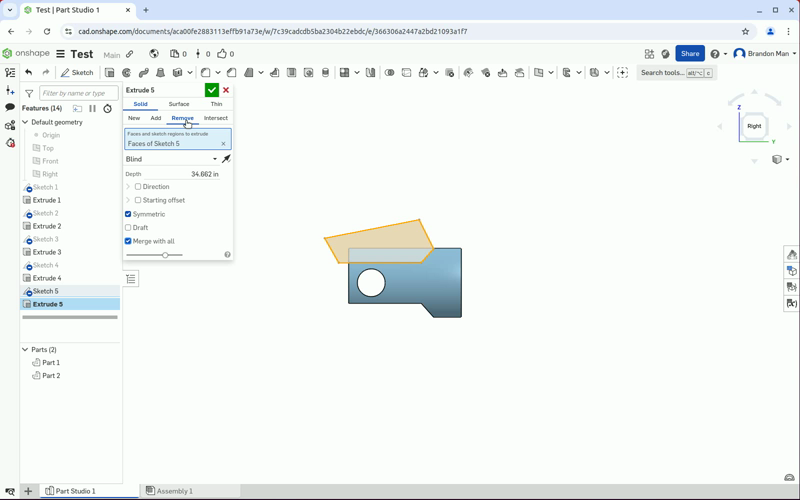
key(enter)
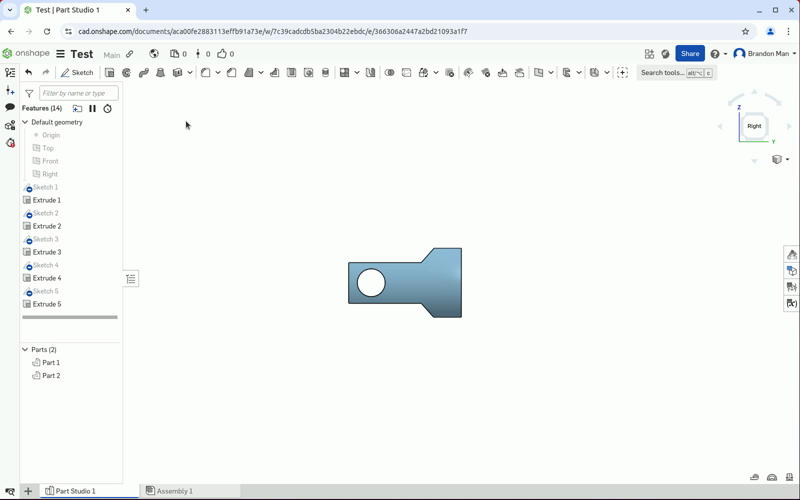
key(shift+h)
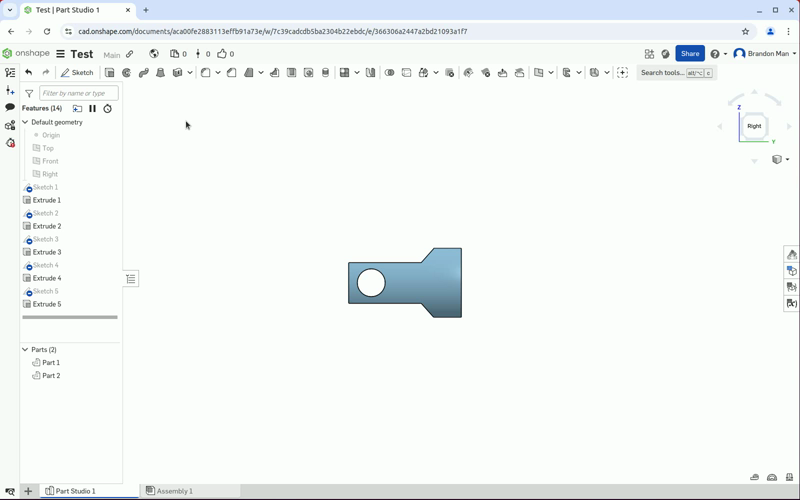
key(shift+h)
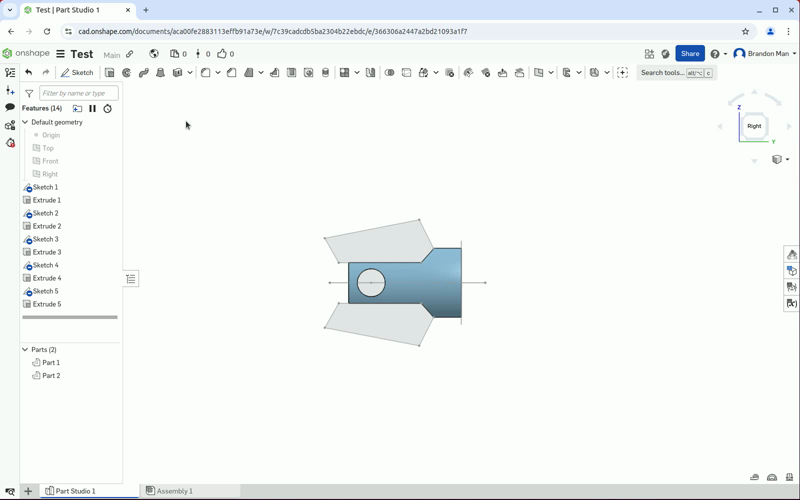
key(shift+7)
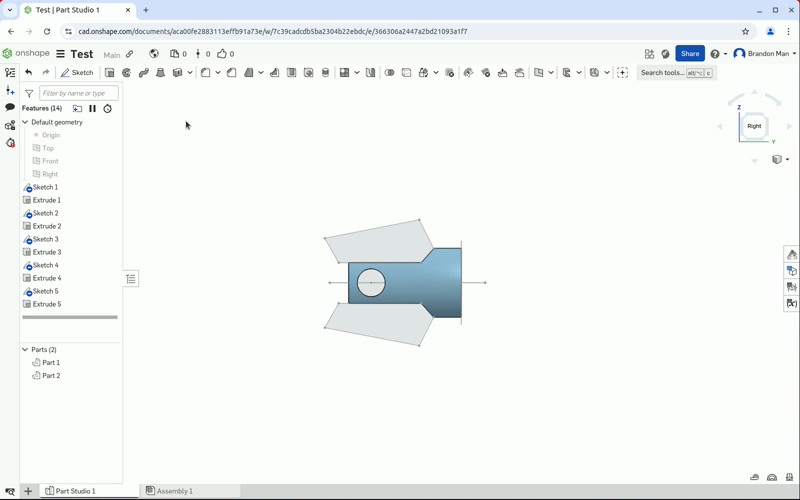
key(right, 2)
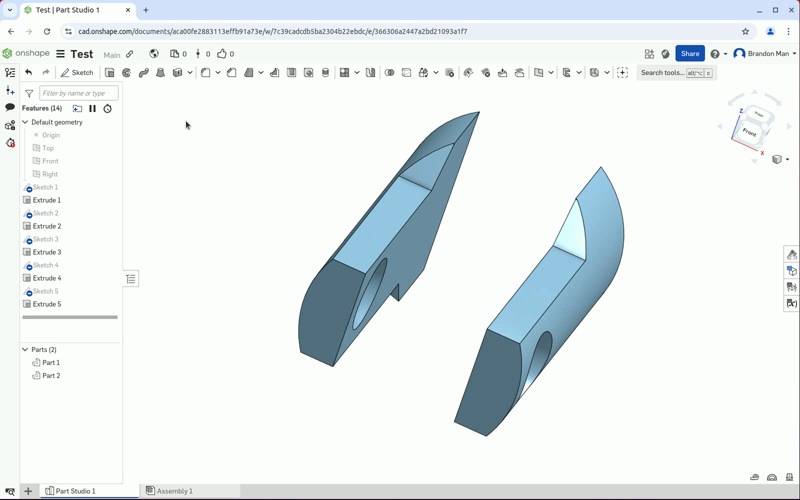
key(down, 2)
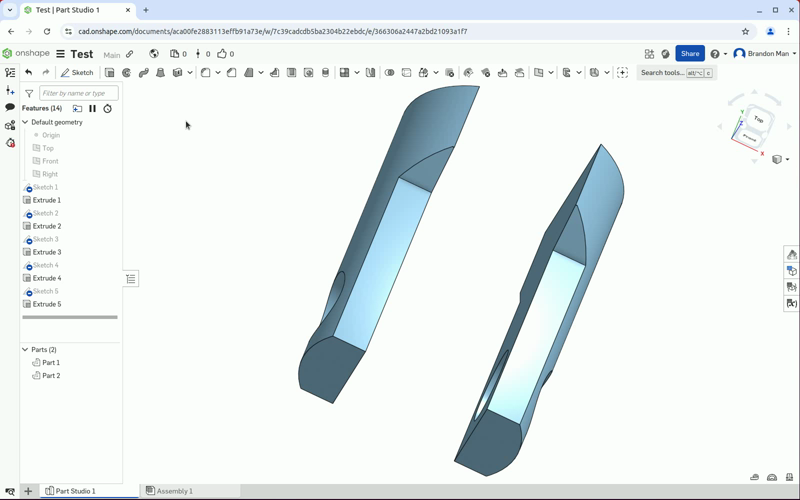
key(up, 2)
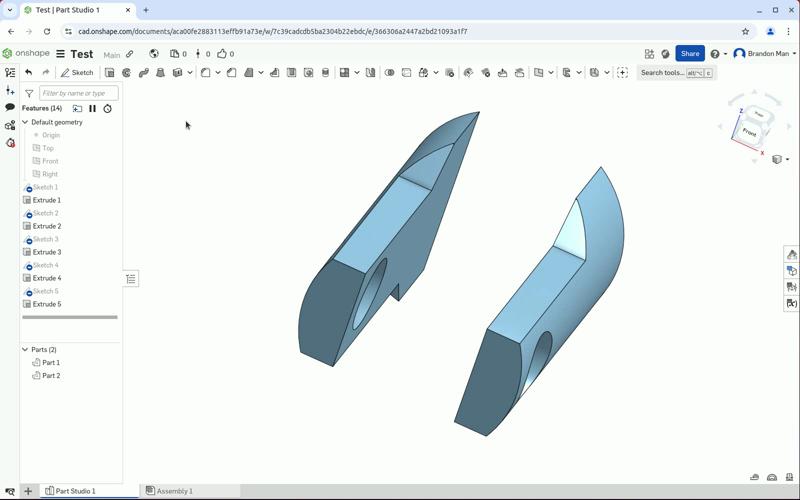
key(left, 2)
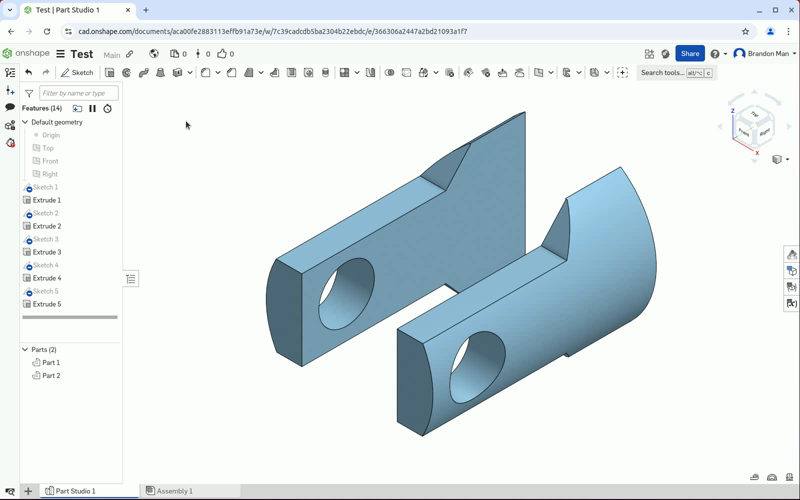
mouse_move(73, 189)
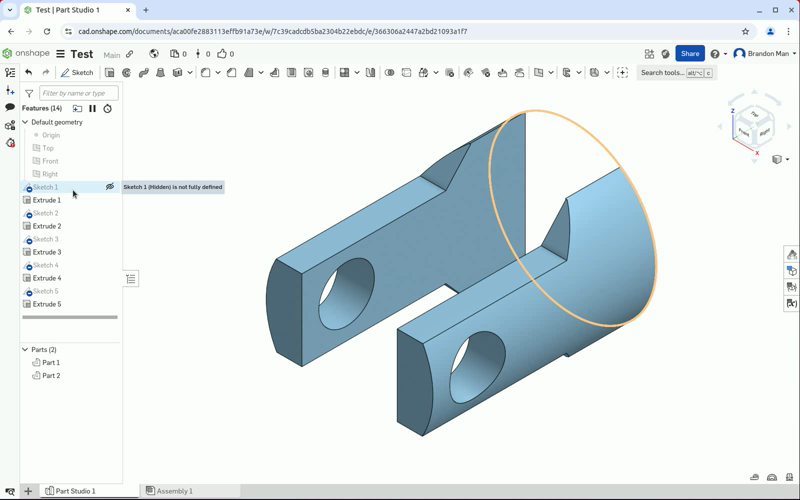
click(73, 189)